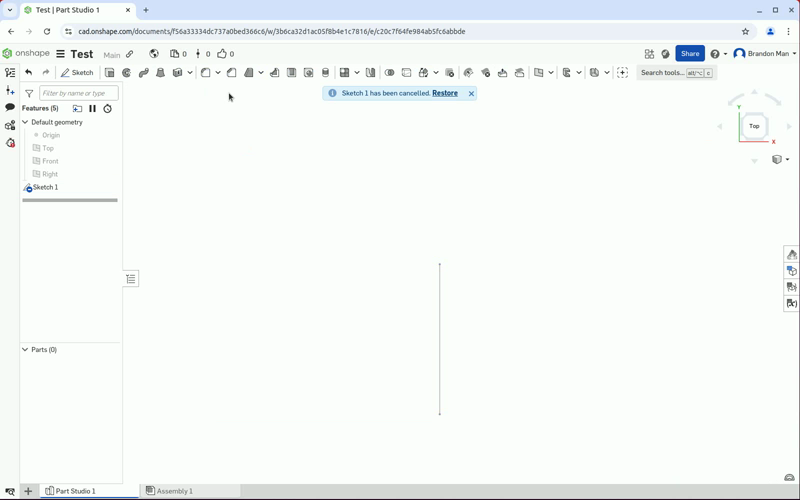
key(shift+h)
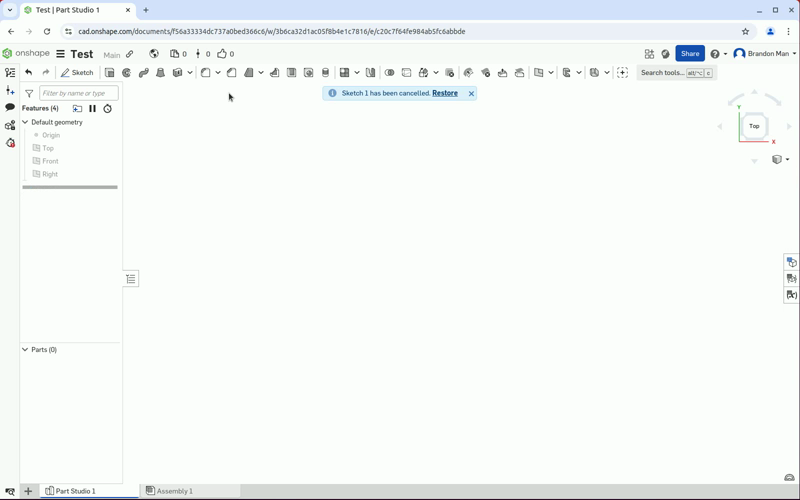
key(shift+s)
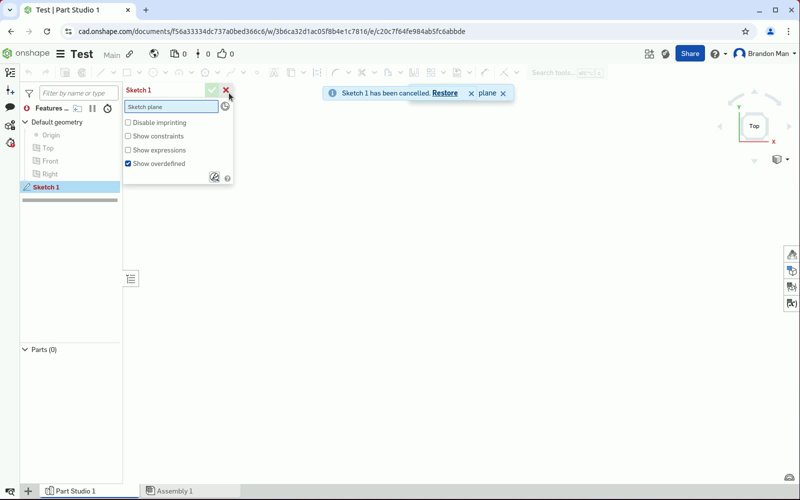
mouse_move(73, 150)
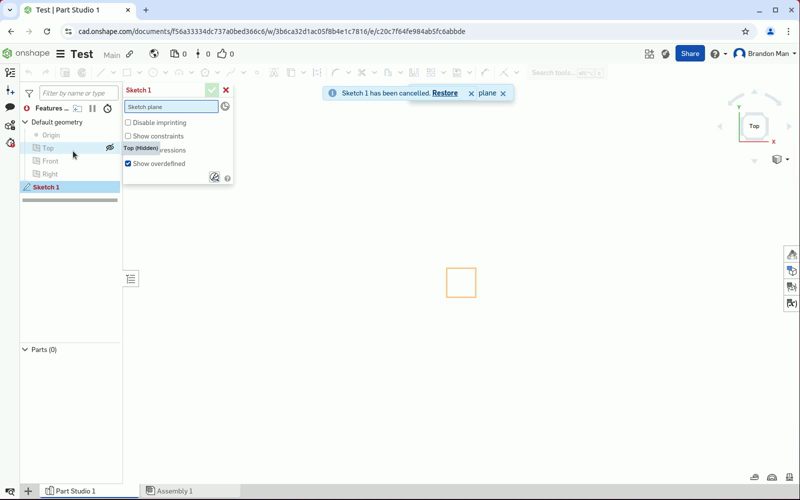
click(73, 150)
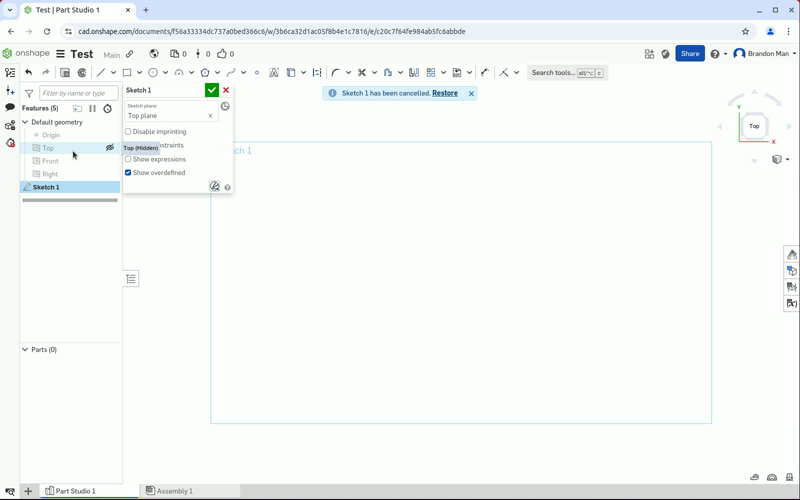
mouse_move(73, 352)
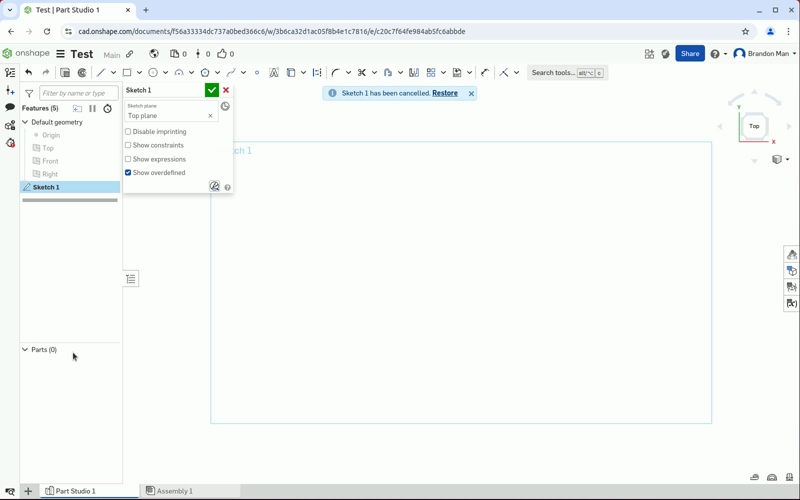
key(y)
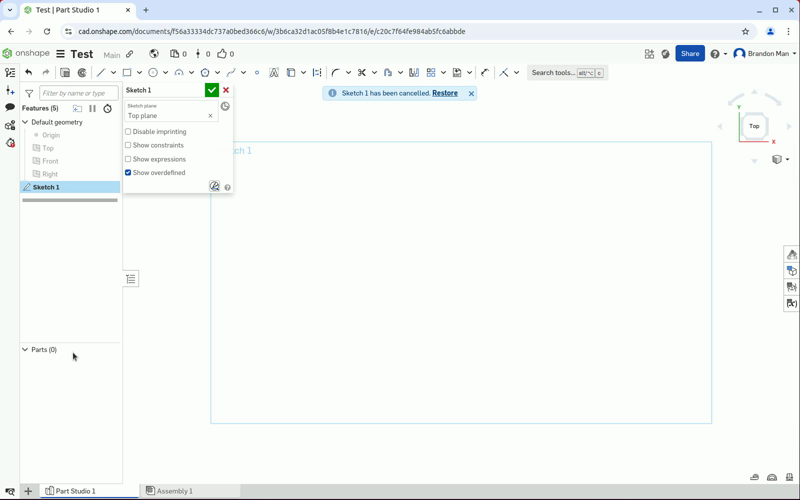
key(l)
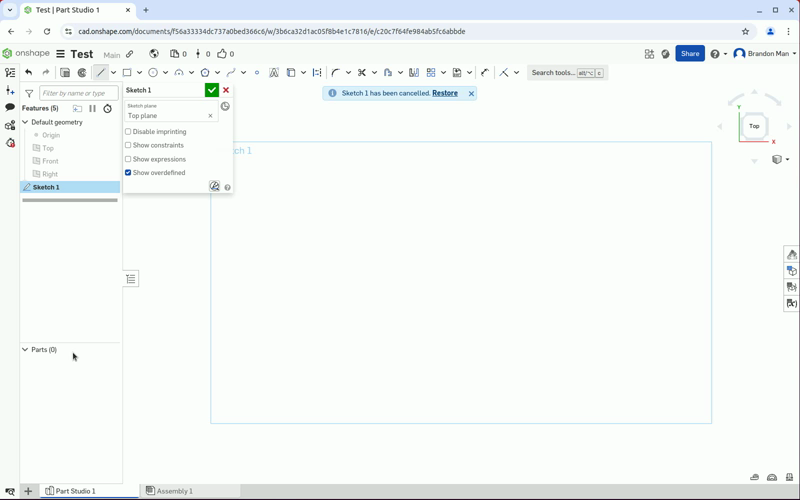
key_down(shift)
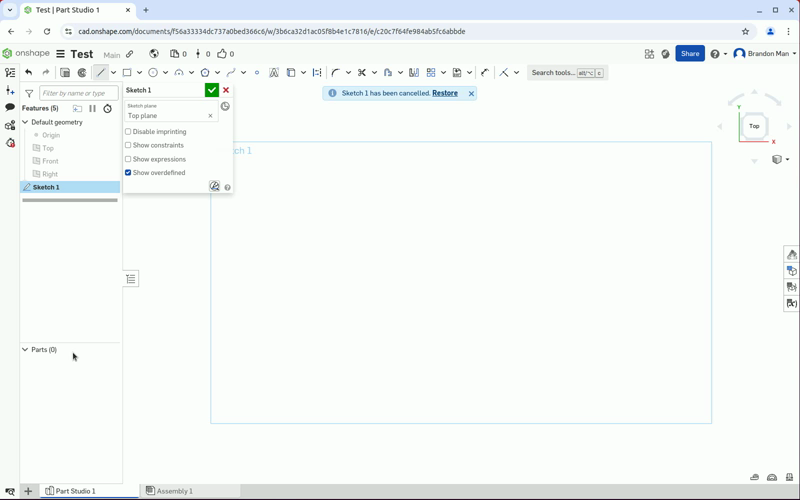
mouse_move(348, 282)
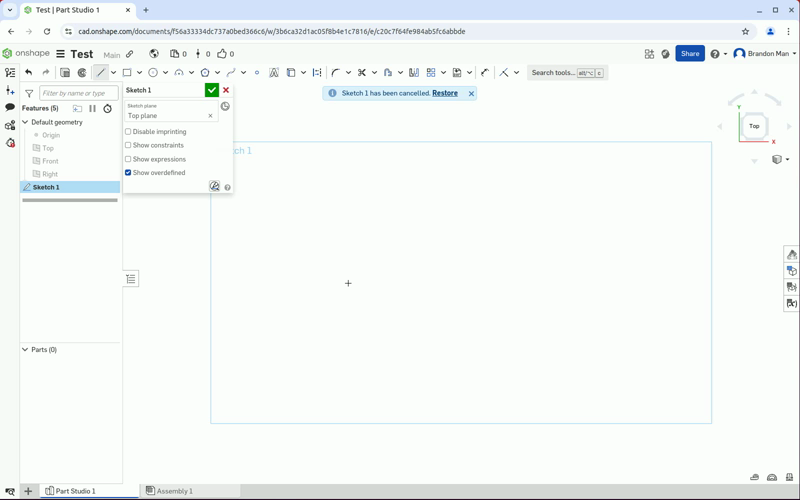
click(348, 282)
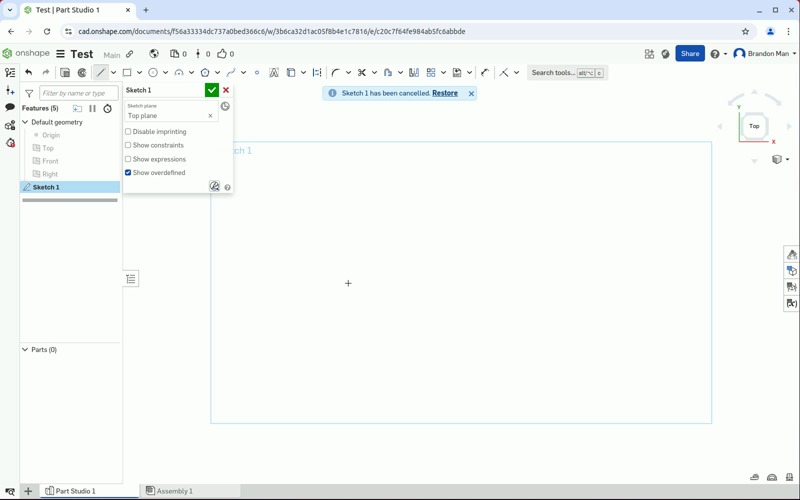
key_up(shift)
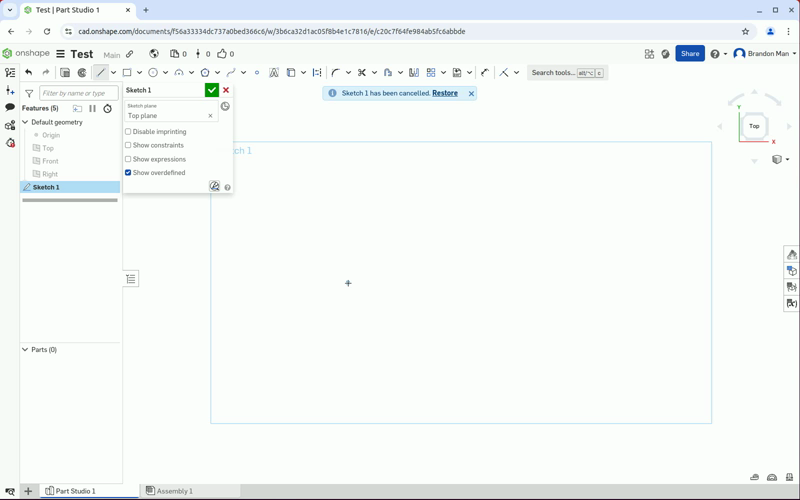
key_down(shift)
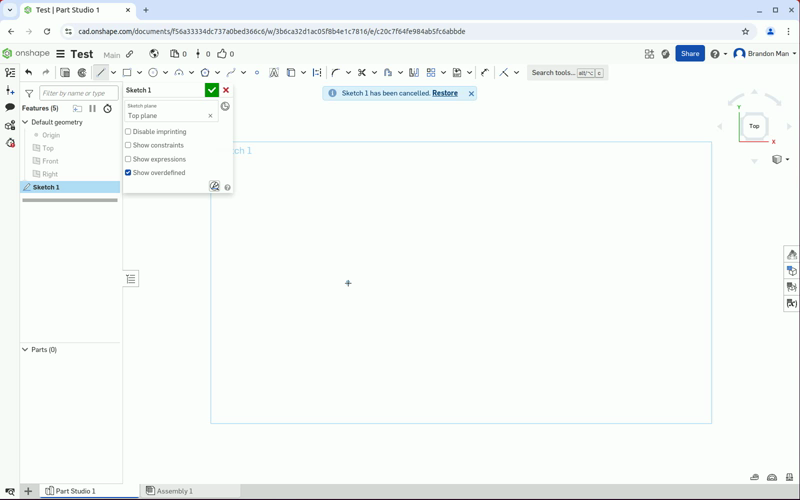
mouse_move(440, 282)
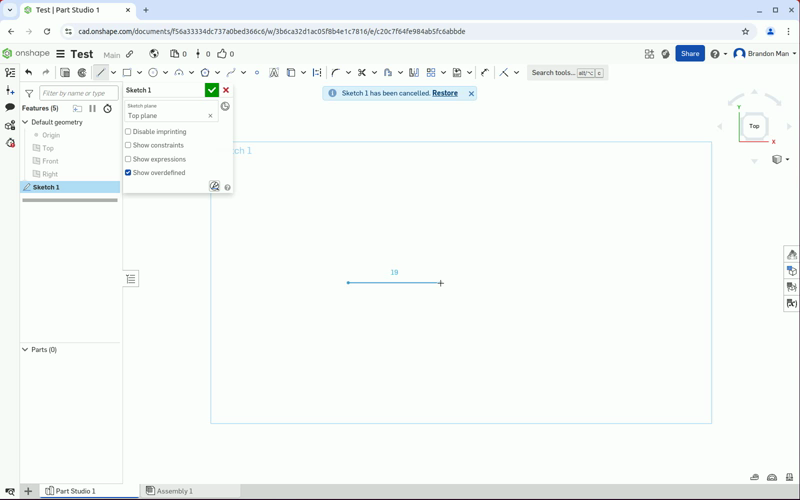
click(440, 282)
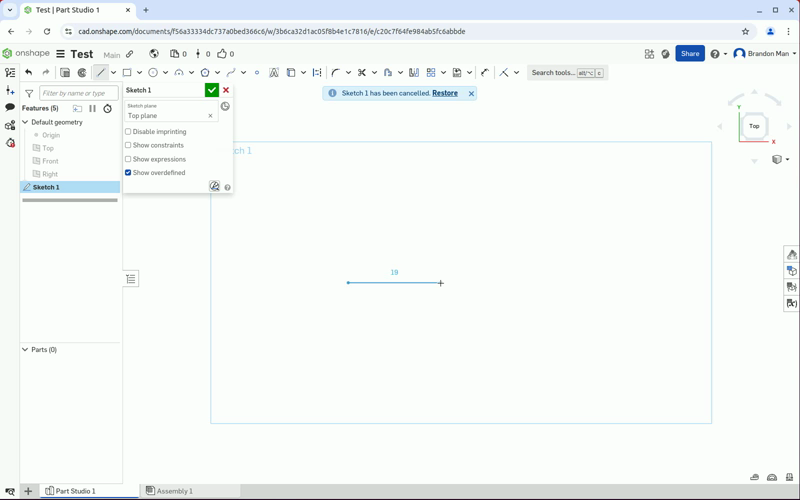
key_up(shift)
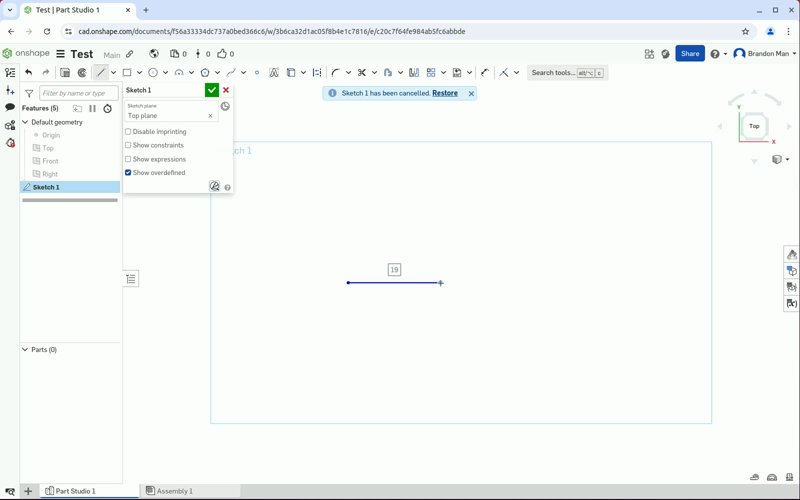
key(esc)
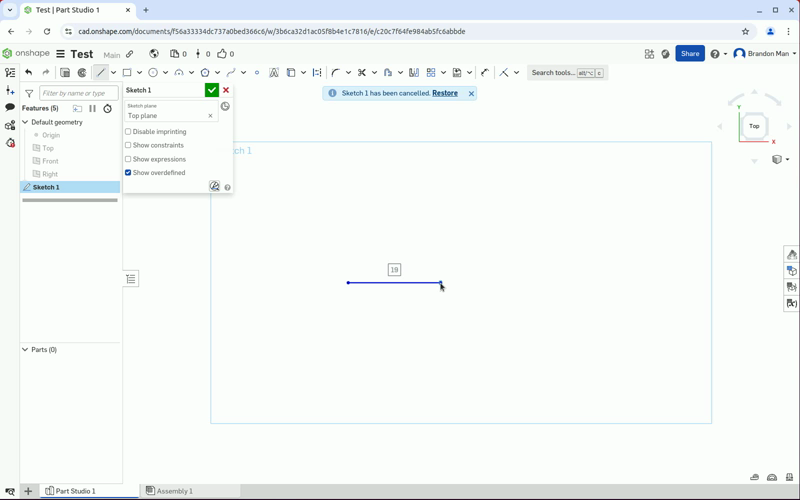
key(a)
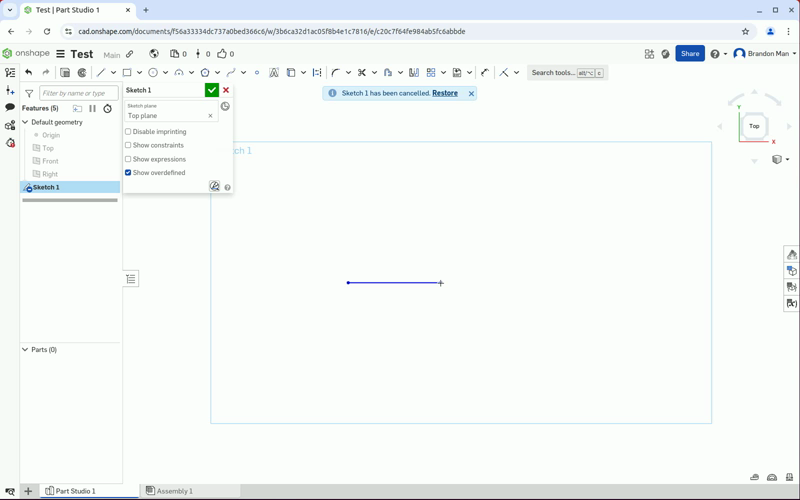
mouse_move(440, 282)
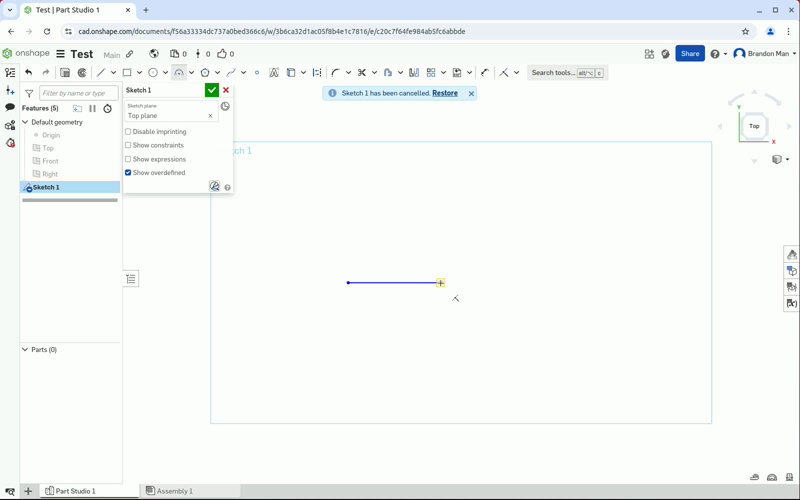
click(440, 282)
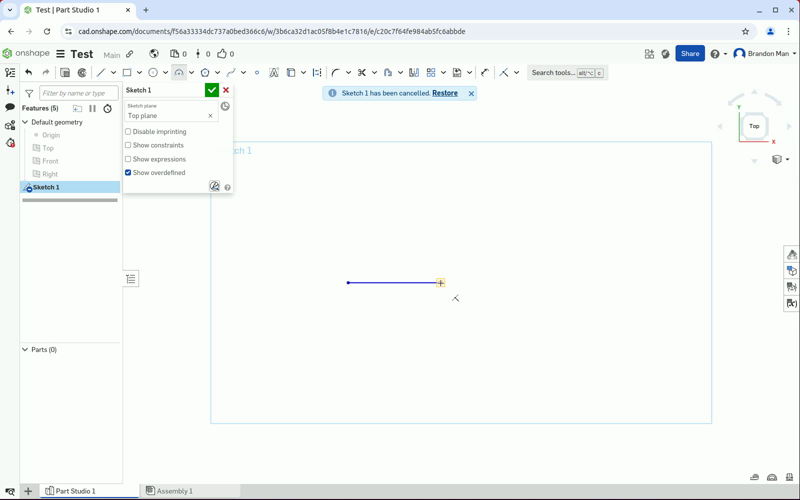
key_down(shift)
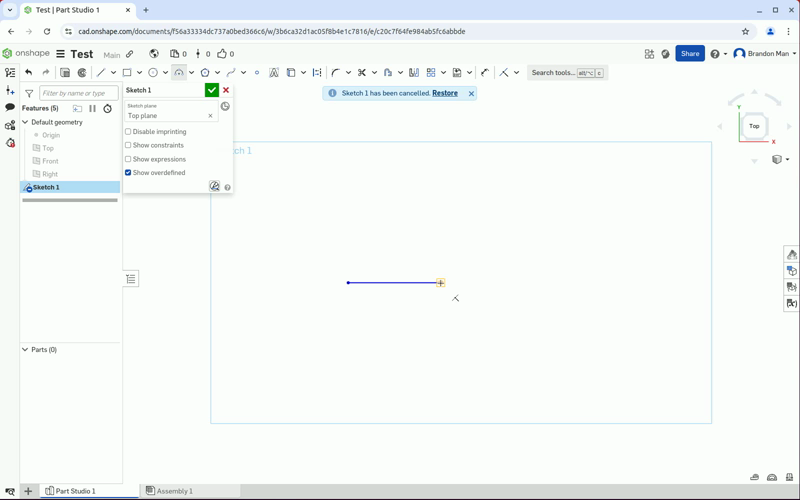
mouse_move(460, 262)
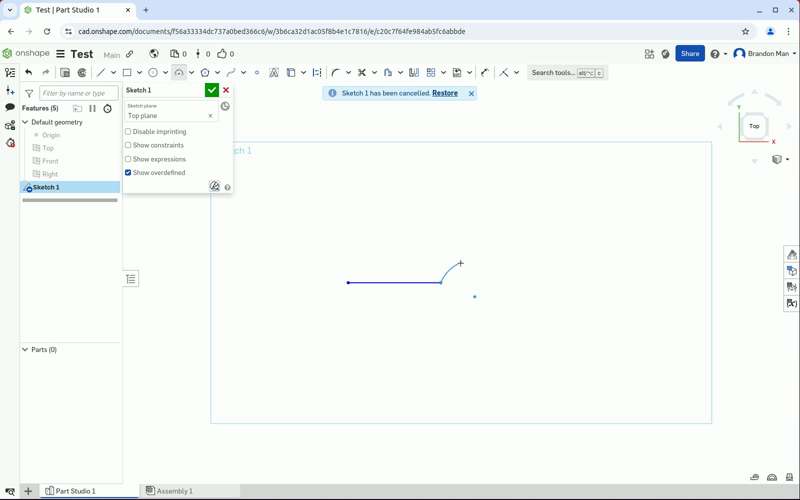
click(460, 262)
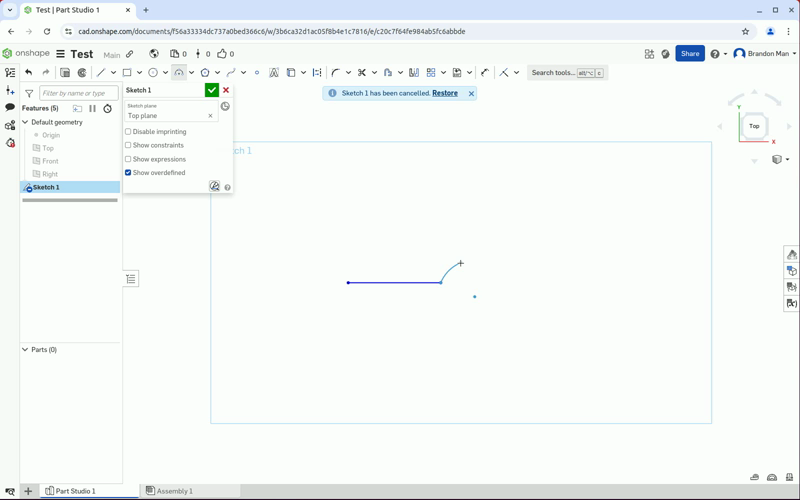
mouse_move(446, 268)
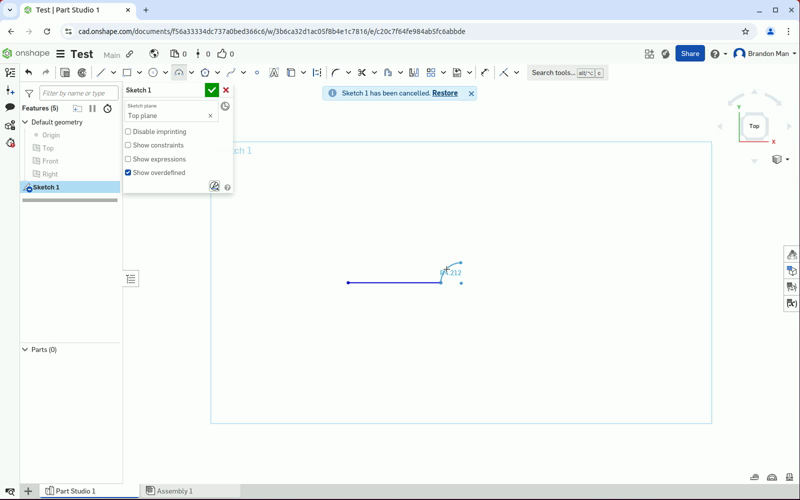
click(446, 268)
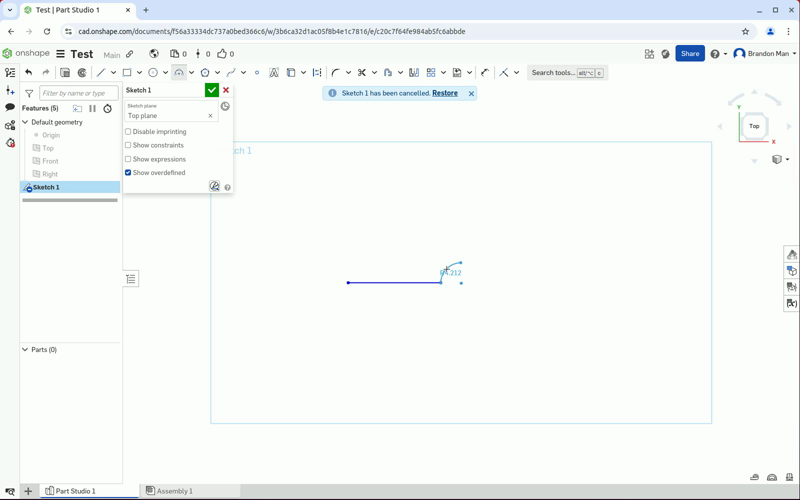
key_up(shift)
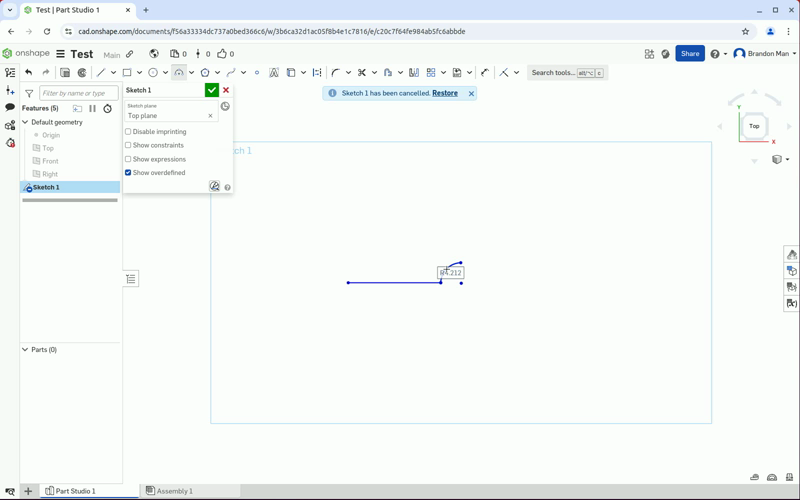
key(esc)
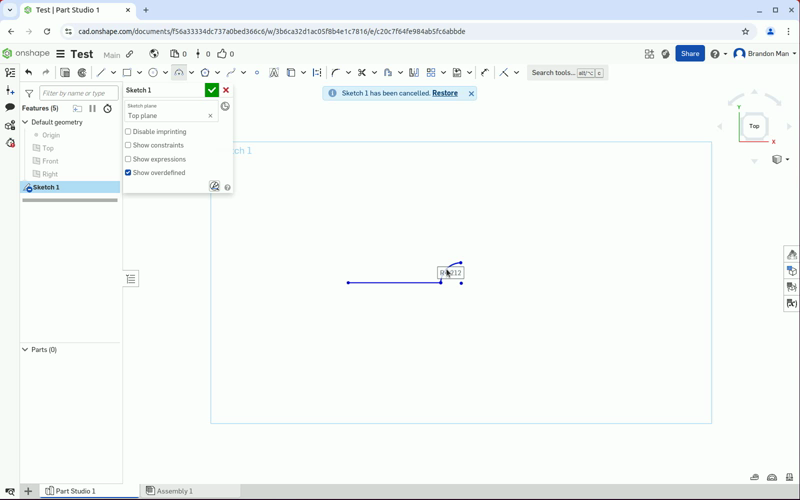
key(l)
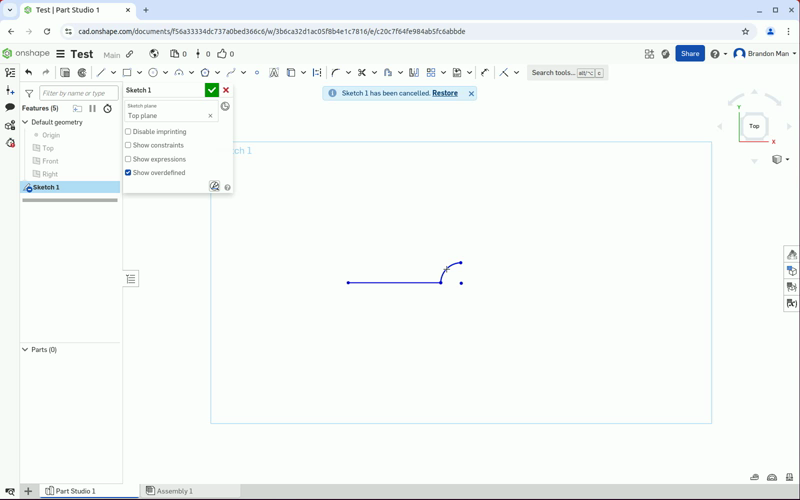
mouse_move(460, 262)
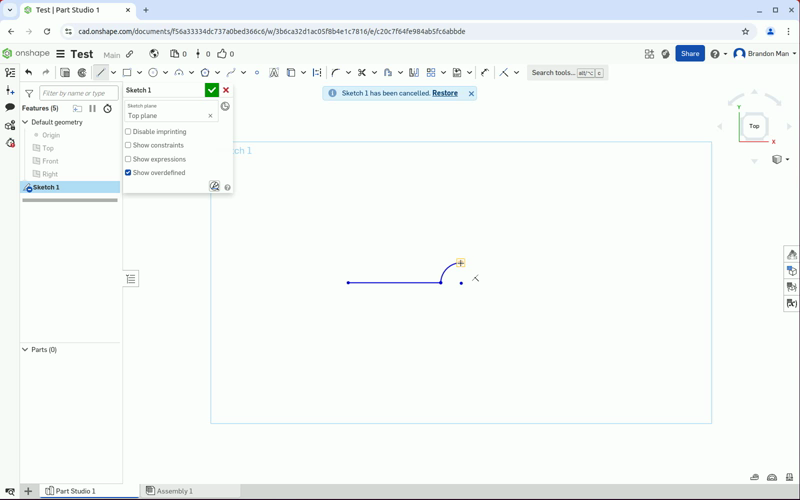
click(460, 262)
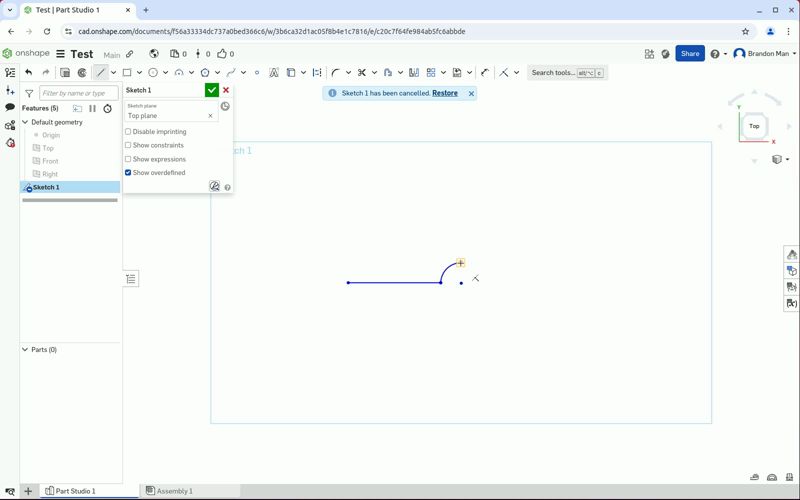
key_down(shift)
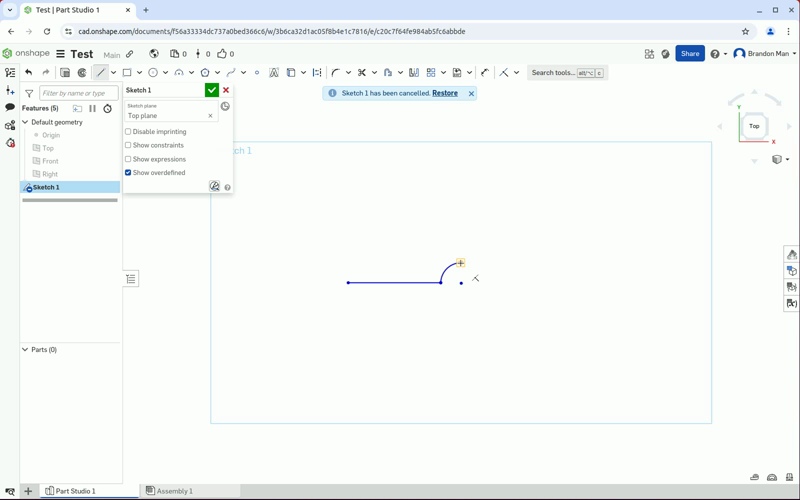
mouse_move(490, 262)
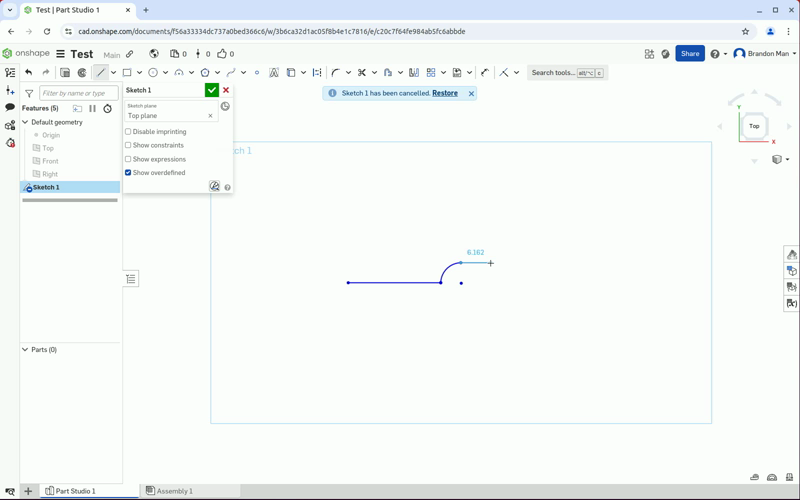
mouse_move(460, 215)
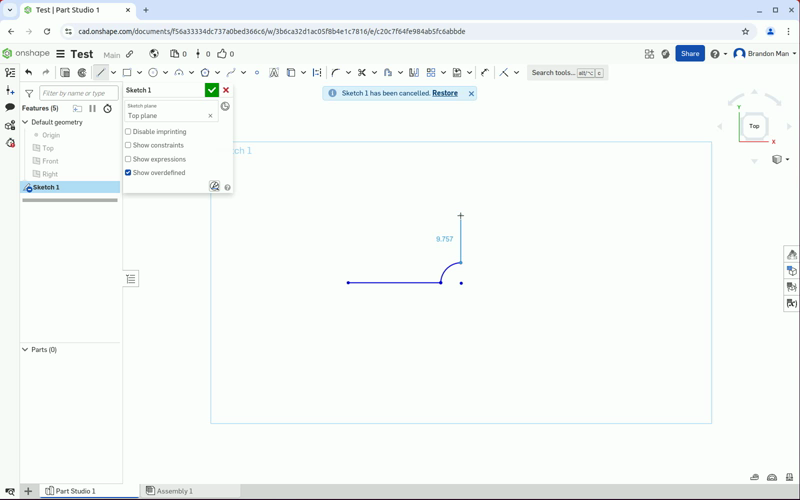
click(460, 215)
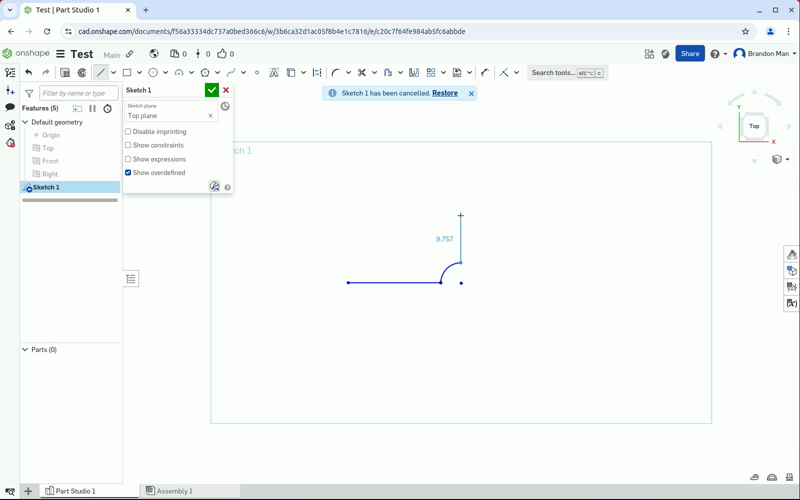
key_up(shift)
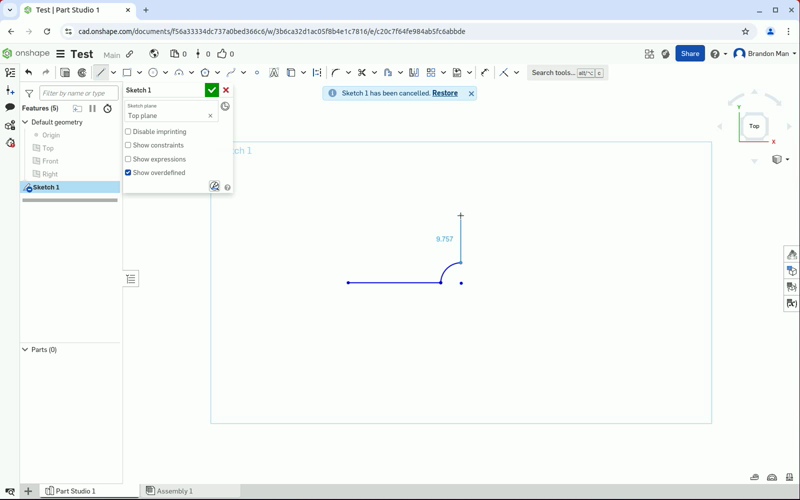
key_down(shift)
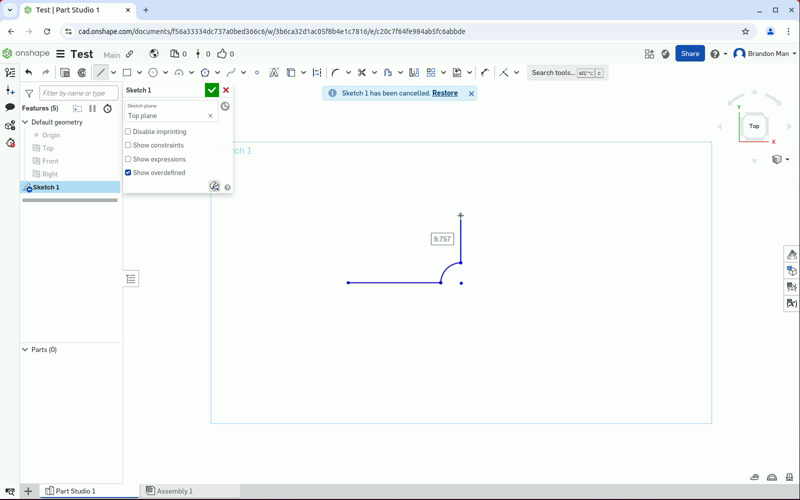
mouse_move(490, 215)
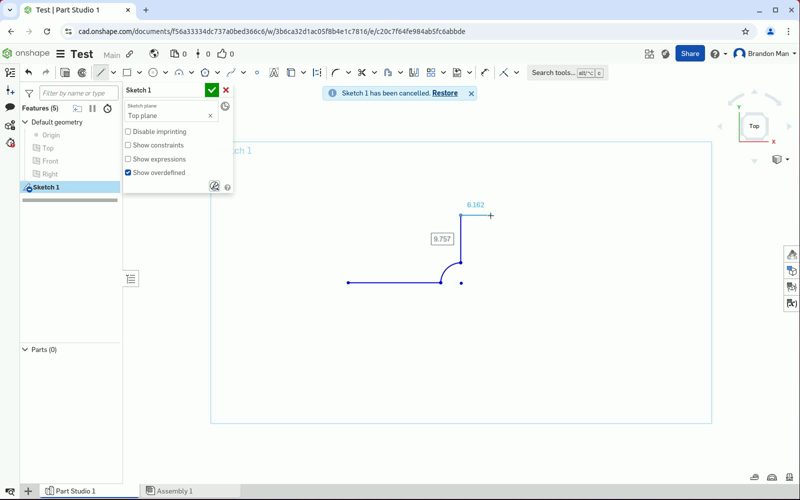
mouse_move(412, 215)
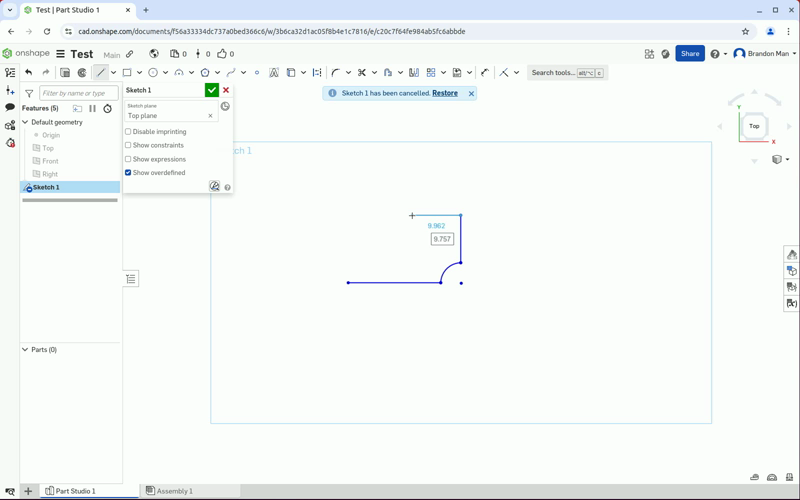
click(412, 215)
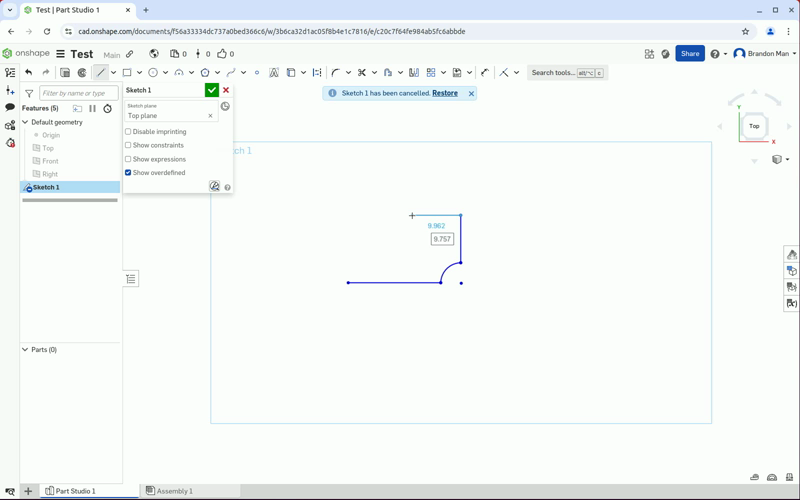
key_up(shift)
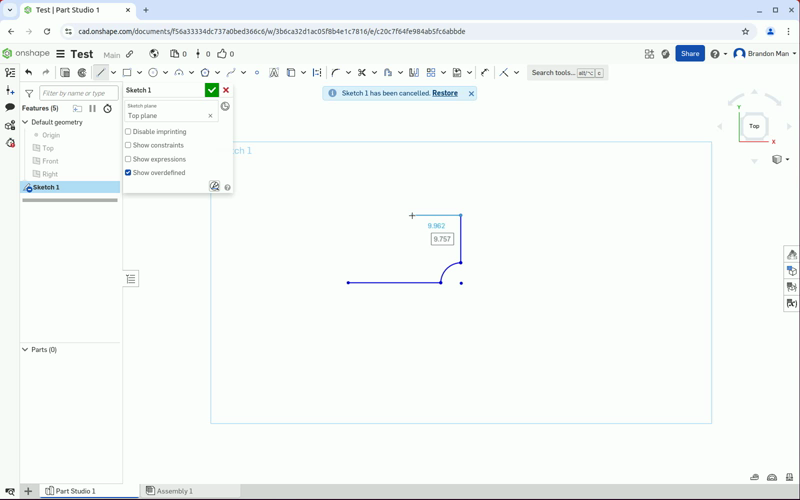
key_down(shift)
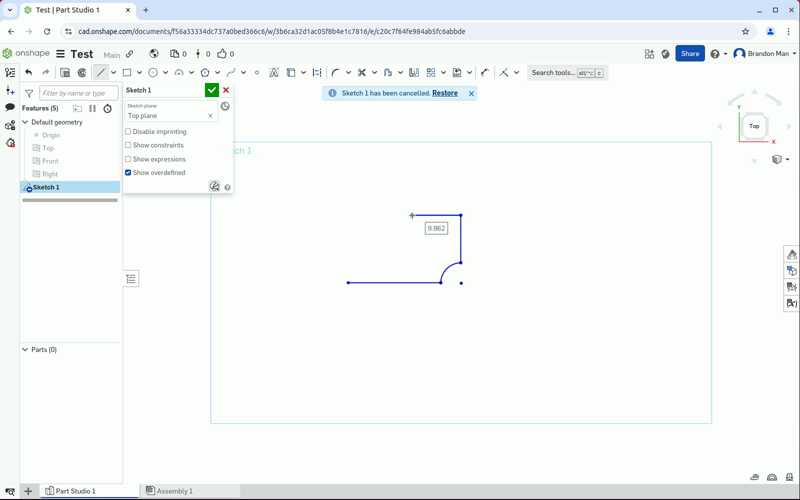
mouse_move(442, 215)
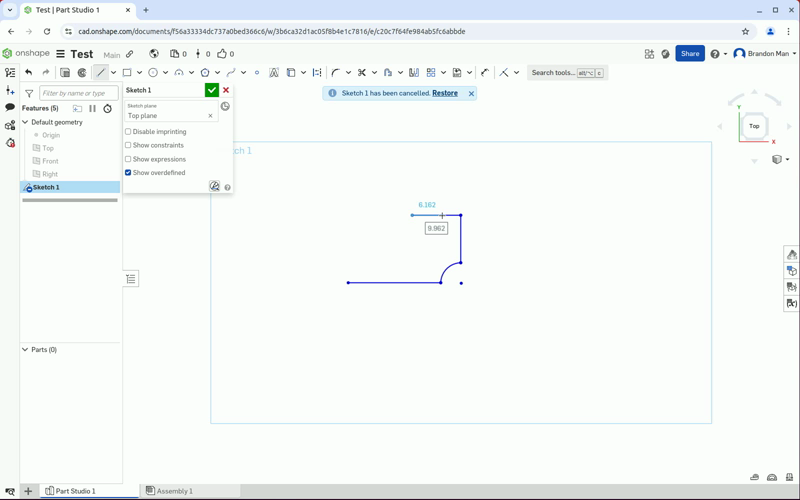
mouse_move(359, 233)
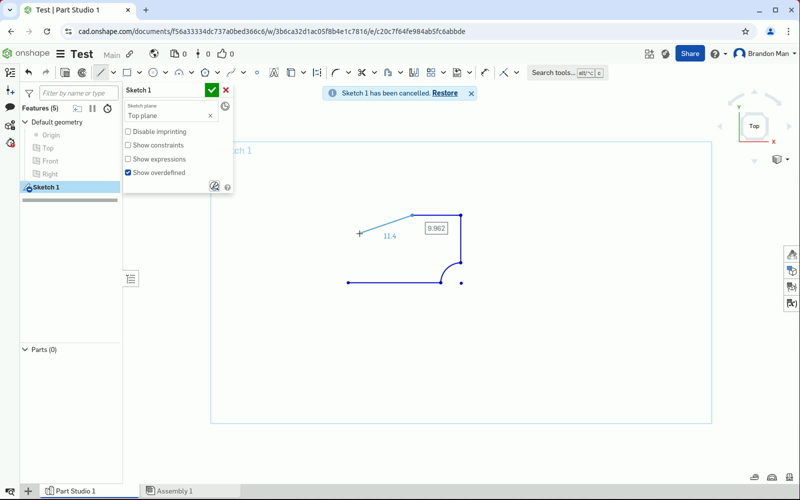
click(359, 233)
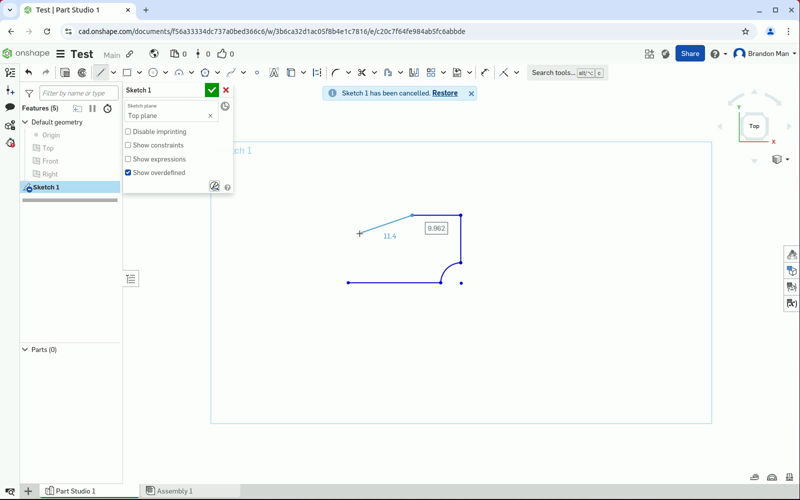
key_up(shift)
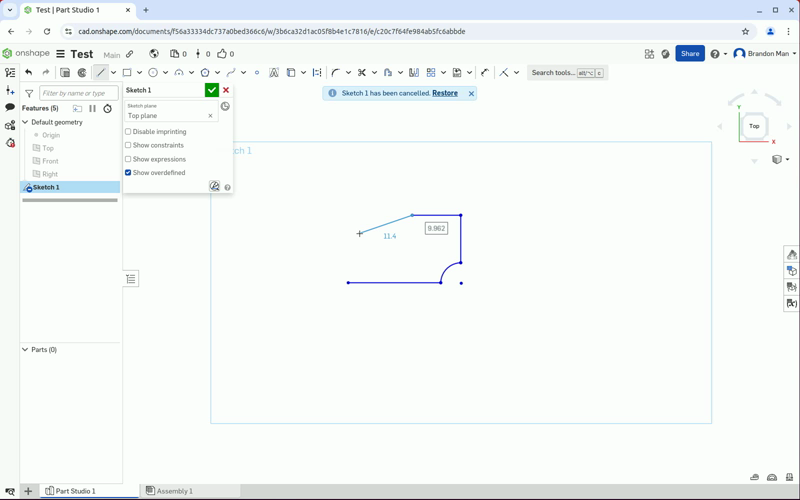
mouse_move(389, 233)
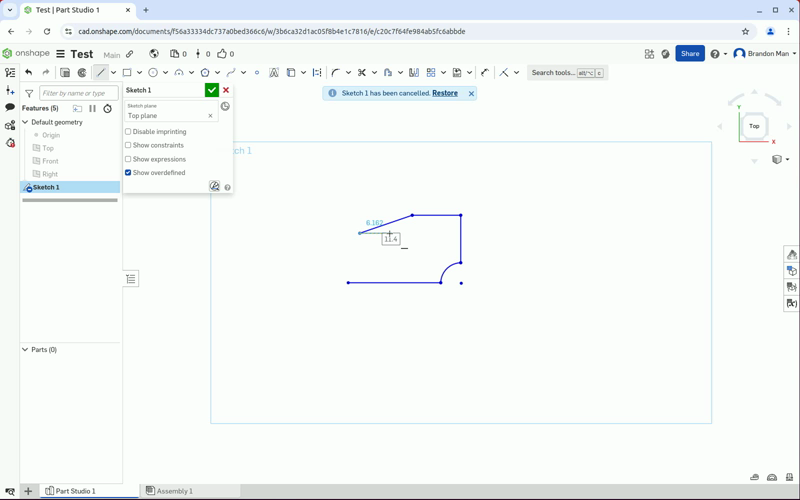
key_down(shift)
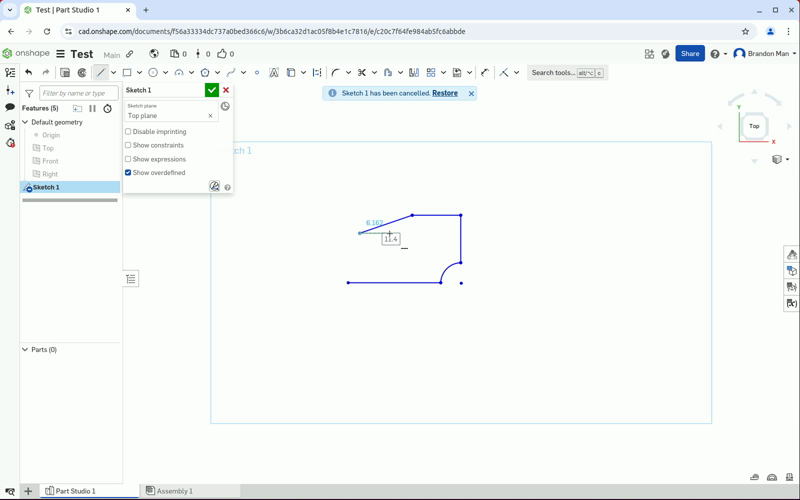
mouse_move(348, 282)
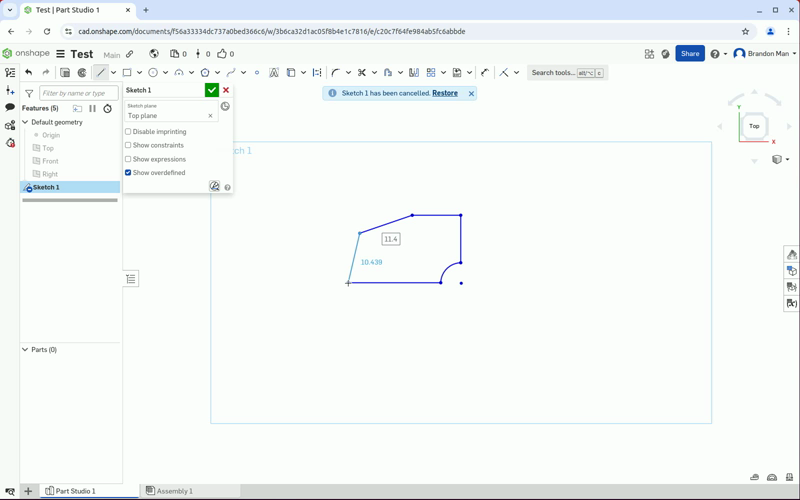
key_up(shift)
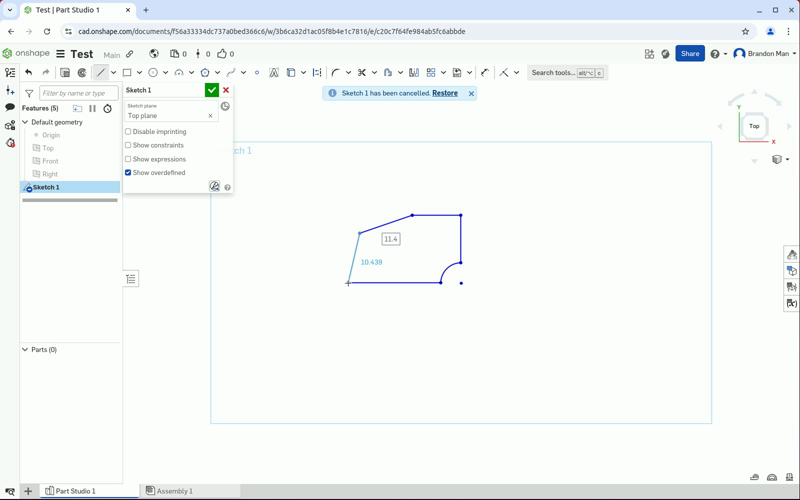
click(348, 282)
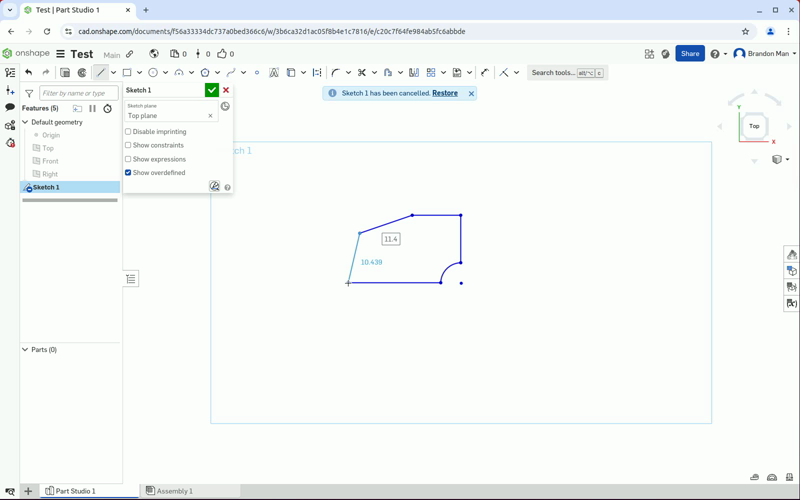
key(esc)
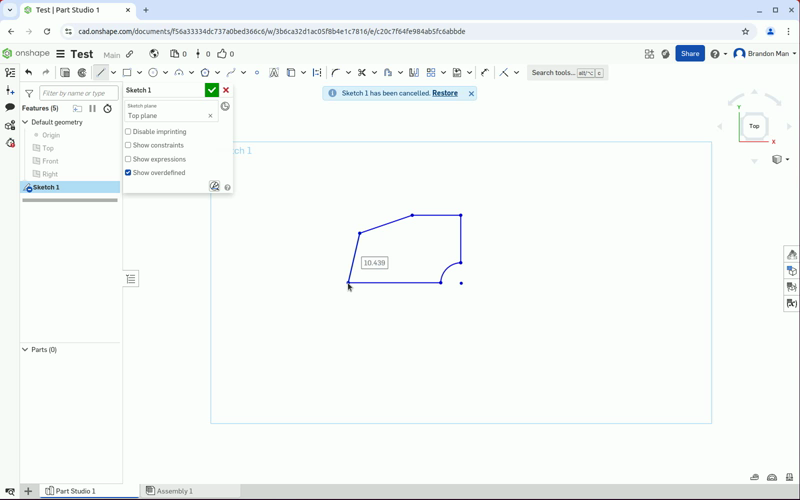
key(c)
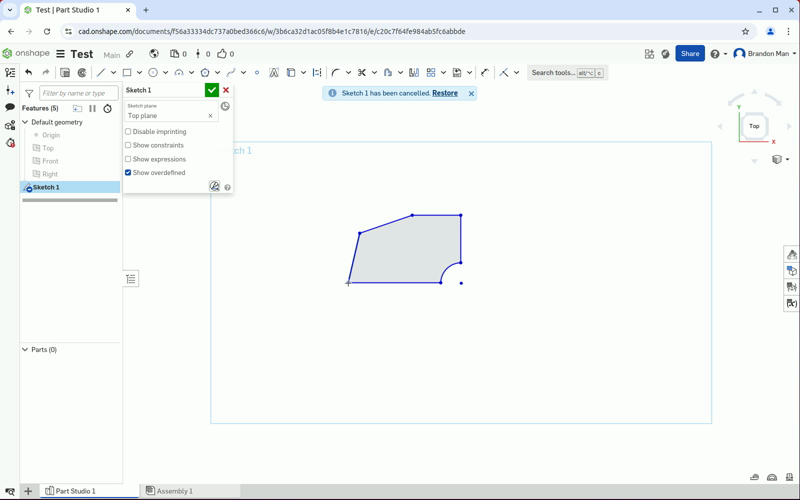
key_down(shift)
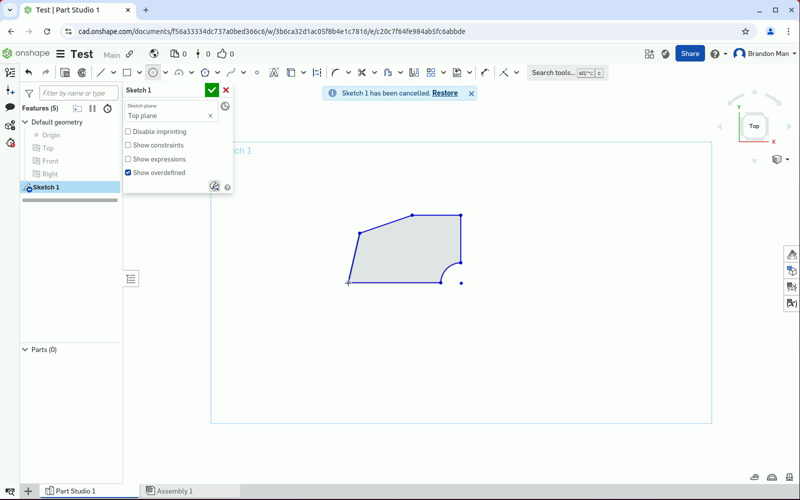
mouse_move(401, 265)
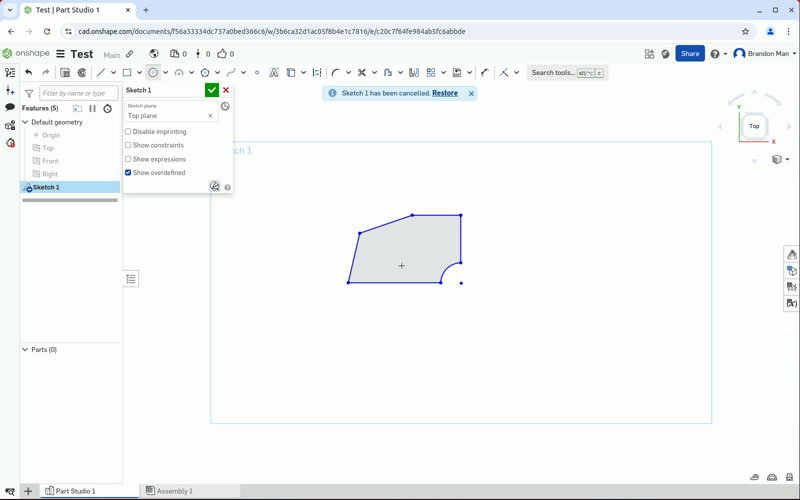
click(401, 265)
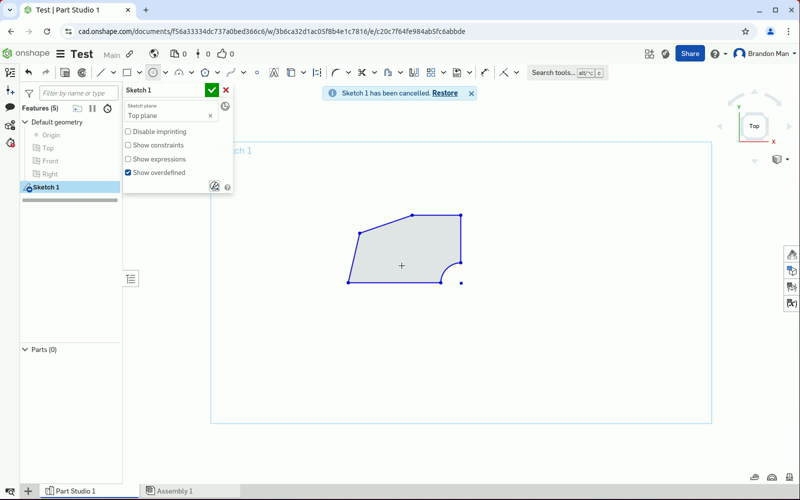
key_up(shift)
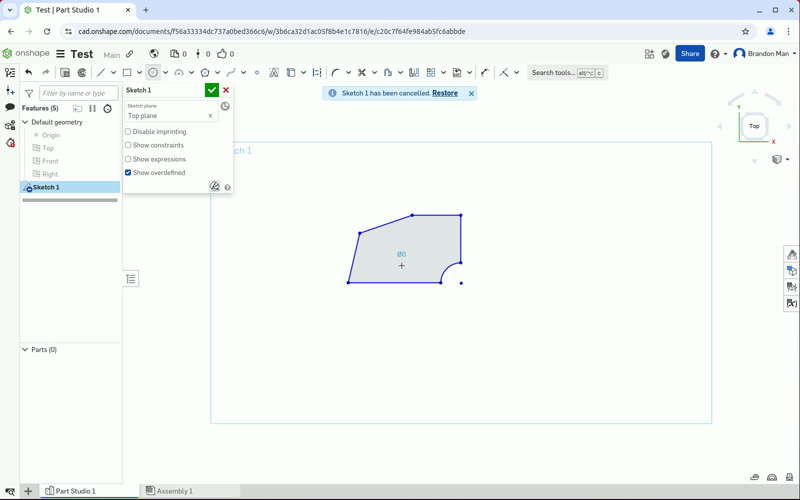
mouse_move(413, 265)
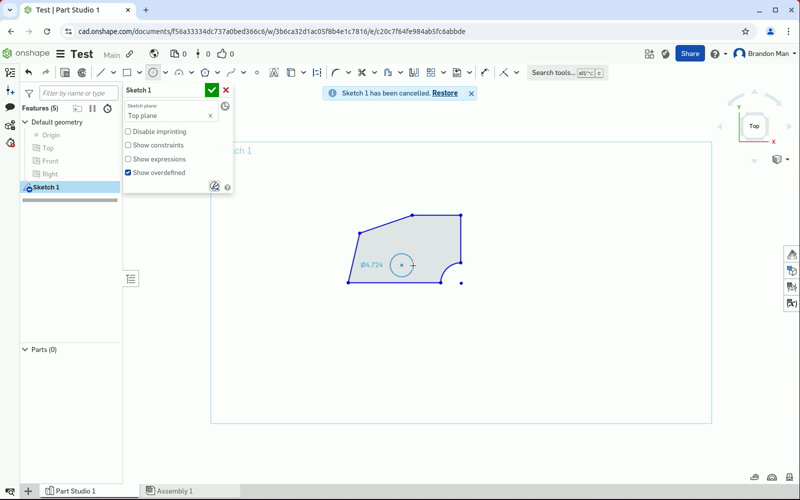
click(413, 265)
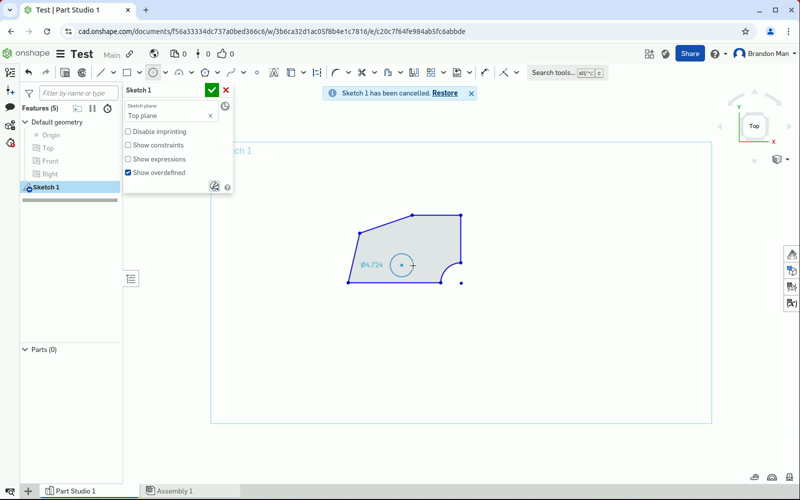
key(esc)
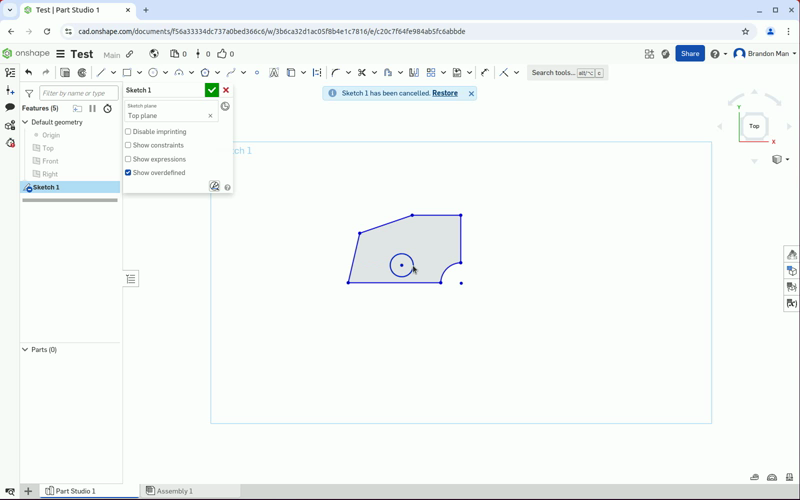
key(l)
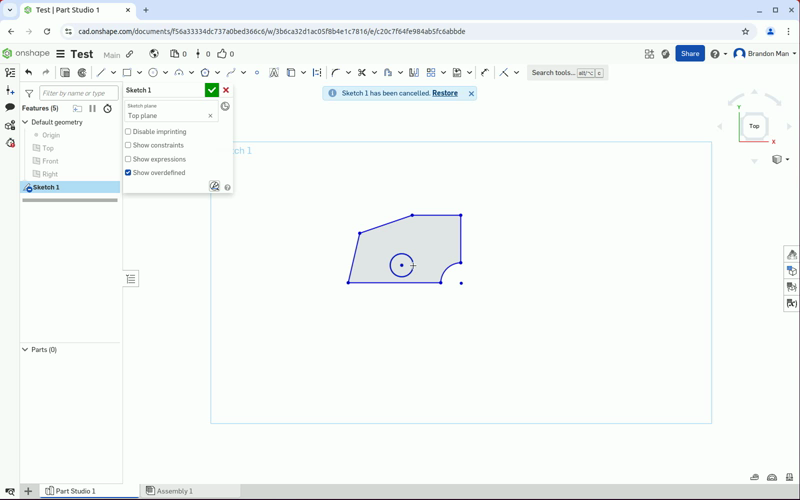
key_down(shift)
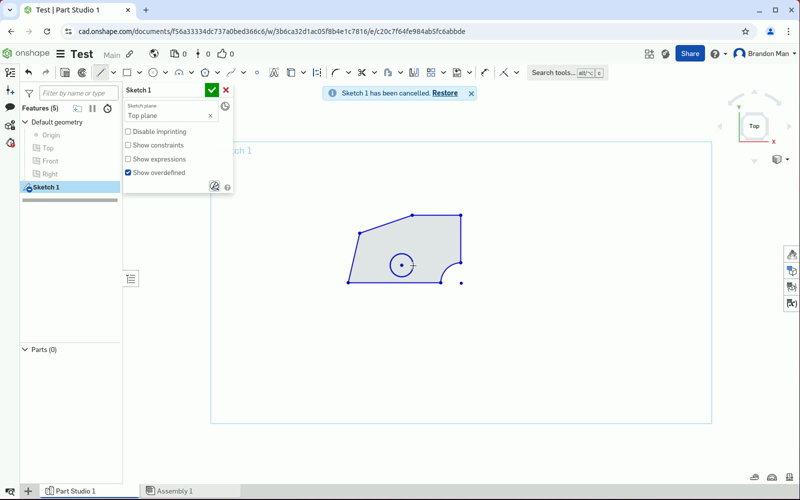
mouse_move(396, 234)
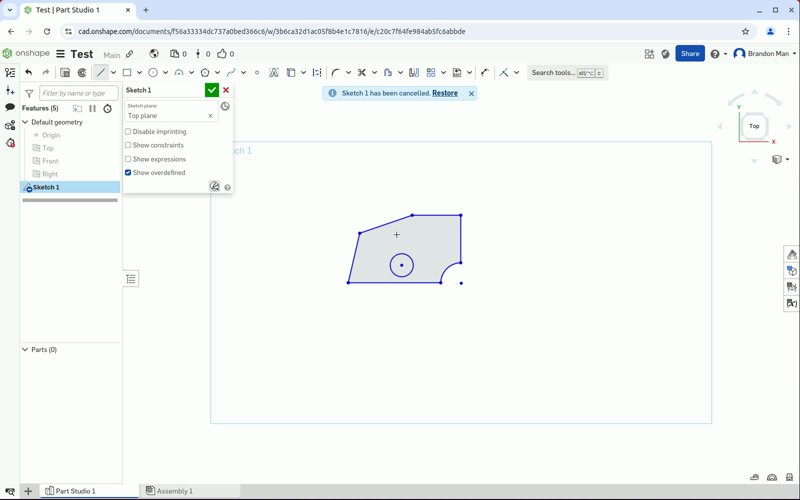
click(396, 234)
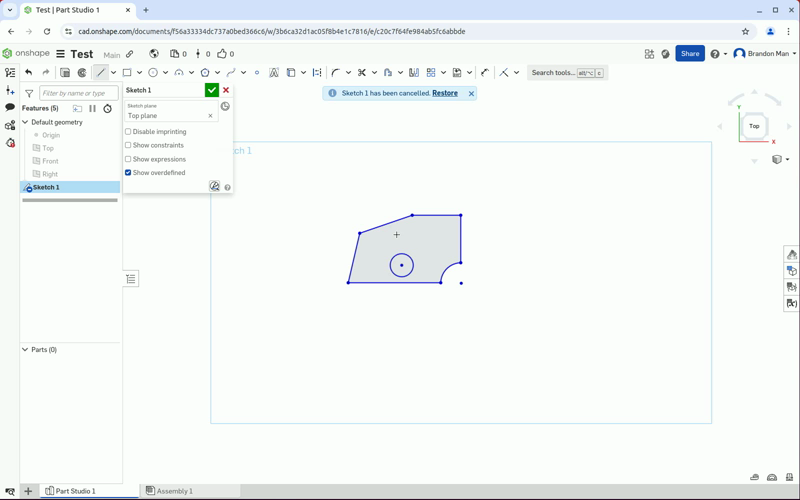
key_up(shift)
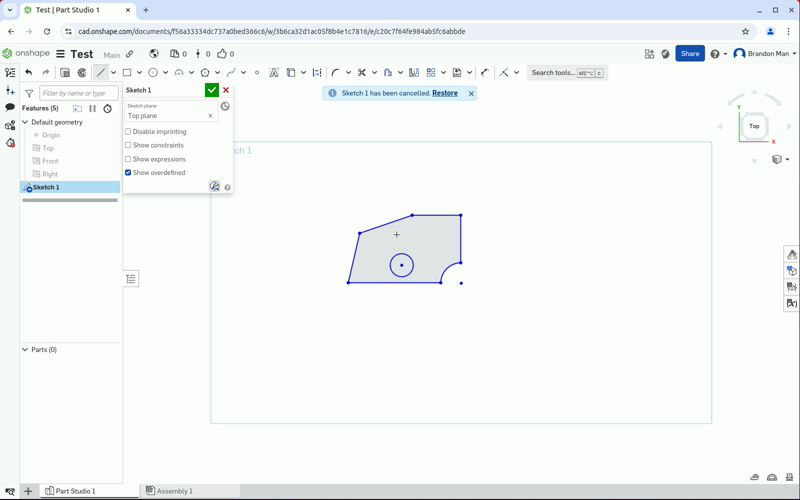
key_down(shift)
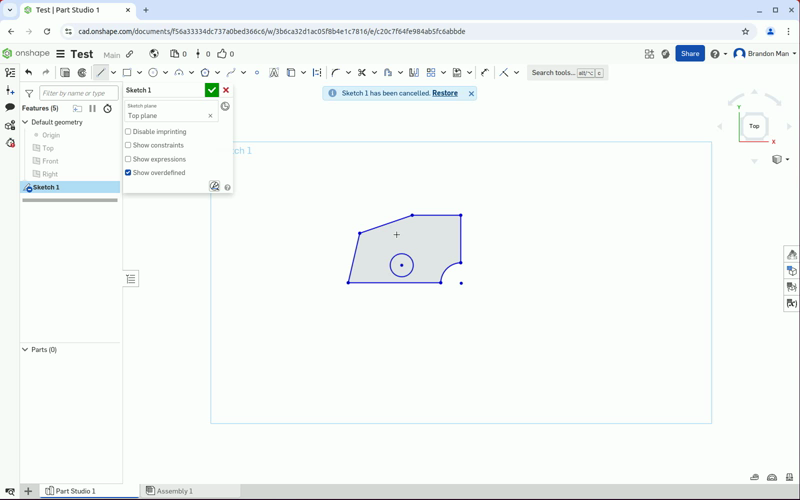
mouse_move(426, 234)
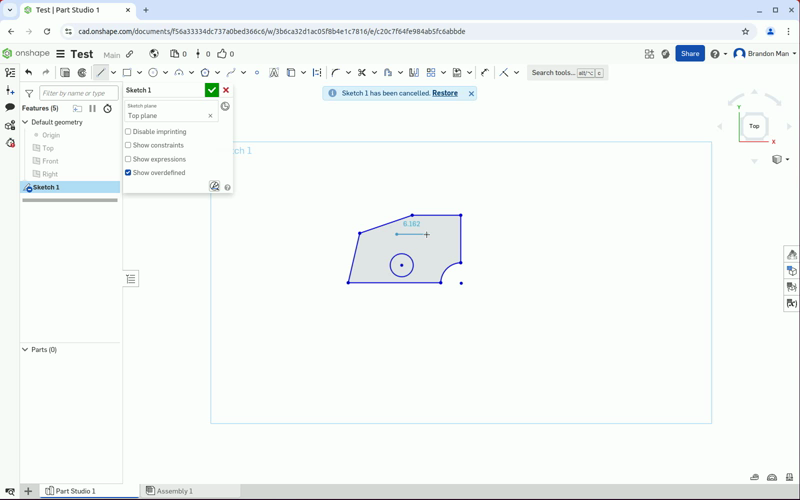
mouse_move(401, 241)
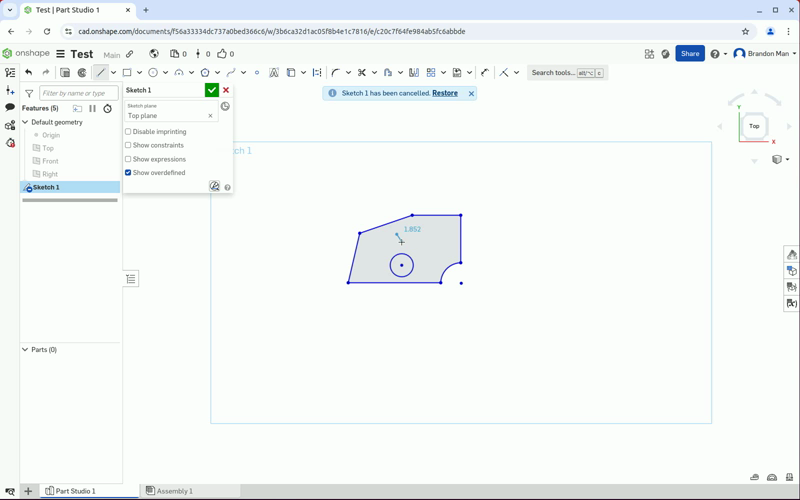
click(401, 241)
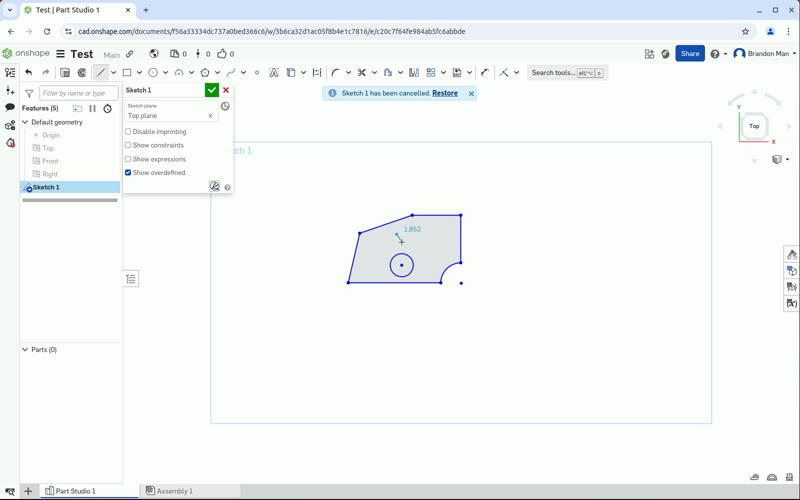
key_up(shift)
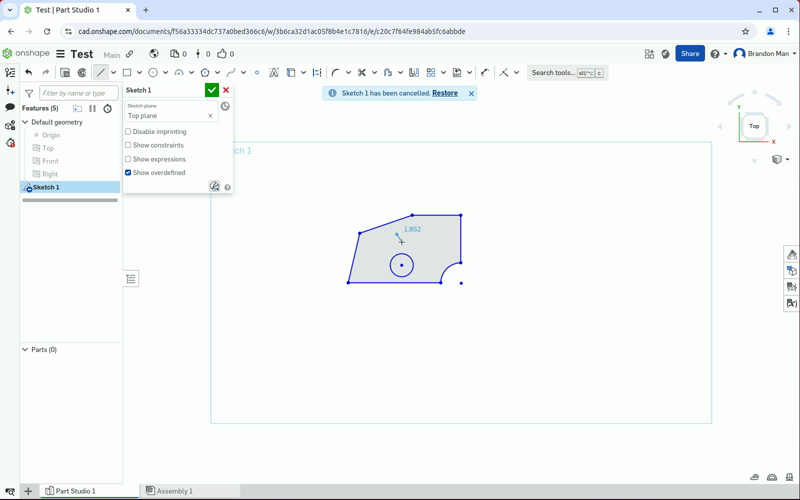
key_down(shift)
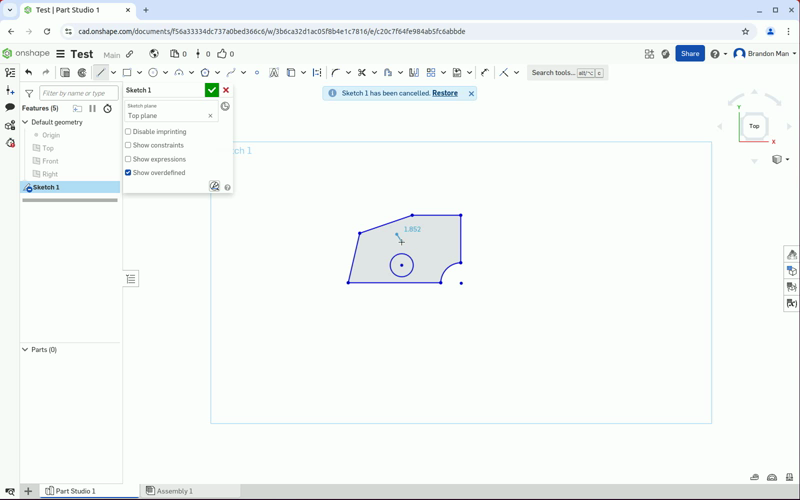
mouse_move(431, 241)
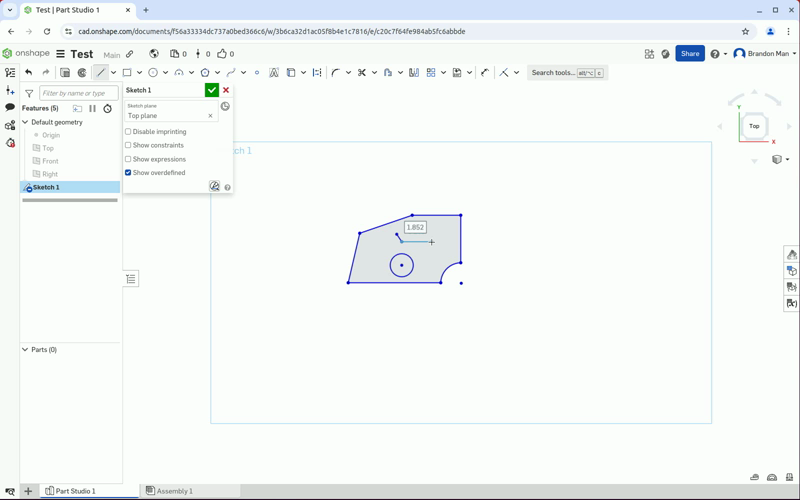
mouse_move(425, 231)
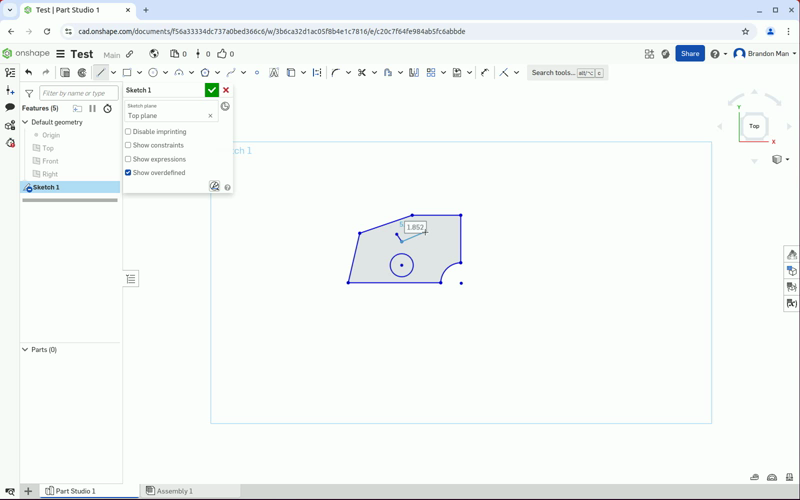
click(425, 231)
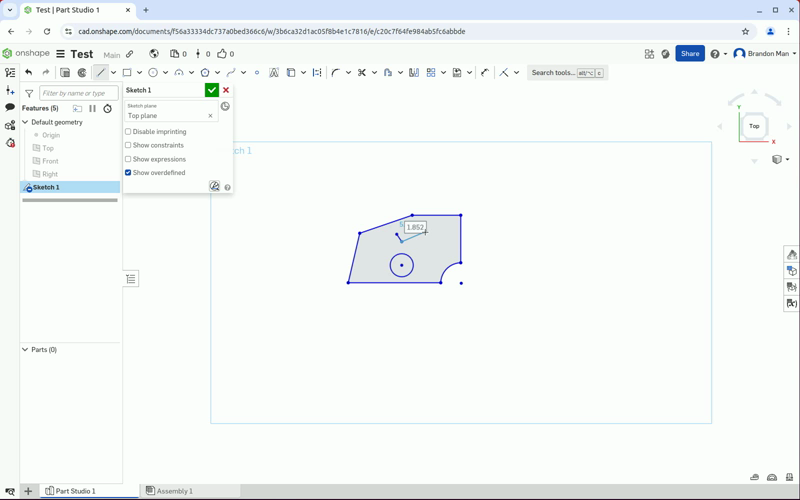
key_up(shift)
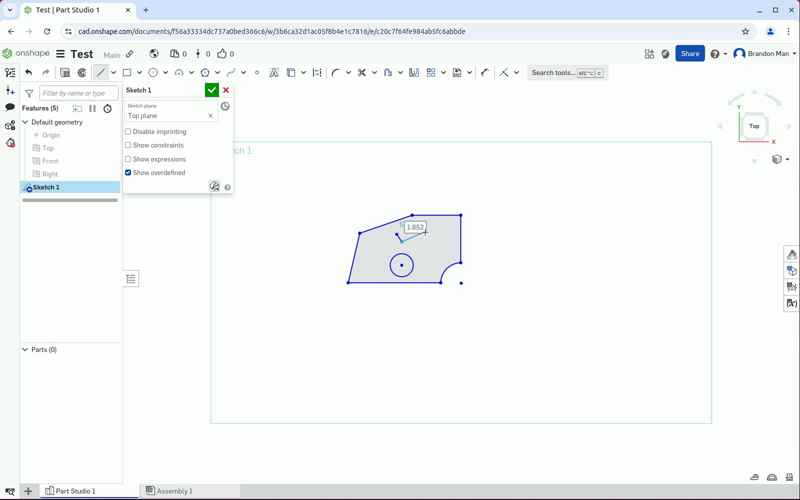
key_down(shift)
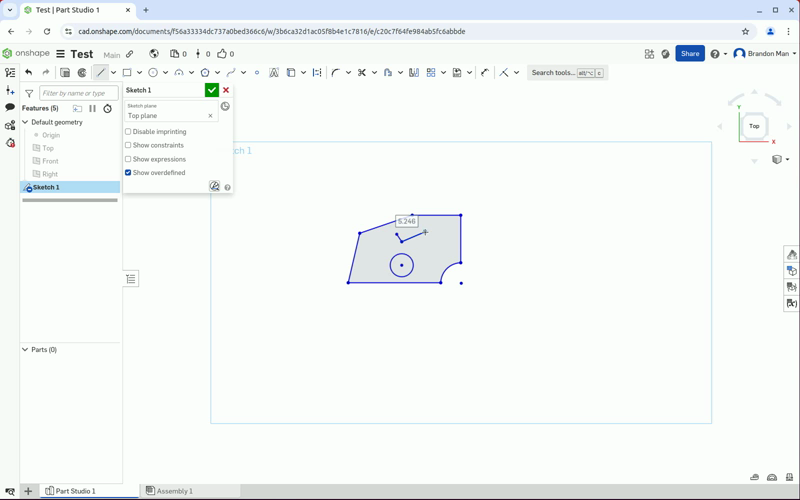
mouse_move(455, 231)
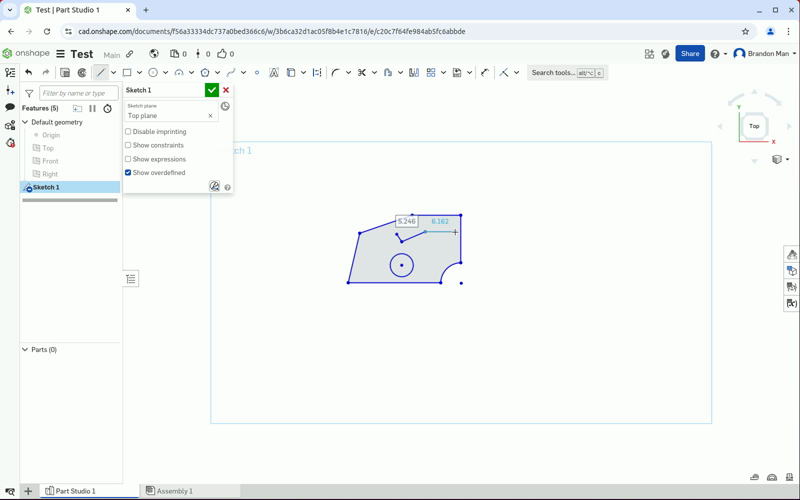
mouse_move(421, 225)
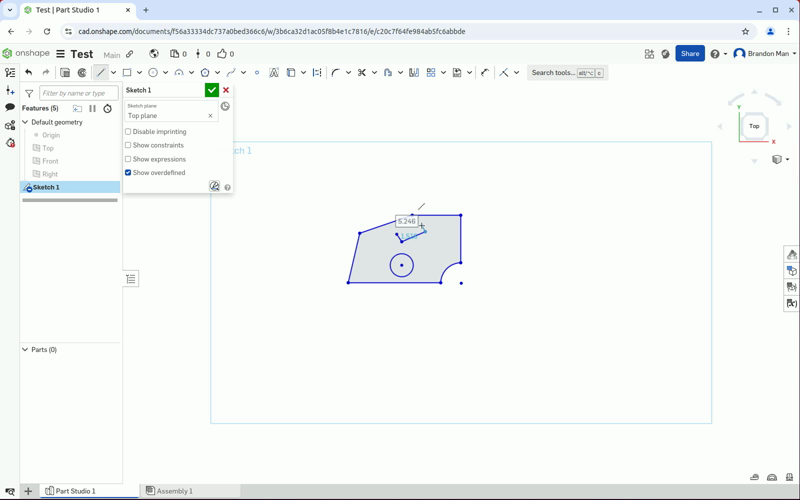
click(421, 225)
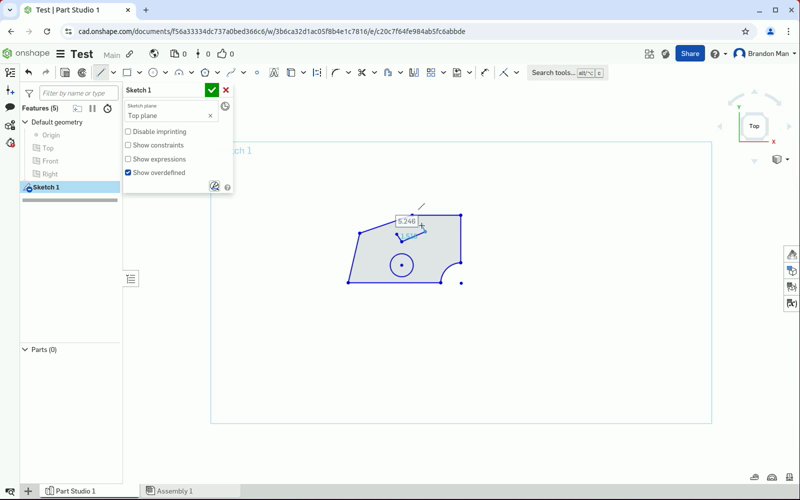
key_up(shift)
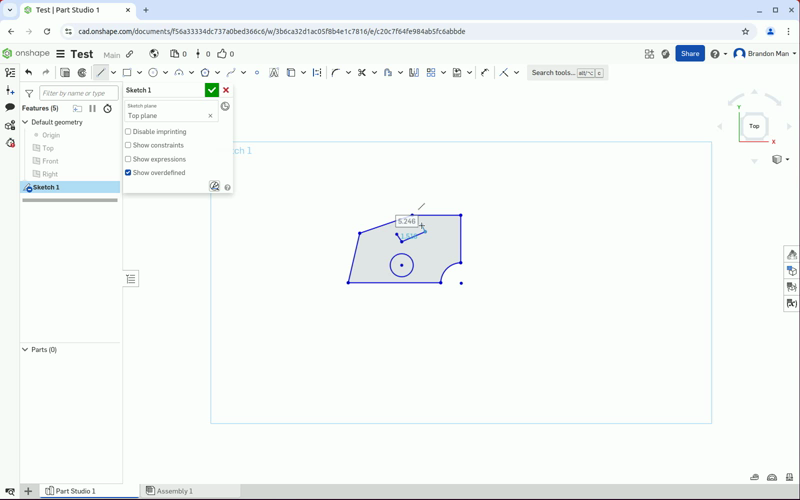
mouse_move(451, 225)
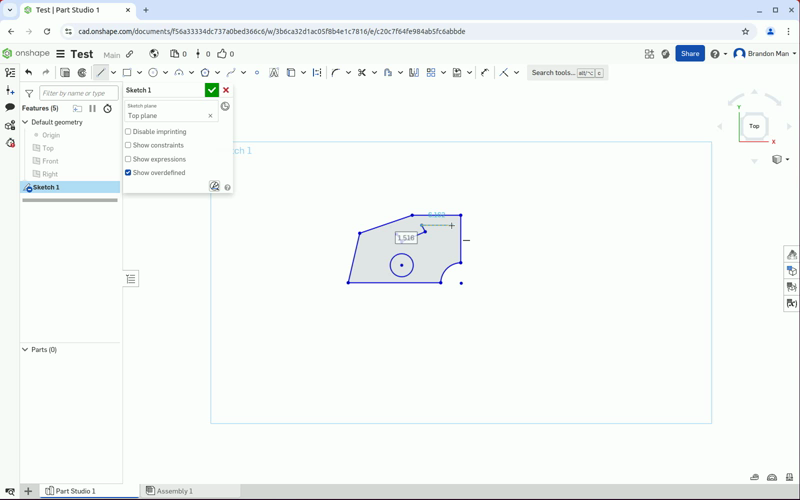
key_down(shift)
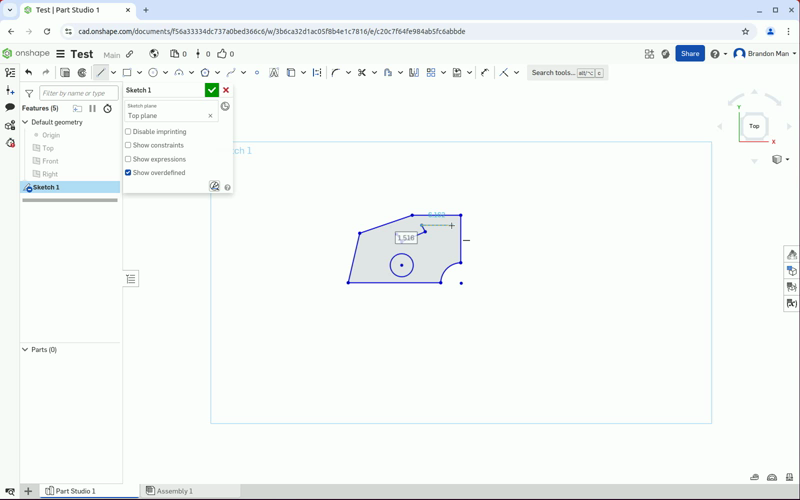
mouse_move(396, 234)
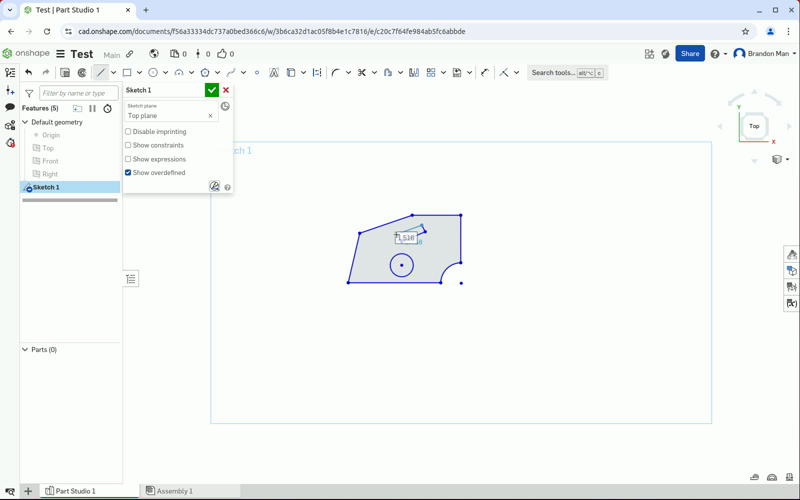
key_up(shift)
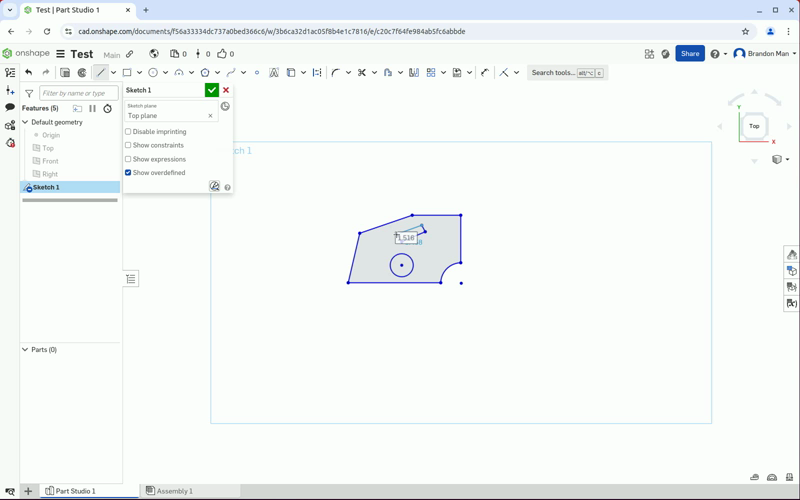
click(396, 234)
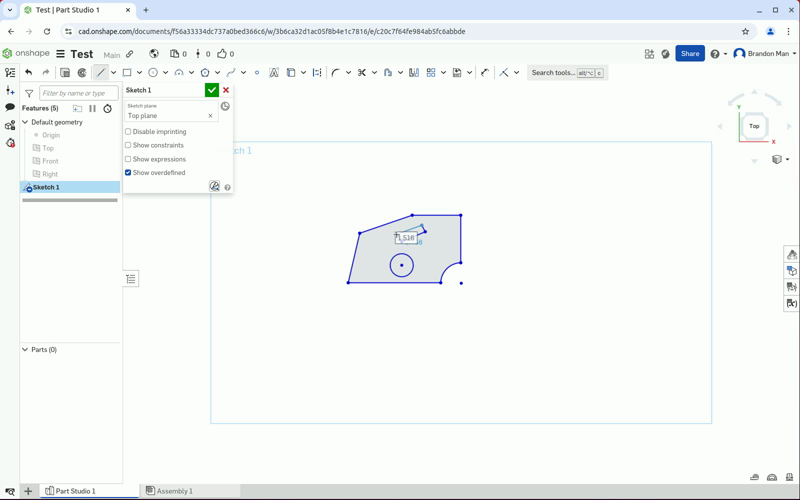
key(esc)
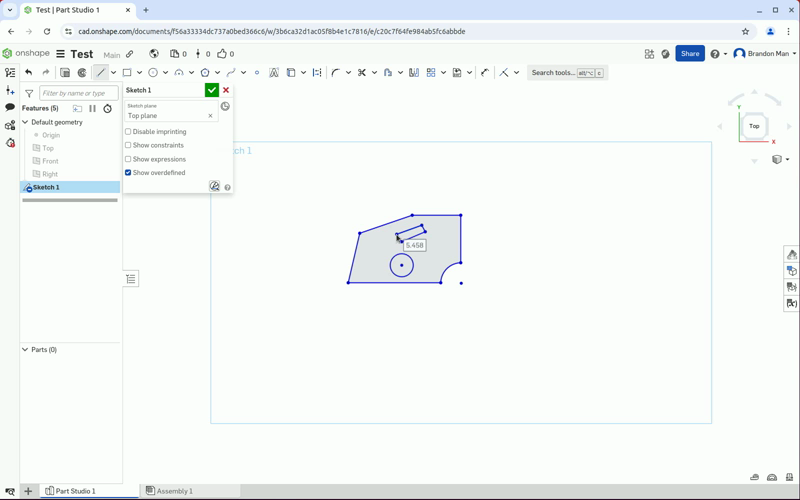
key(l)
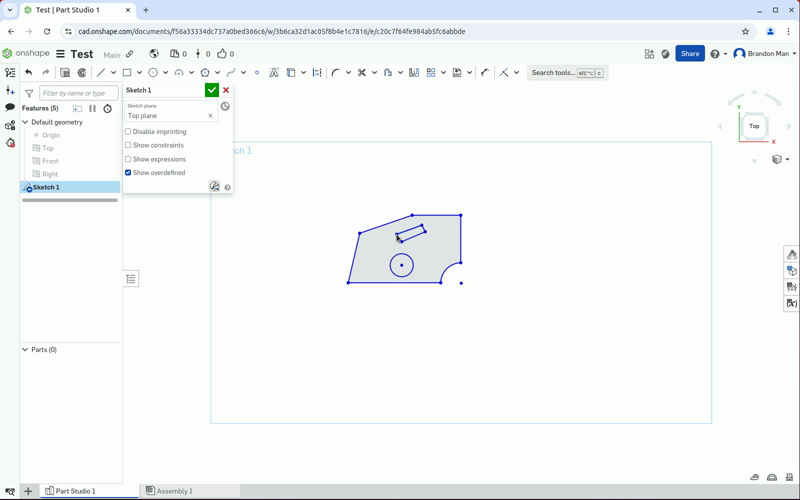
key_down(shift)
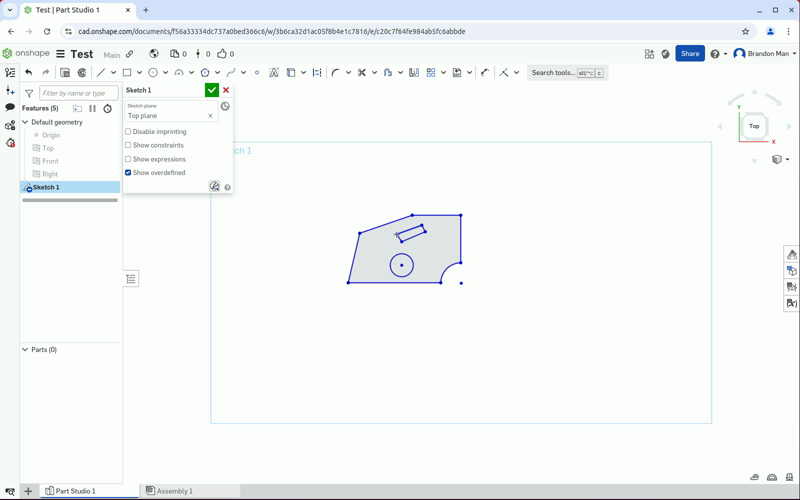
mouse_move(421, 241)
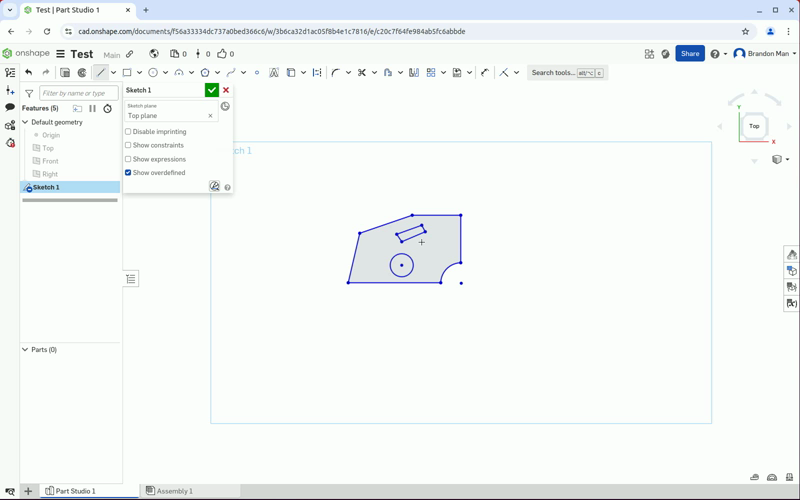
click(421, 241)
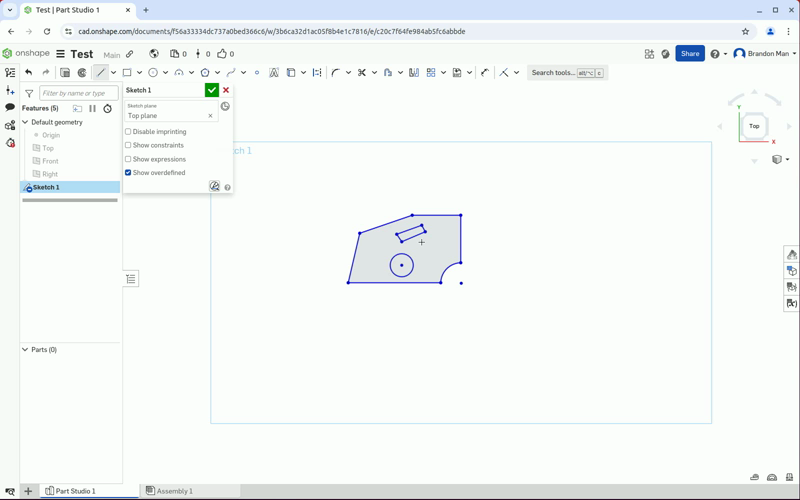
key_up(shift)
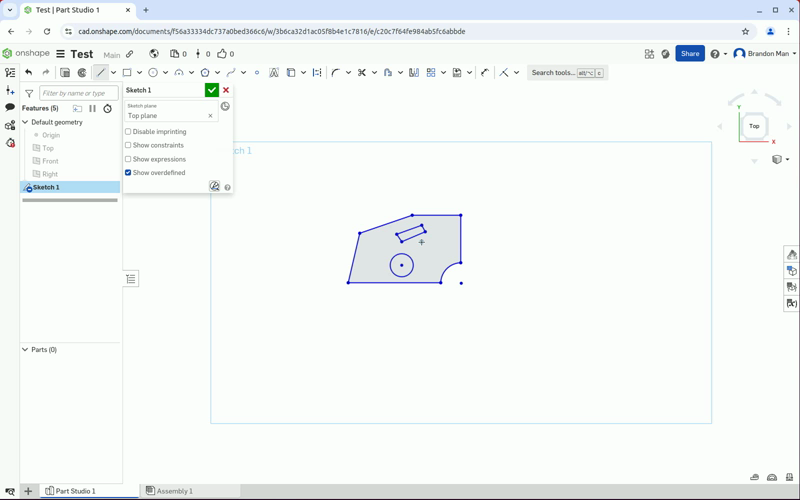
key_down(shift)
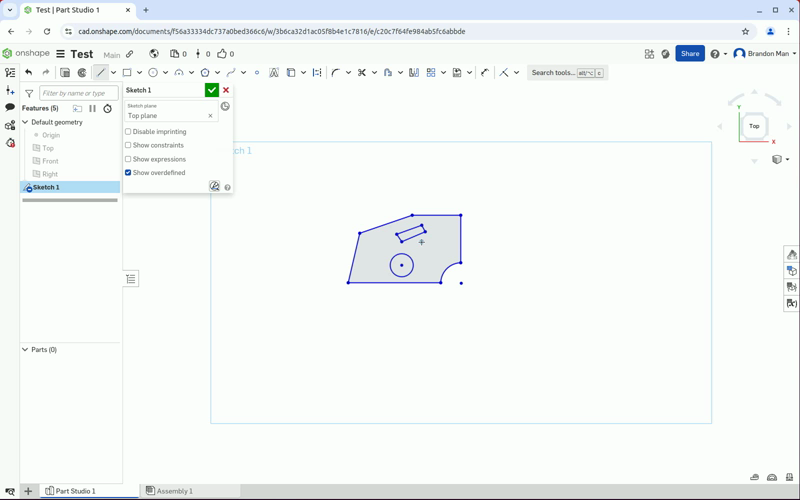
mouse_move(451, 241)
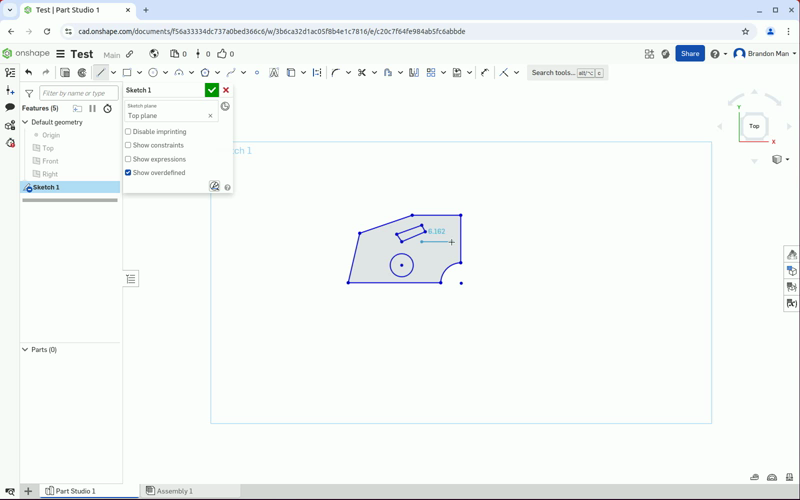
mouse_move(425, 252)
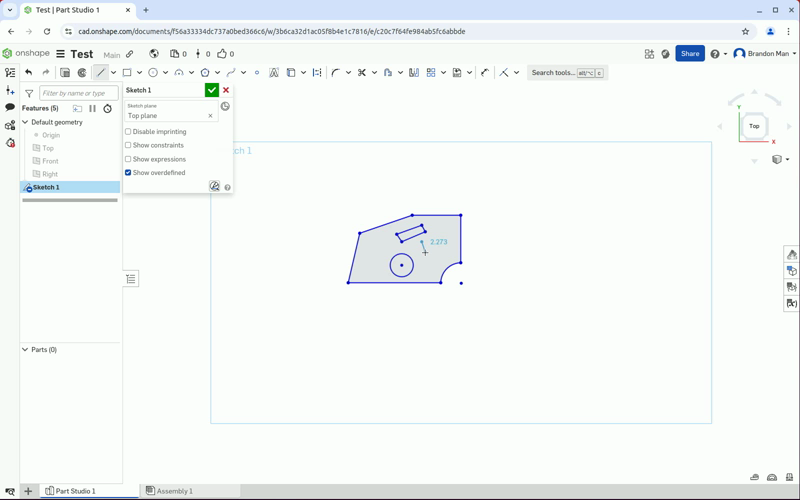
click(425, 252)
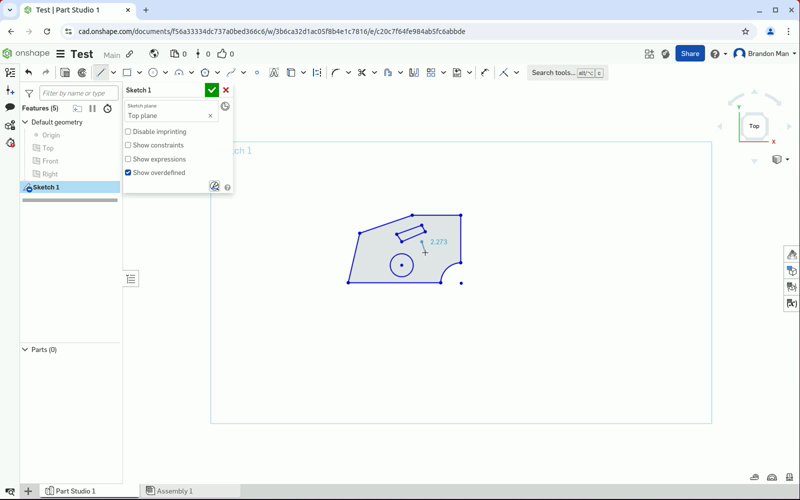
key_up(shift)
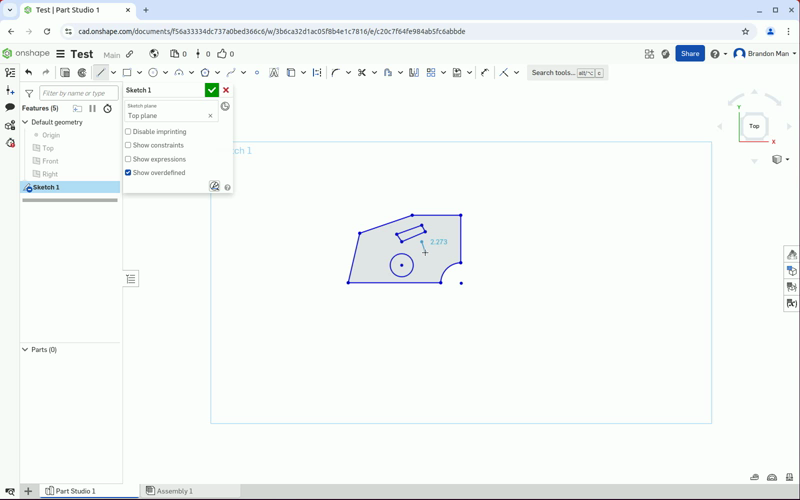
key_down(shift)
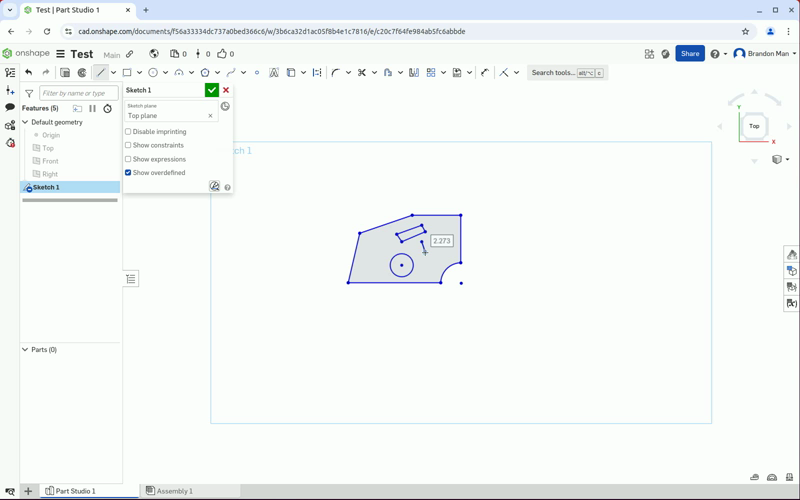
mouse_move(455, 252)
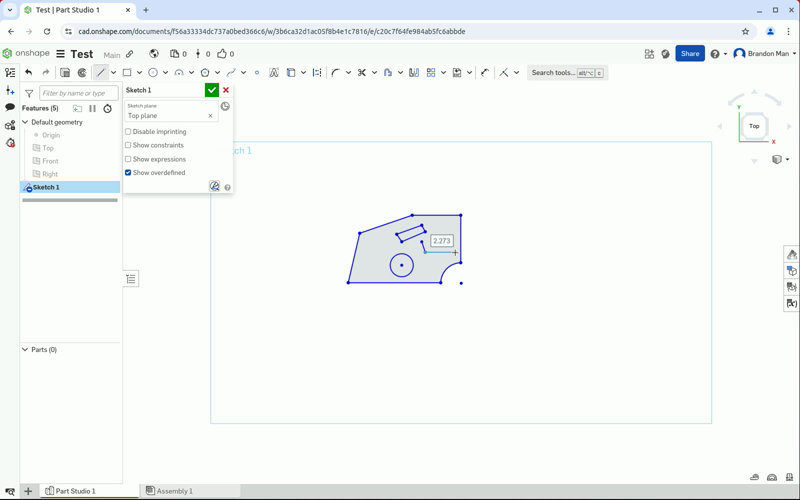
mouse_move(445, 241)
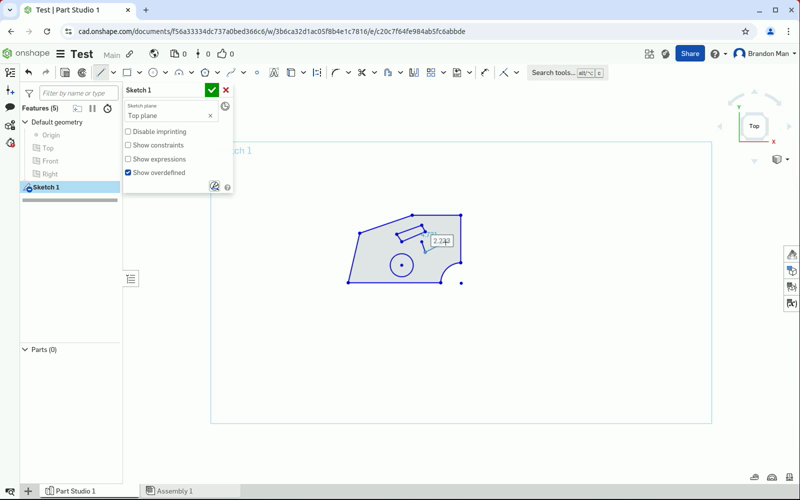
click(445, 241)
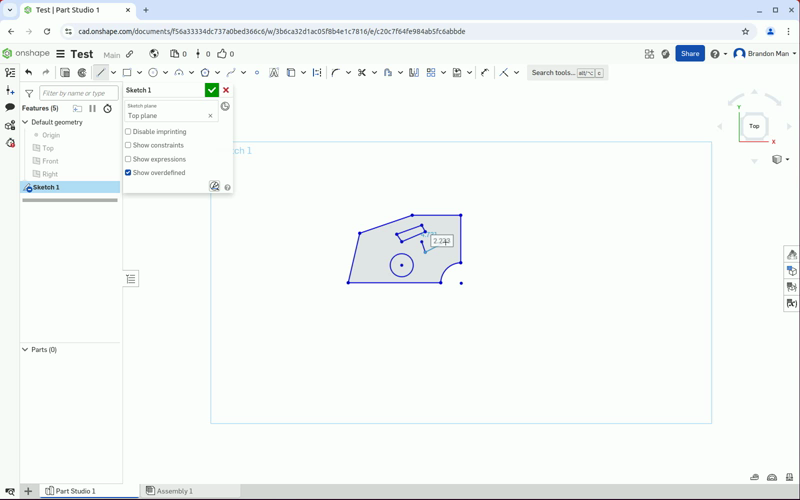
key_up(shift)
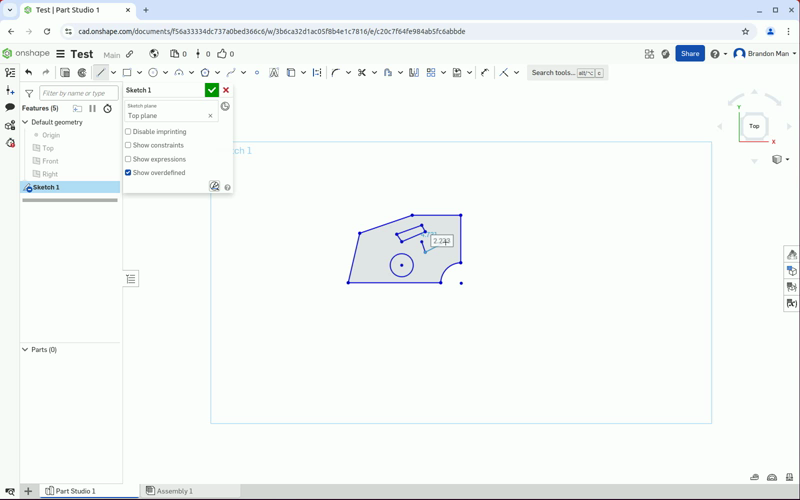
key_down(shift)
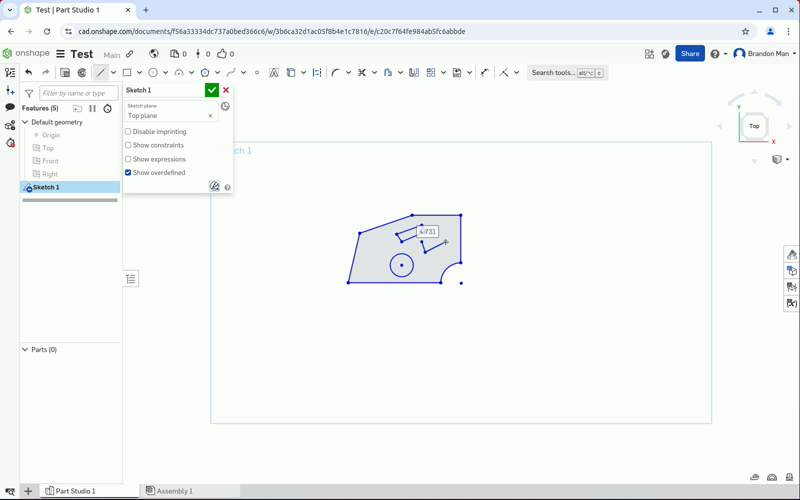
mouse_move(475, 241)
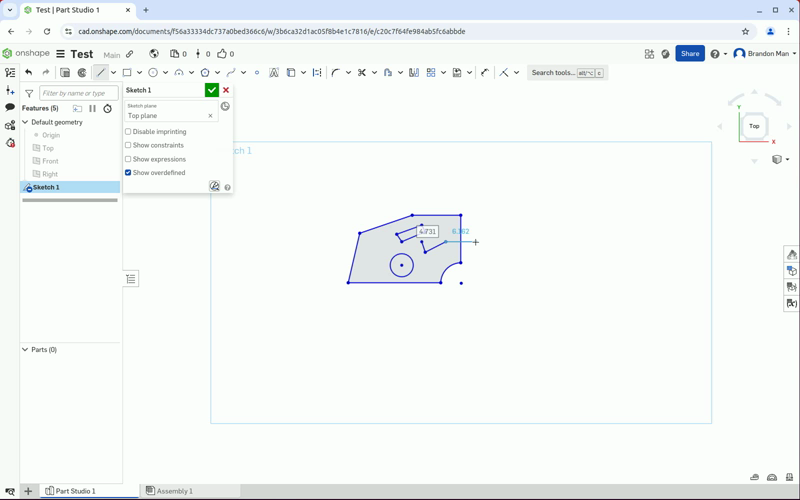
mouse_move(441, 231)
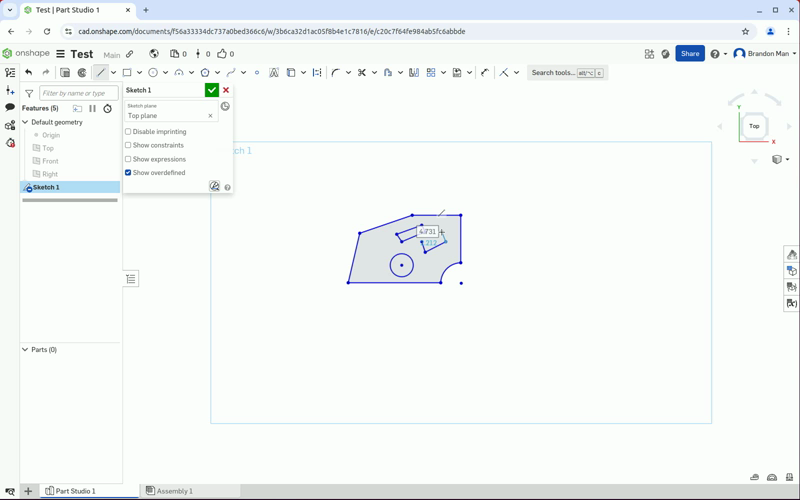
click(441, 231)
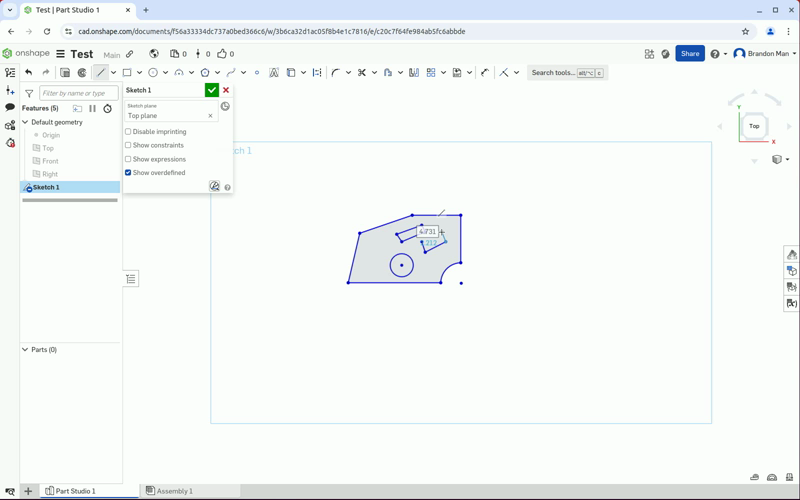
key_up(shift)
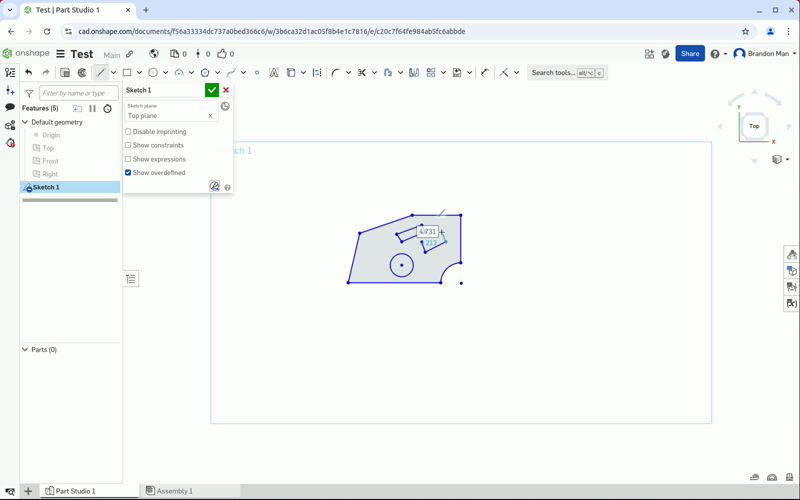
mouse_move(471, 231)
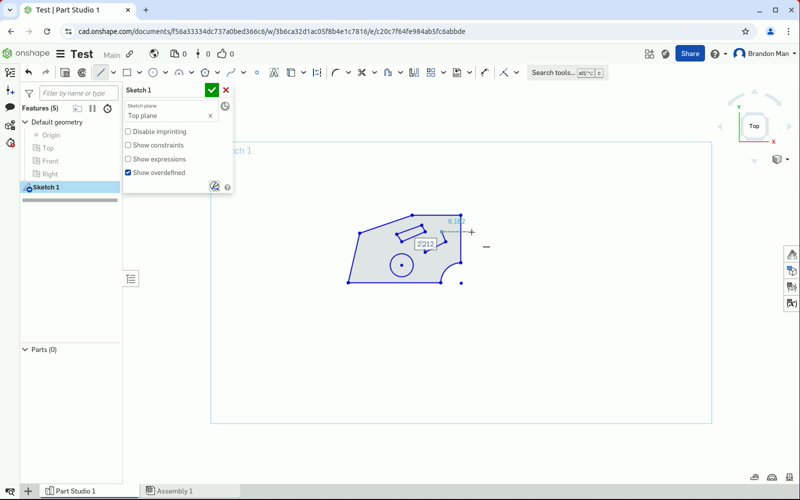
key_down(shift)
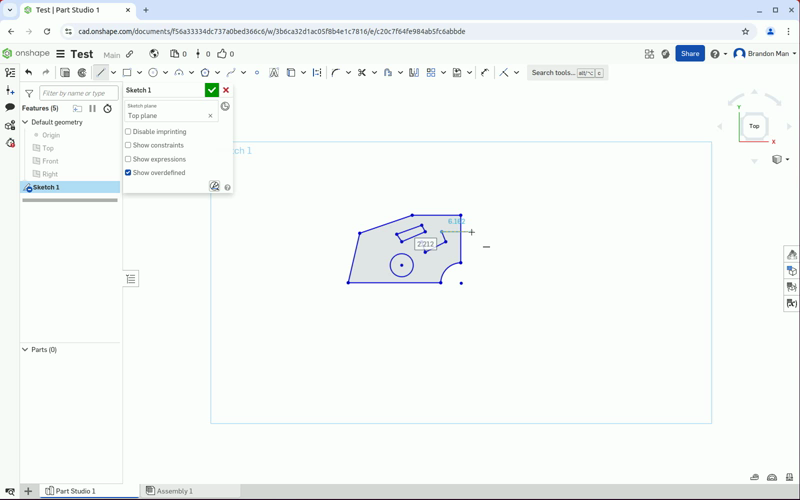
mouse_move(421, 241)
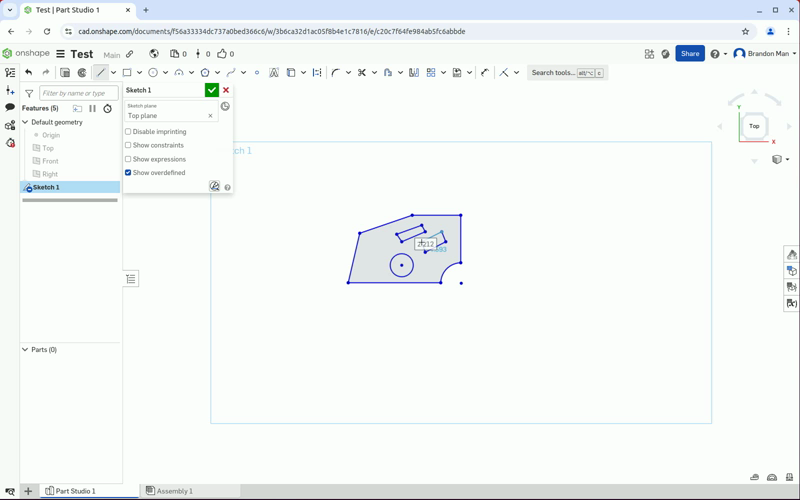
key_up(shift)
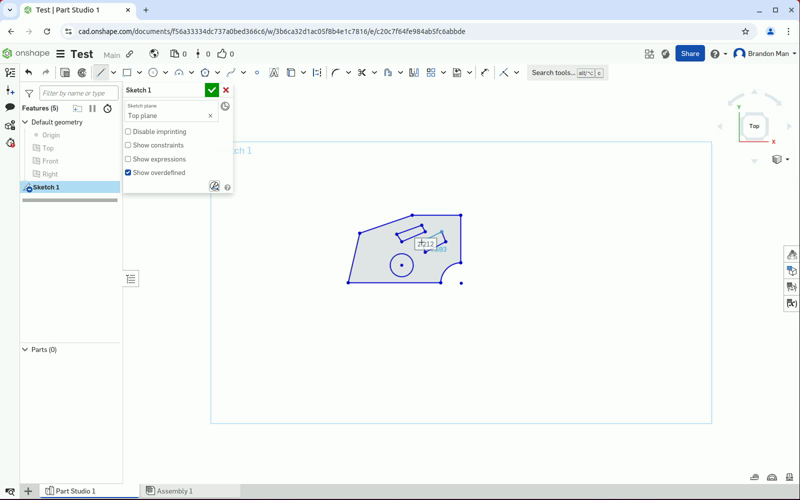
click(421, 241)
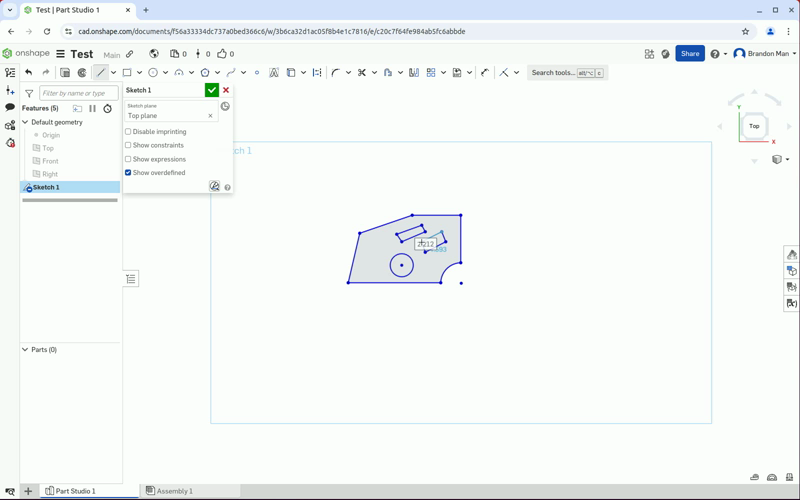
key(esc)
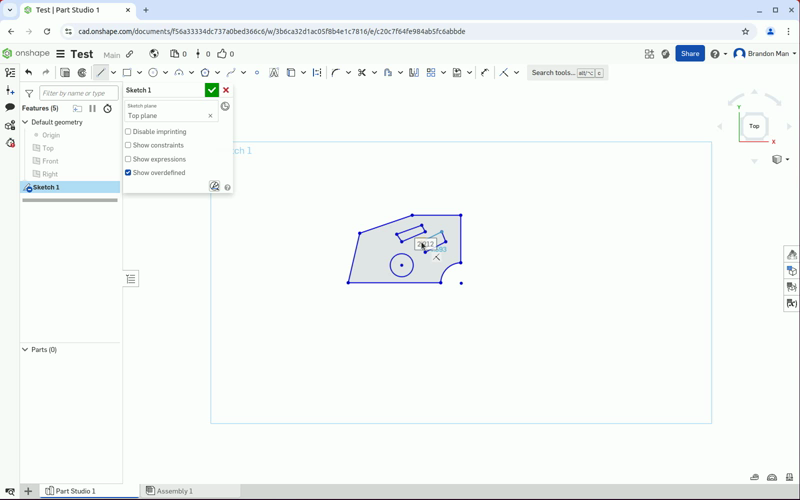
mouse_move(427, 274)
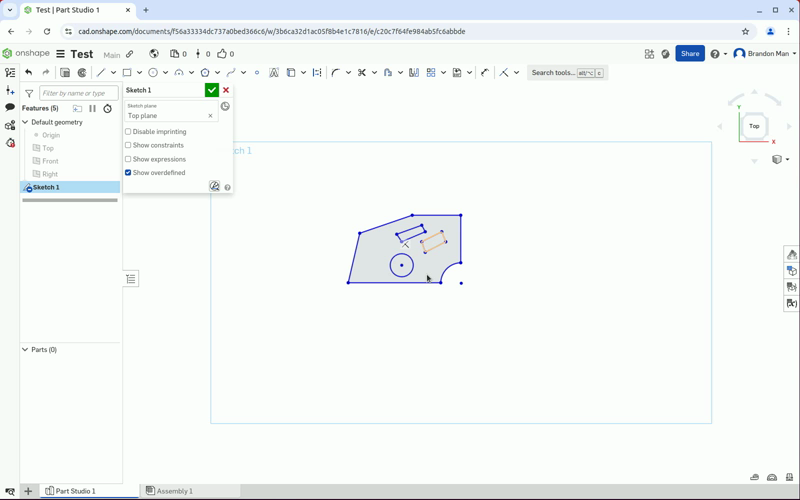
click(427, 274)
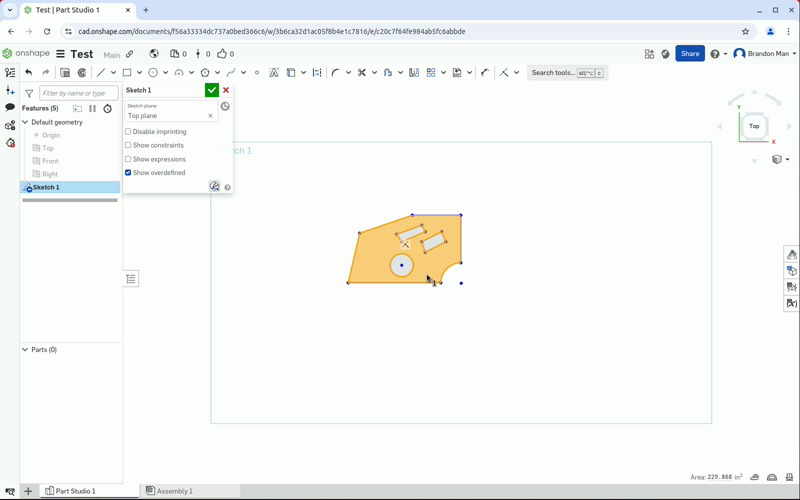
mouse_move(73, 352)
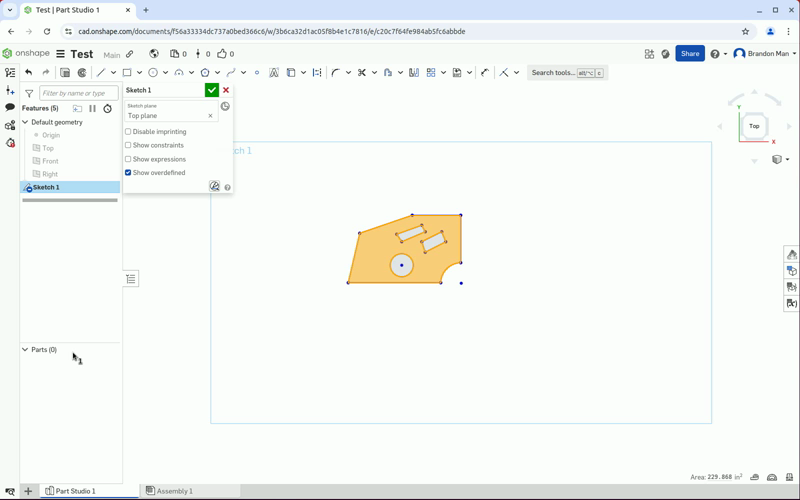
key(shift+y)
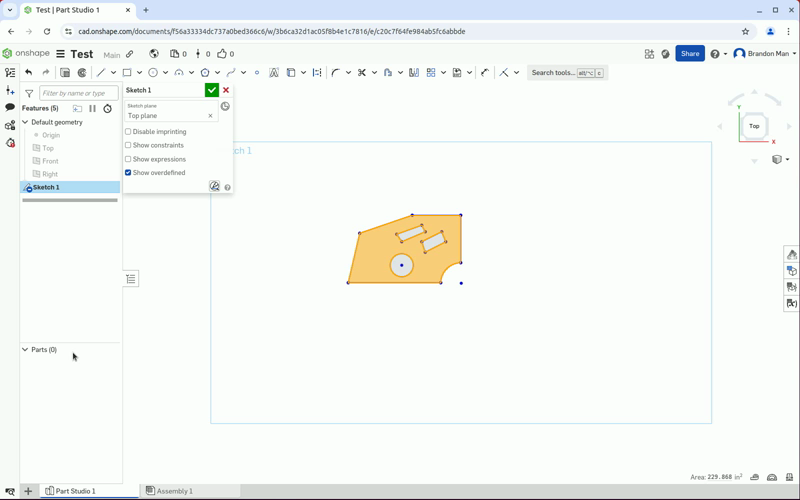
key(shift+e)
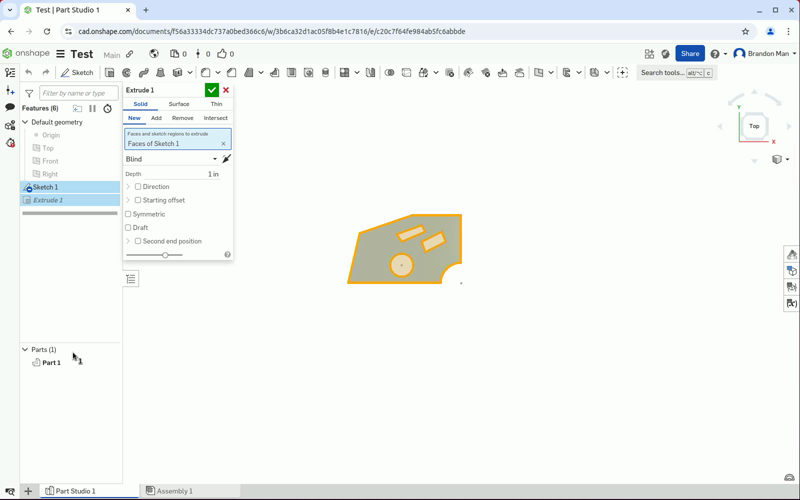
mouse_move(143, 106)
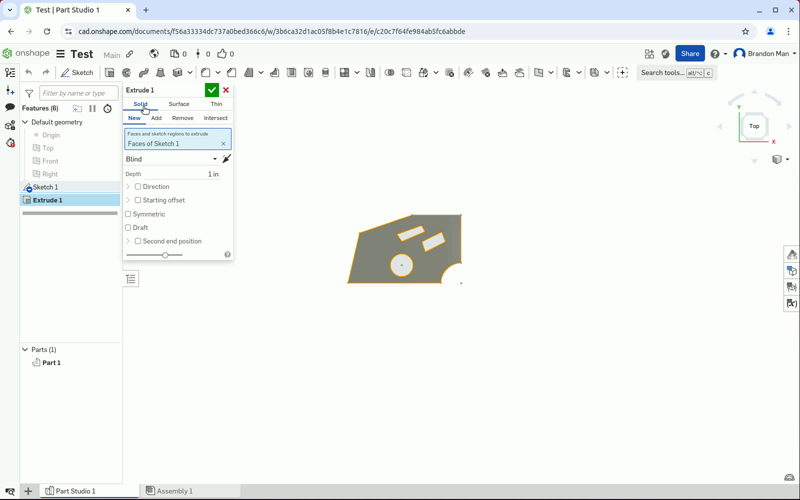
click(143, 106)
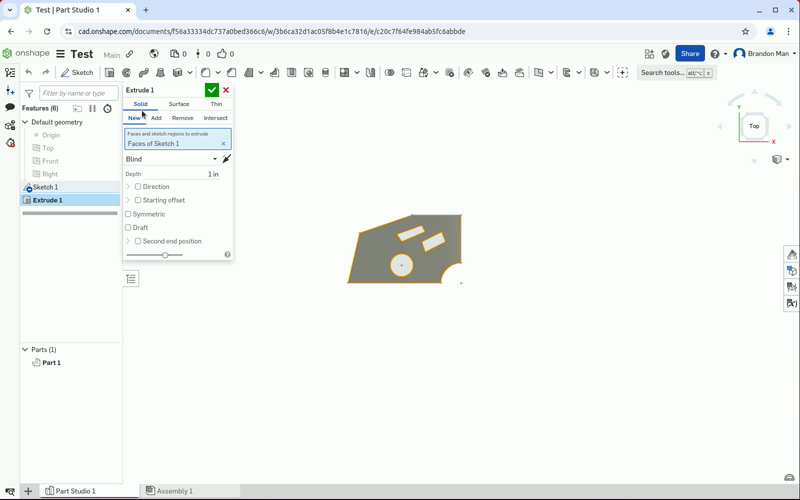
mouse_move(137, 120)
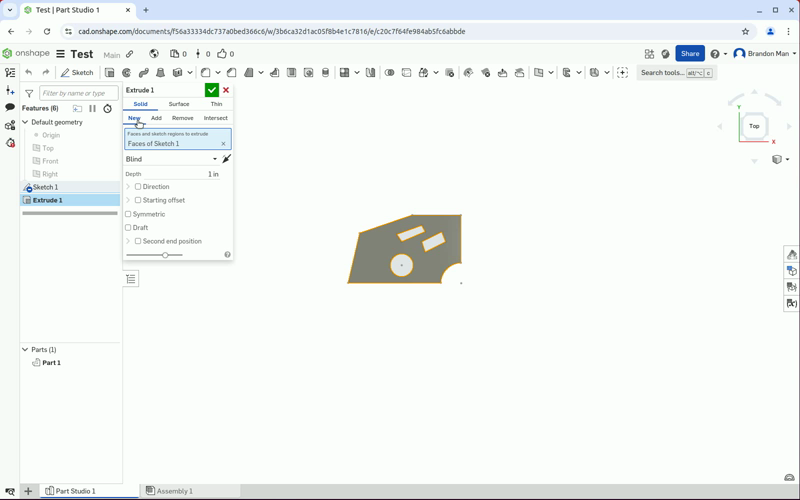
click(137, 120)
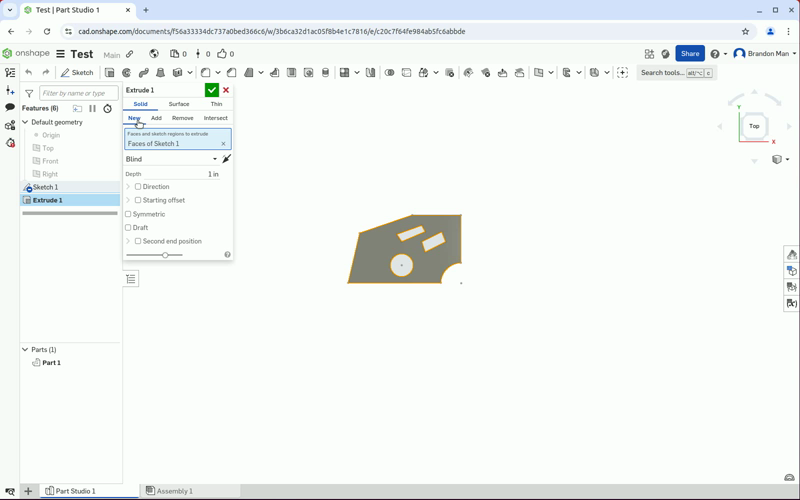
key(tab, 4)
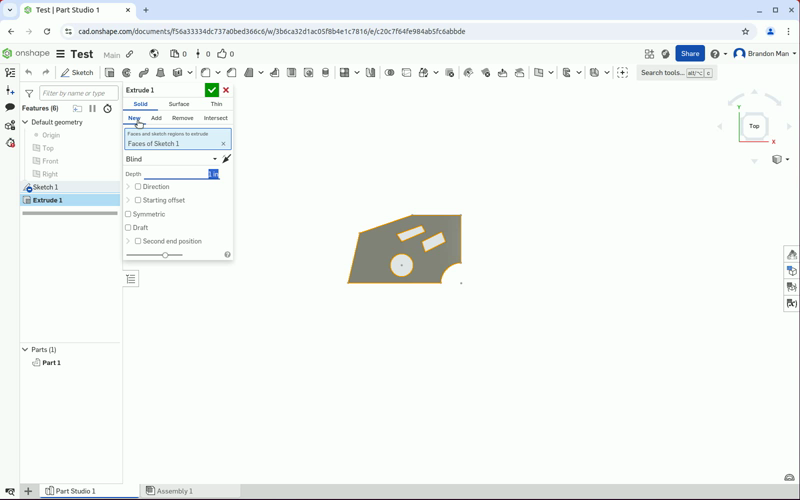
text(2.889)
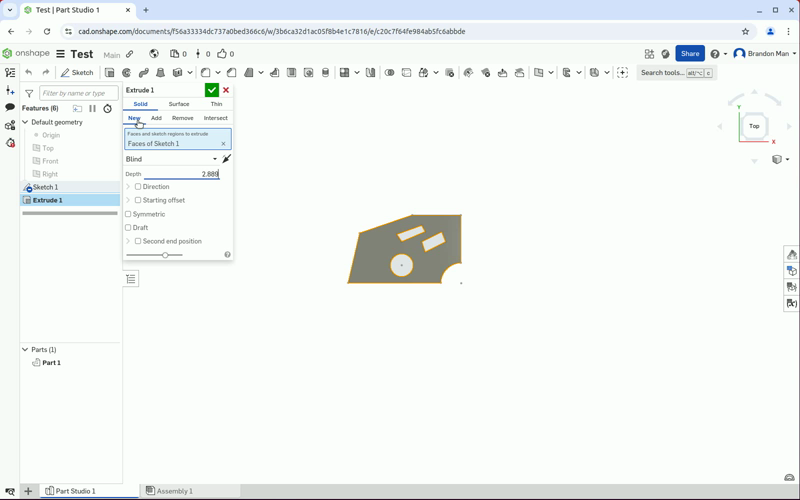
key(enter)
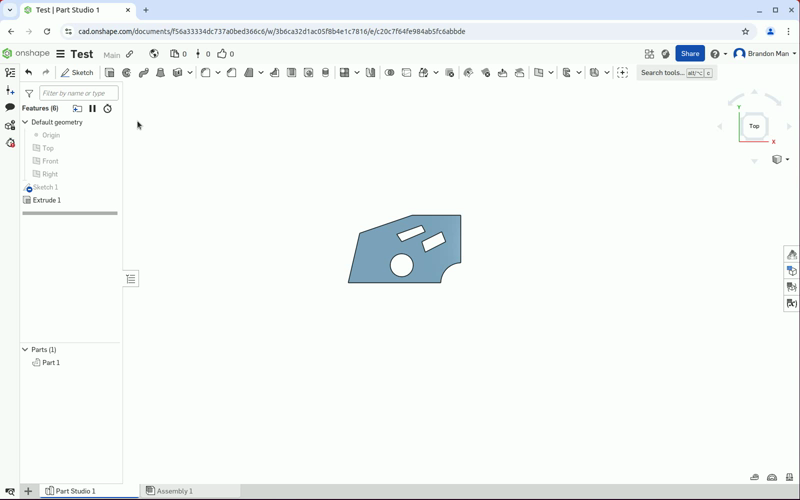
key(shift+h)
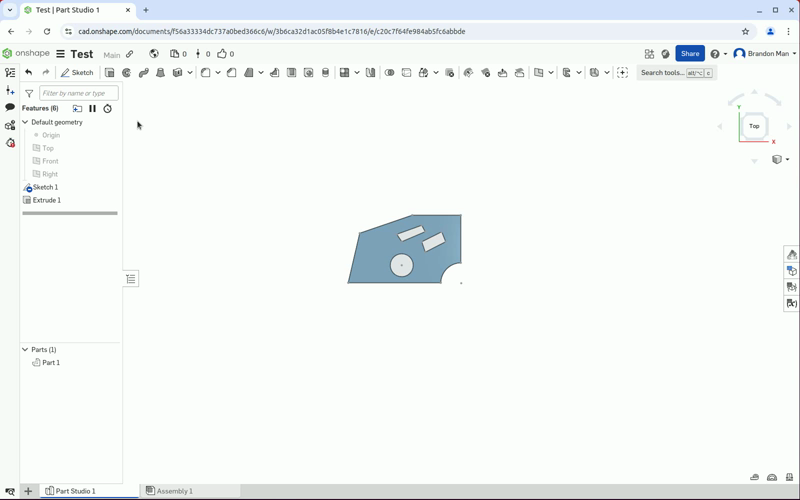
key(shift+h)
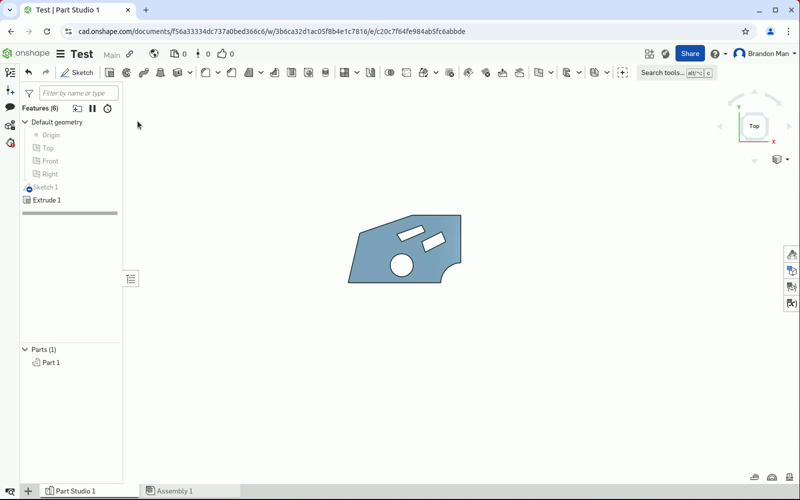
mouse_move(73, 189)
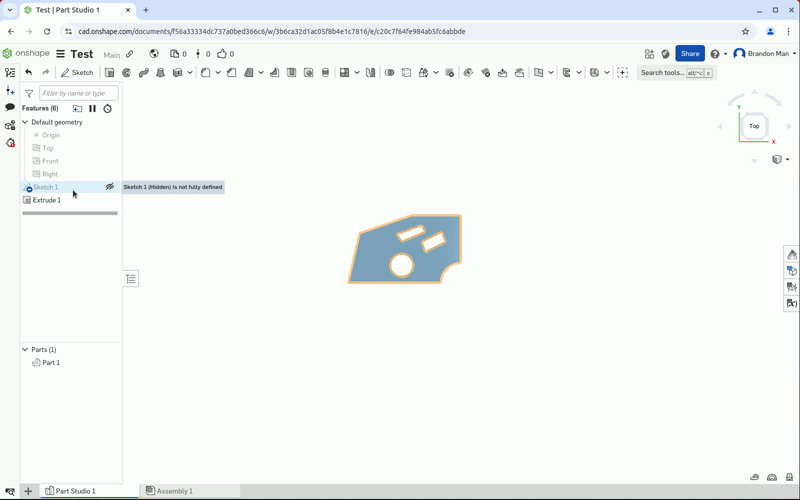
click(73, 189)
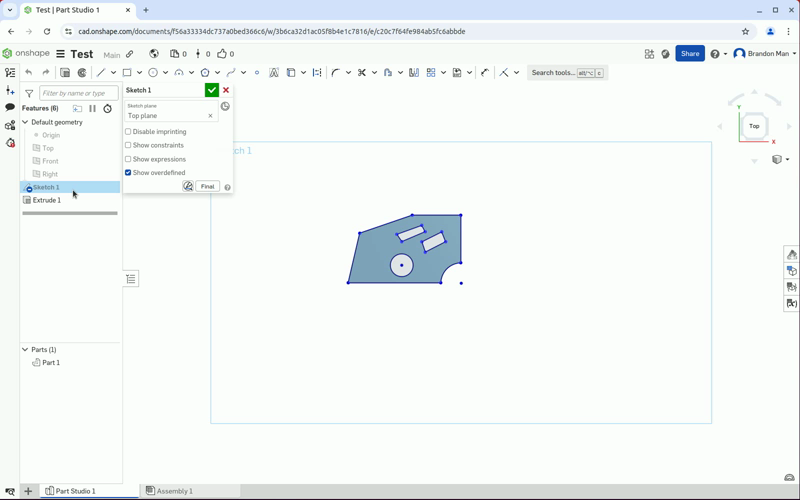
mouse_move(229, 92)
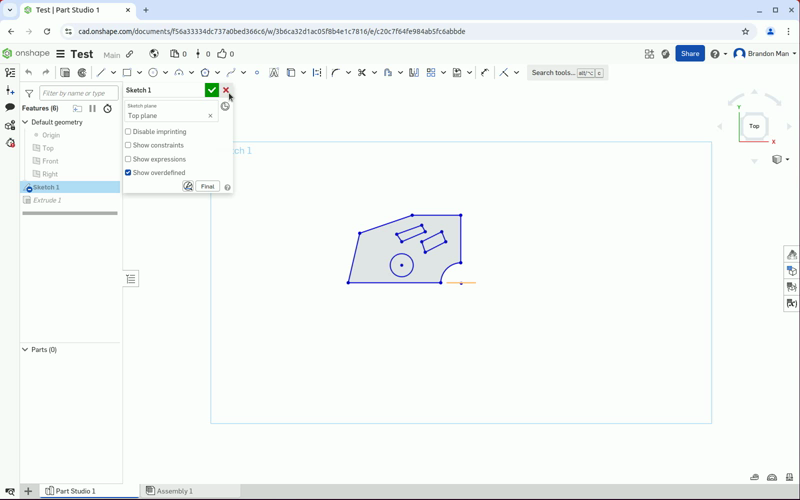
click(229, 92)
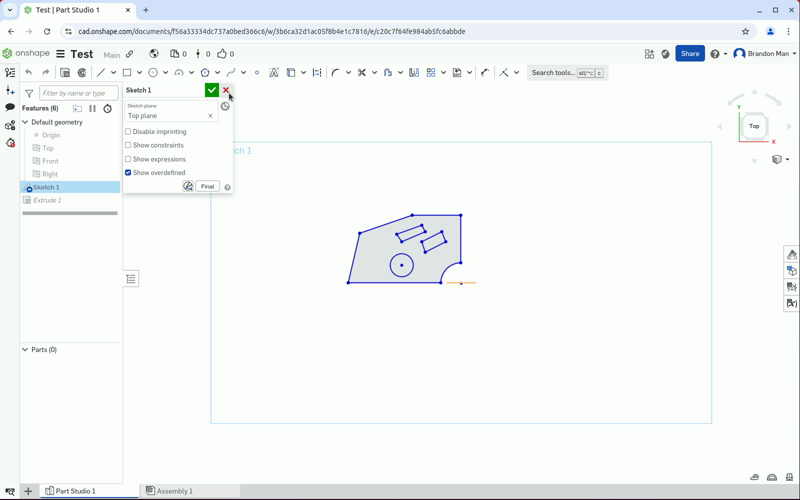
key(shift+s)
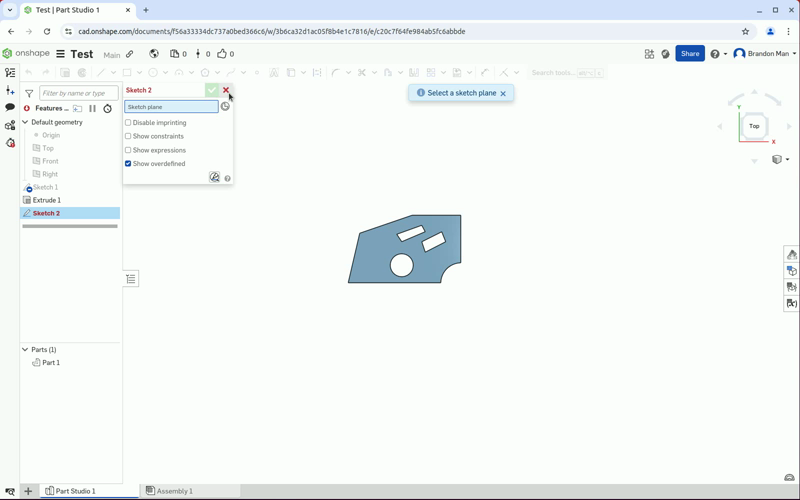
mouse_move(73, 150)
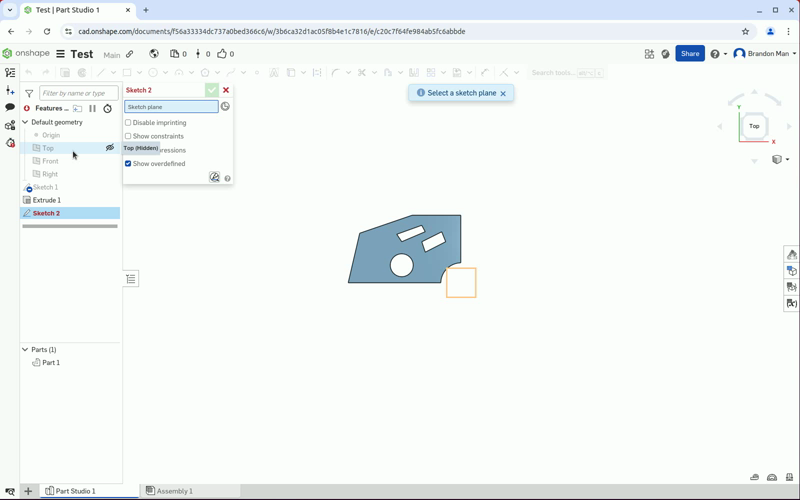
click(73, 150)
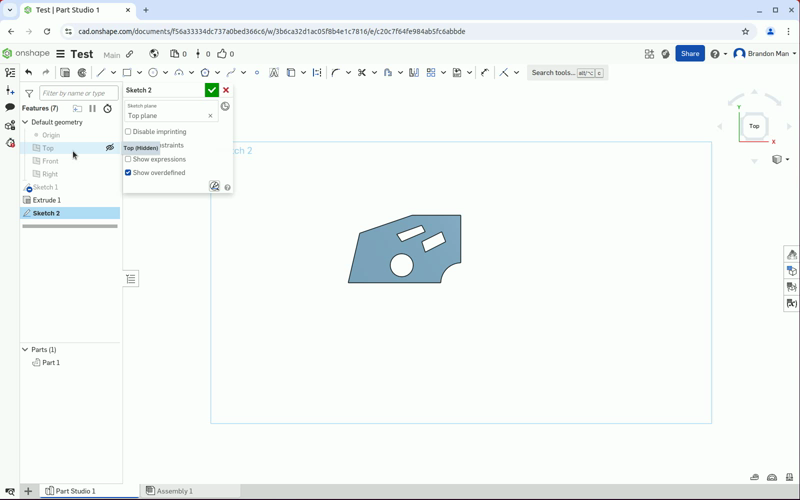
mouse_move(73, 352)
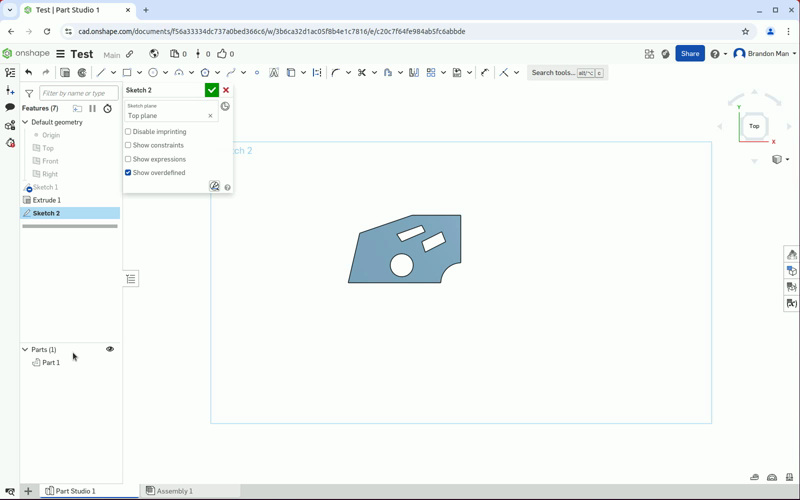
key(y)
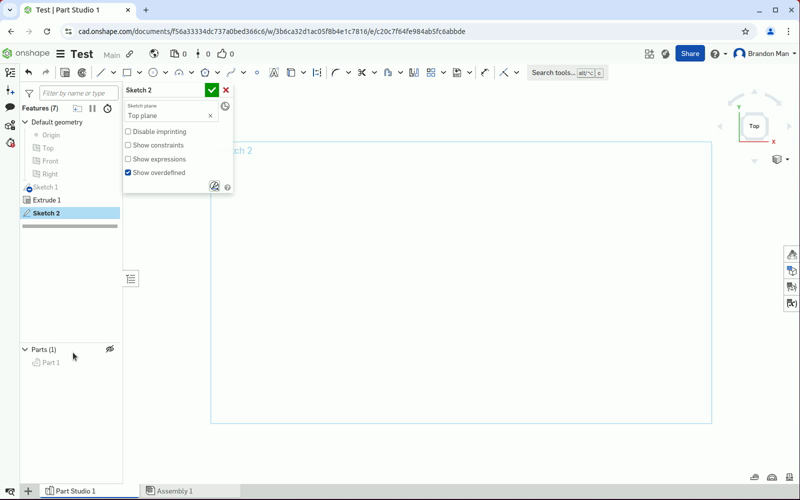
key(a)
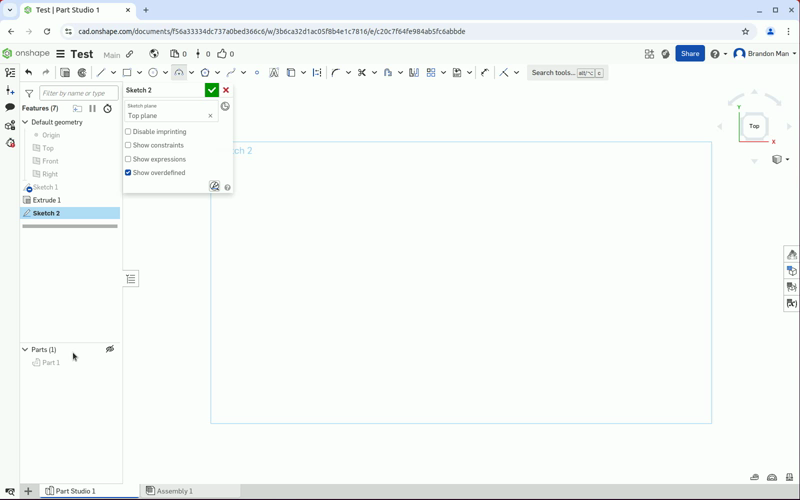
key_down(shift)
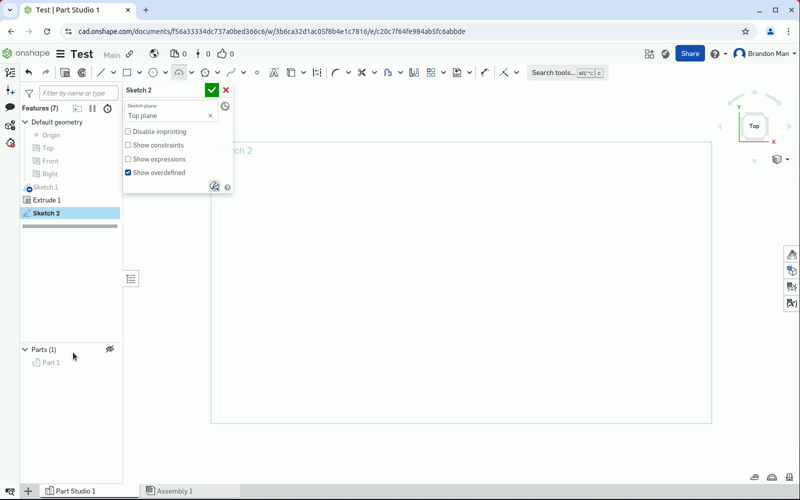
mouse_move(460, 262)
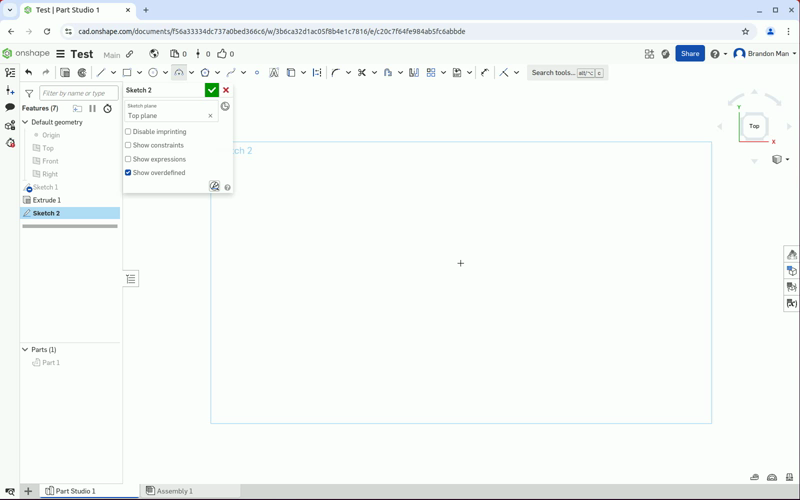
click(460, 262)
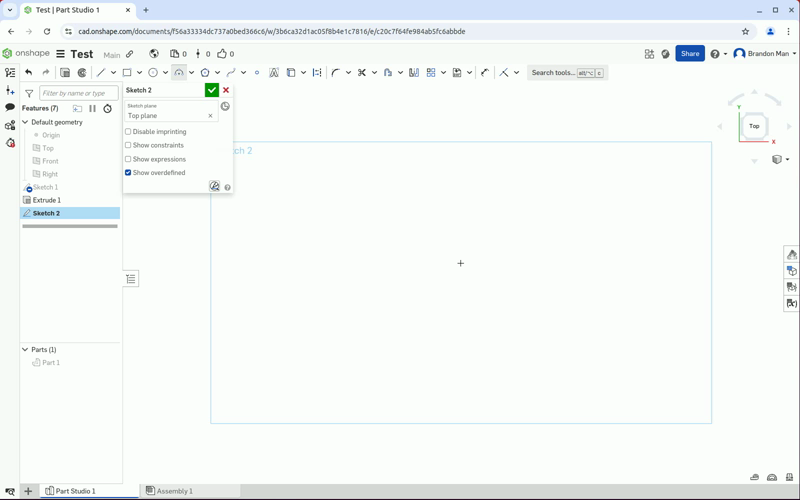
key_up(shift)
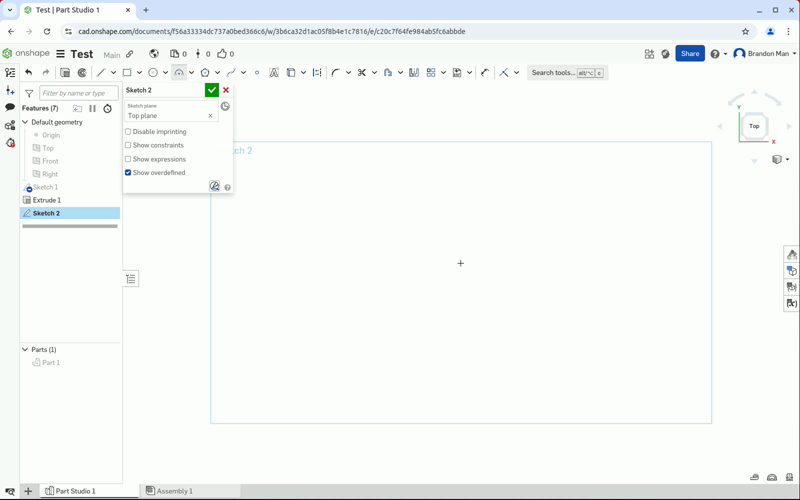
key_down(shift)
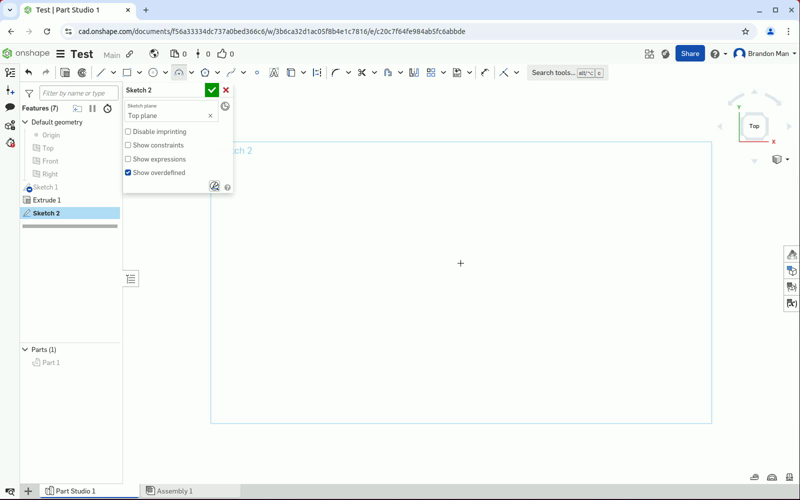
mouse_move(480, 283)
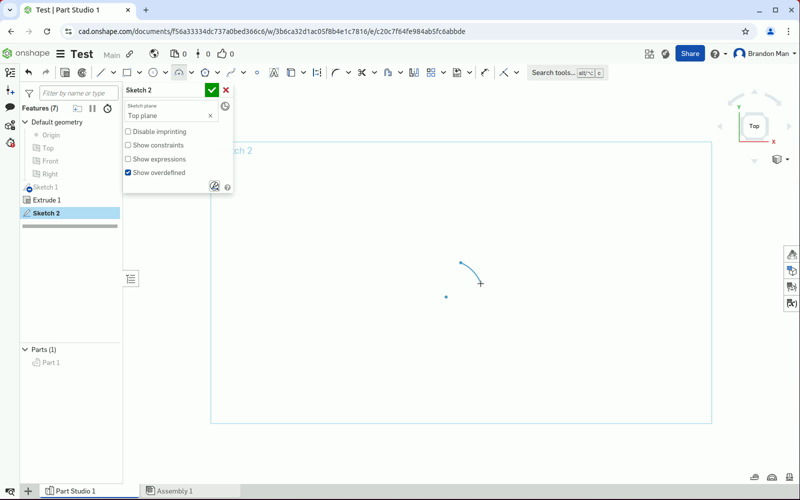
click(480, 283)
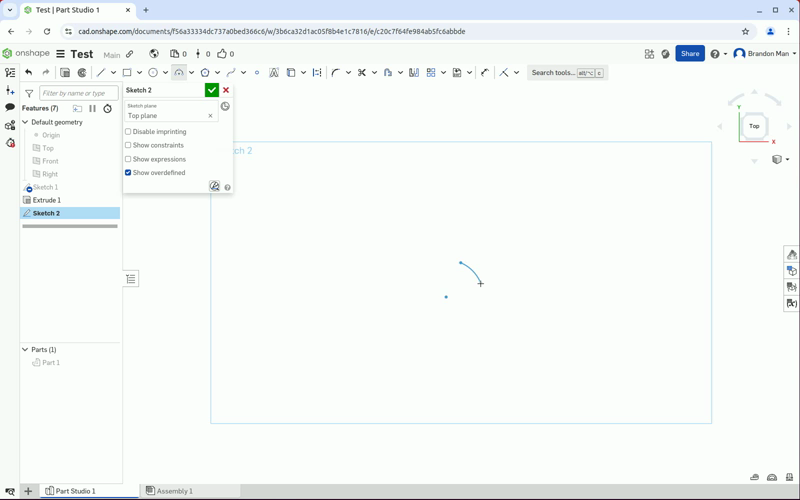
mouse_move(474, 268)
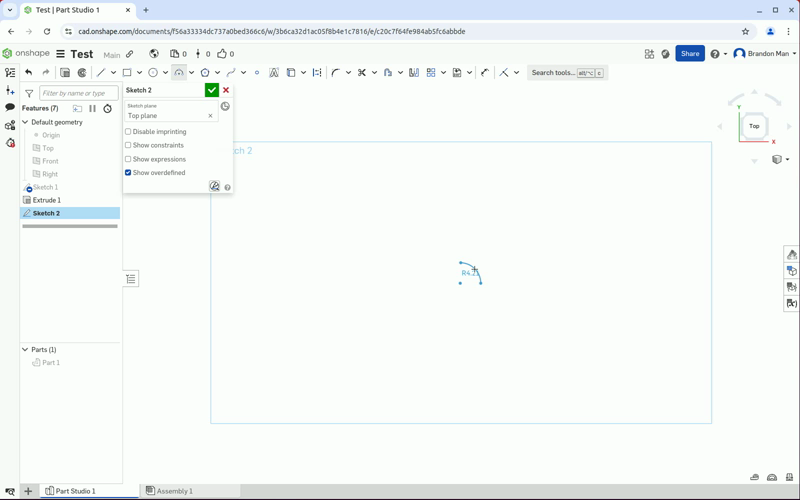
click(474, 268)
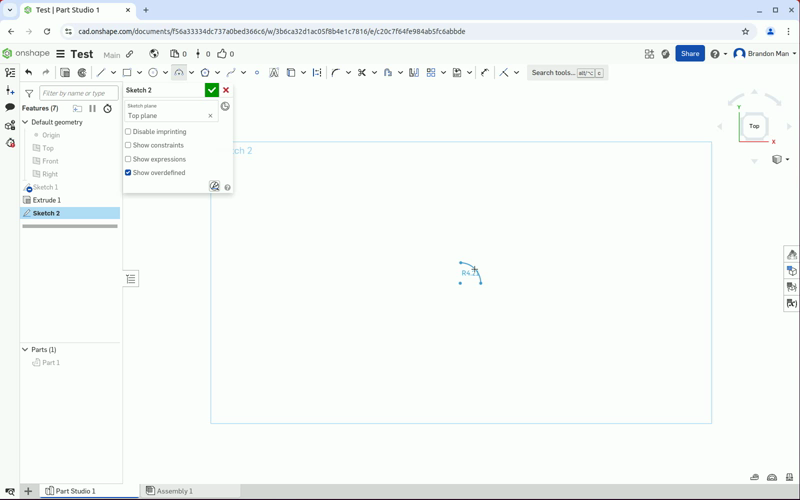
key_up(shift)
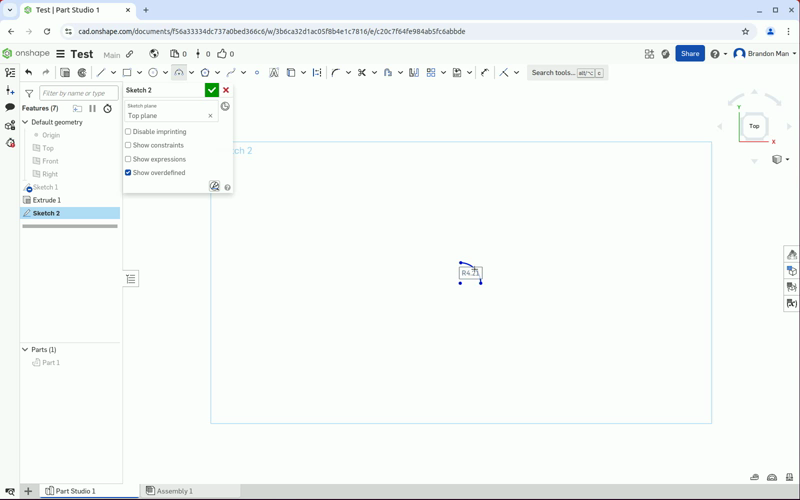
key(esc)
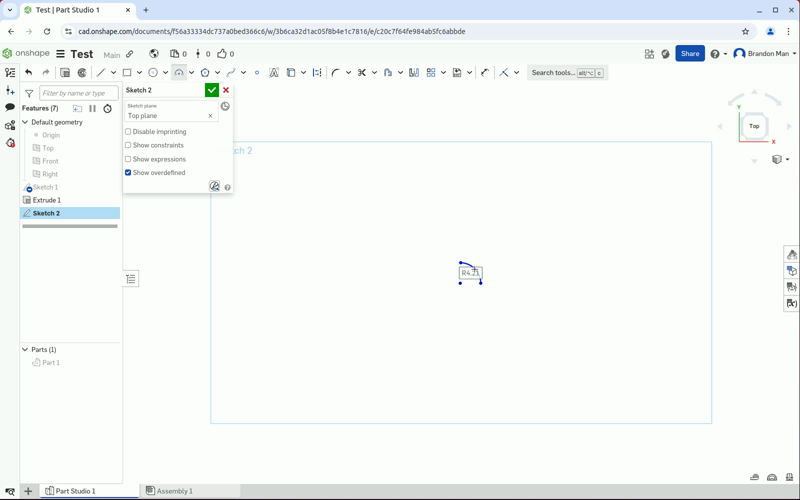
key(l)
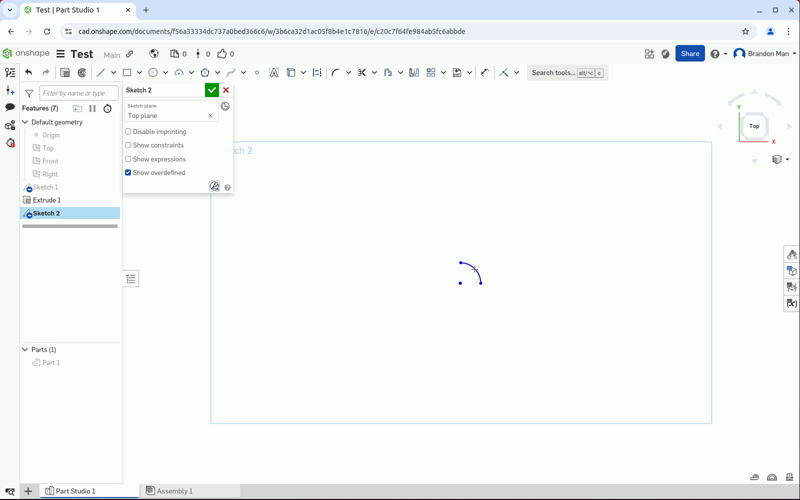
mouse_move(480, 283)
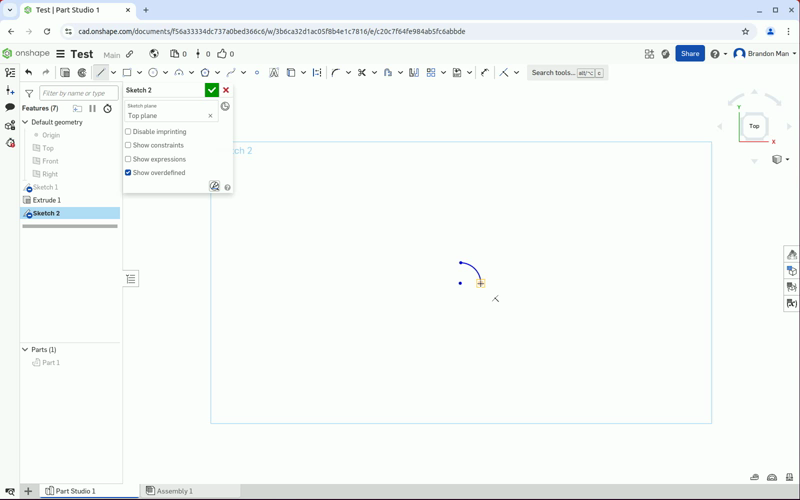
click(480, 283)
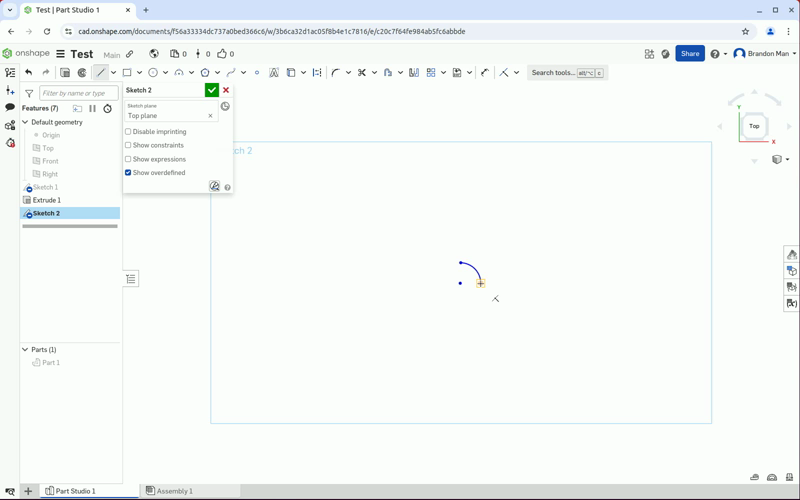
key_down(shift)
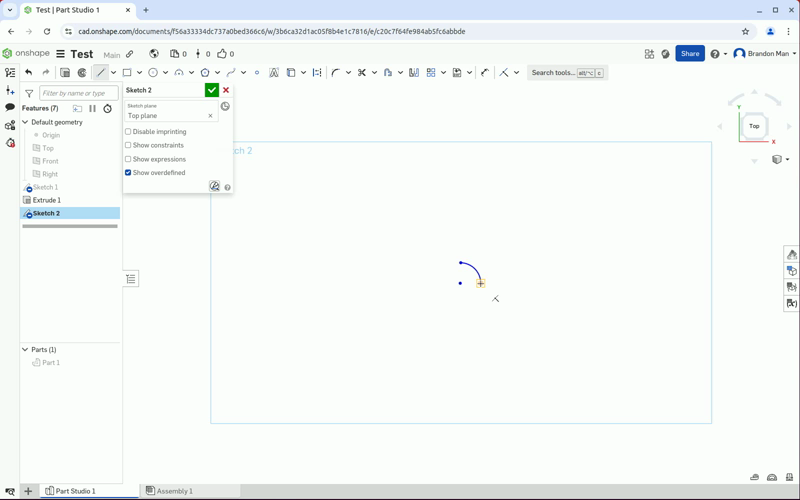
mouse_move(573, 283)
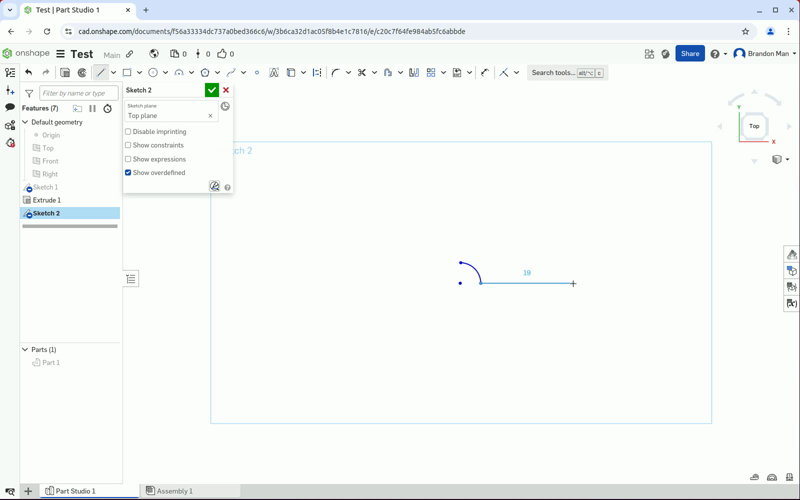
click(573, 283)
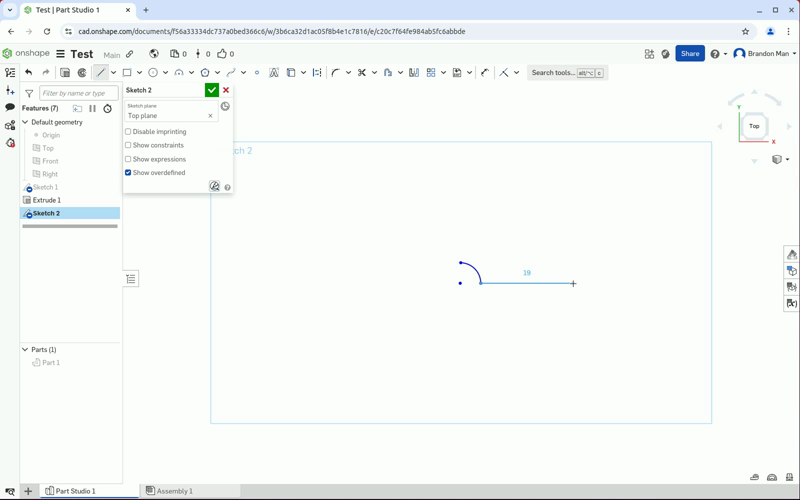
key_up(shift)
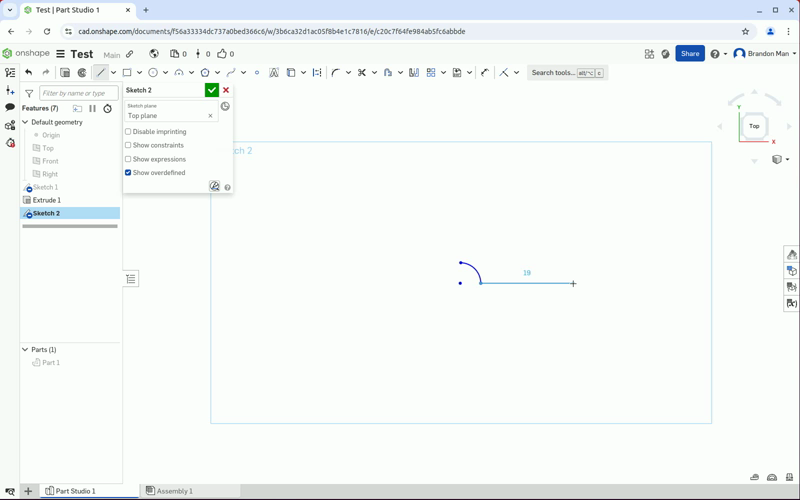
key_down(shift)
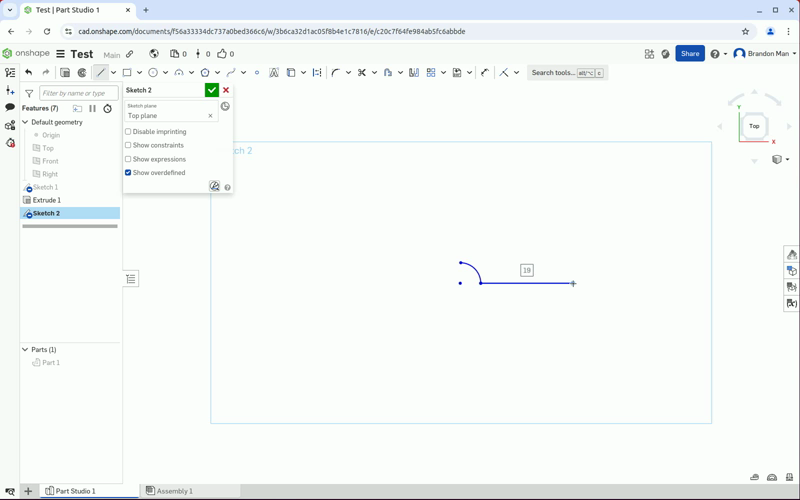
mouse_move(589, 283)
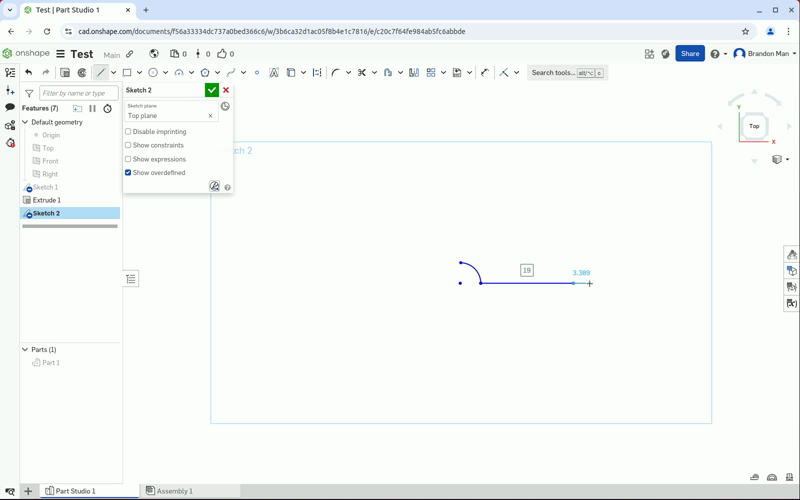
mouse_move(561, 233)
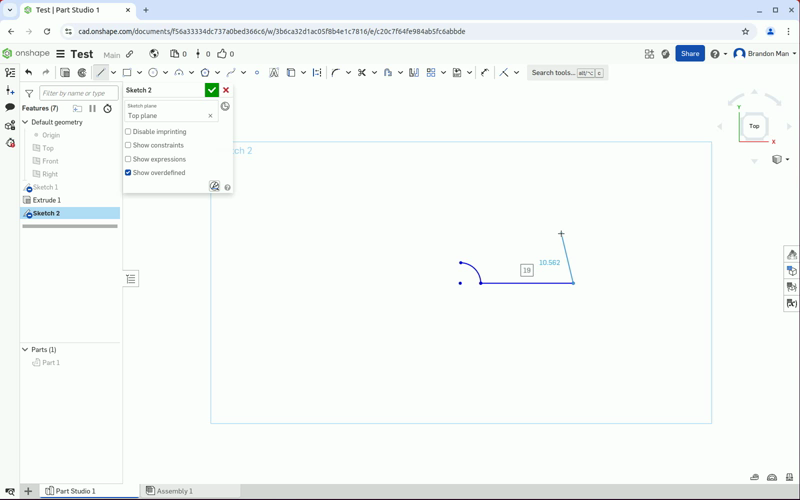
click(561, 233)
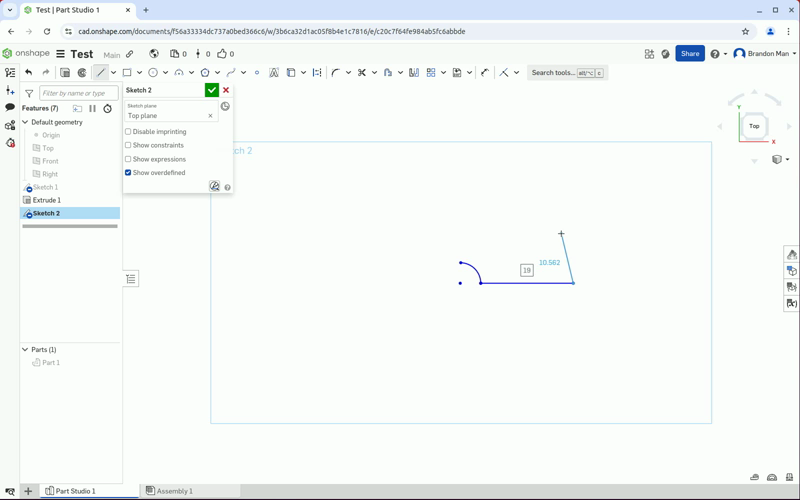
key_up(shift)
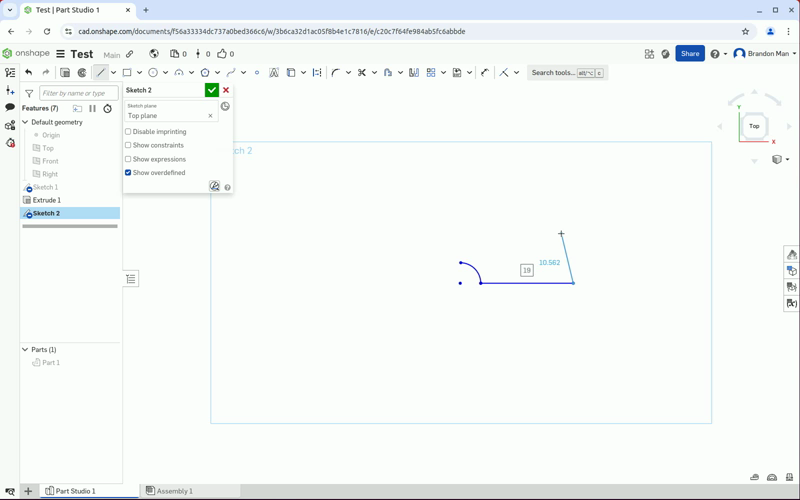
key_down(shift)
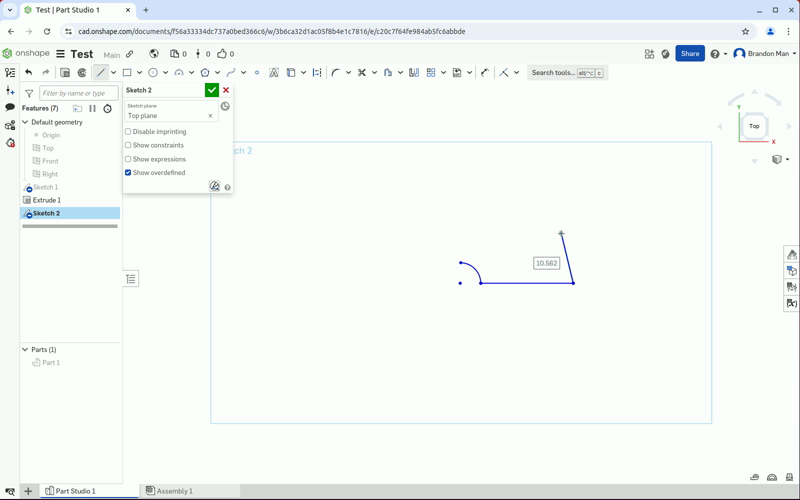
mouse_move(589, 233)
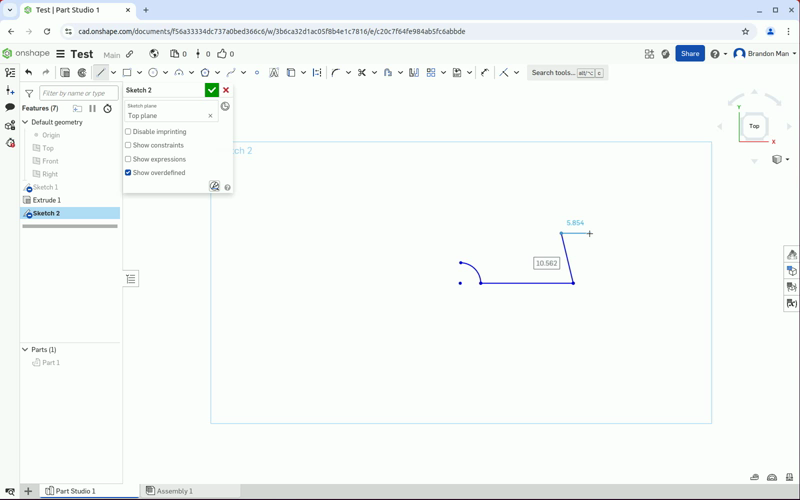
mouse_move(509, 215)
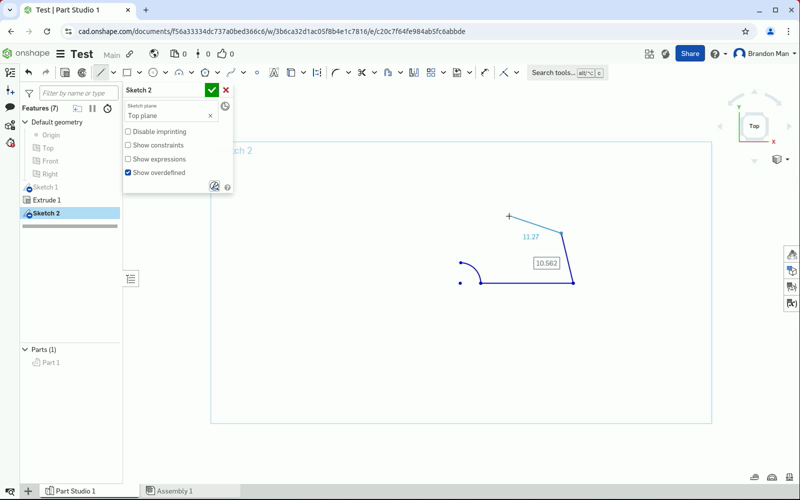
click(509, 215)
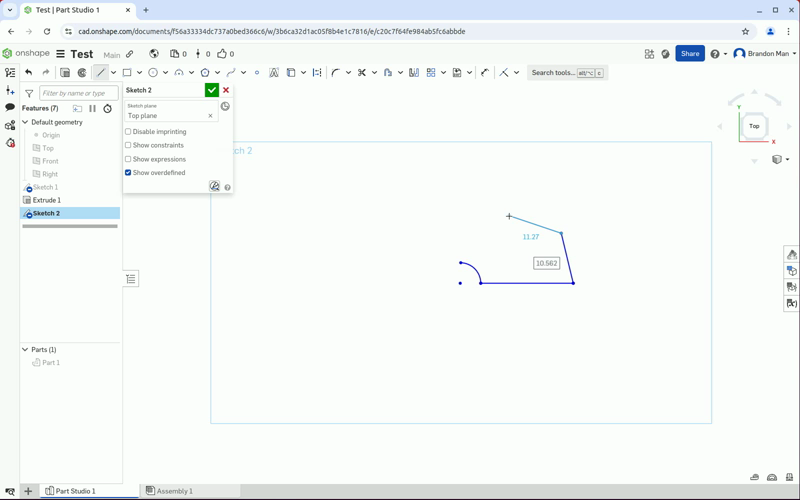
key_up(shift)
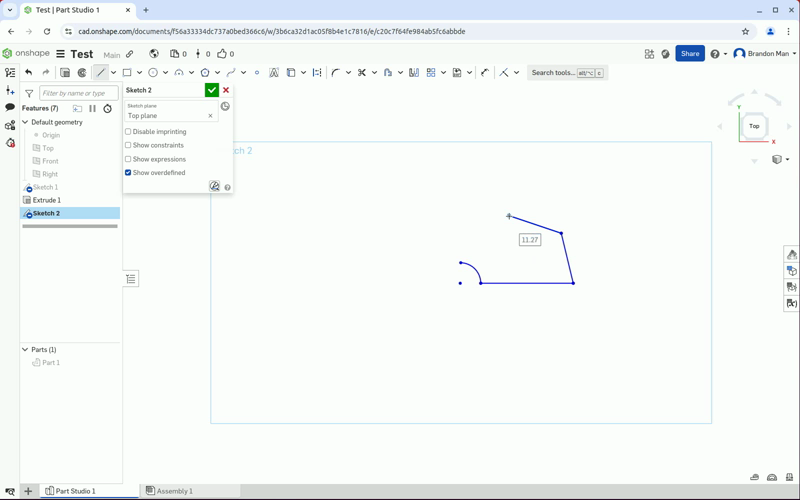
key_down(shift)
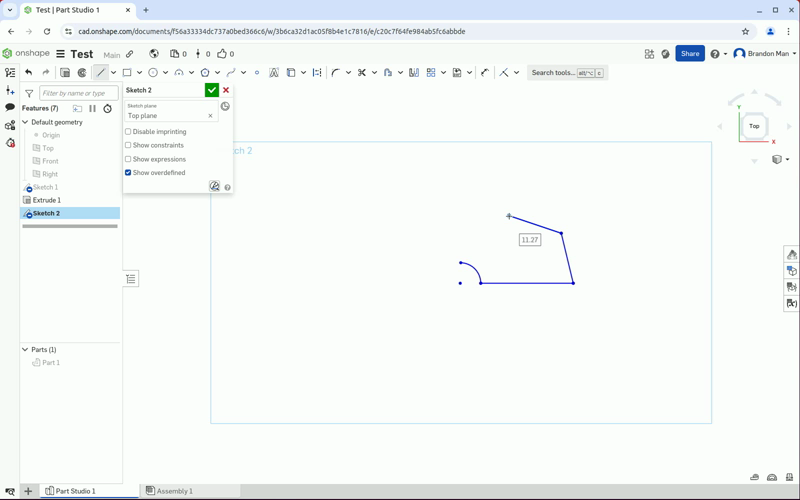
mouse_move(539, 215)
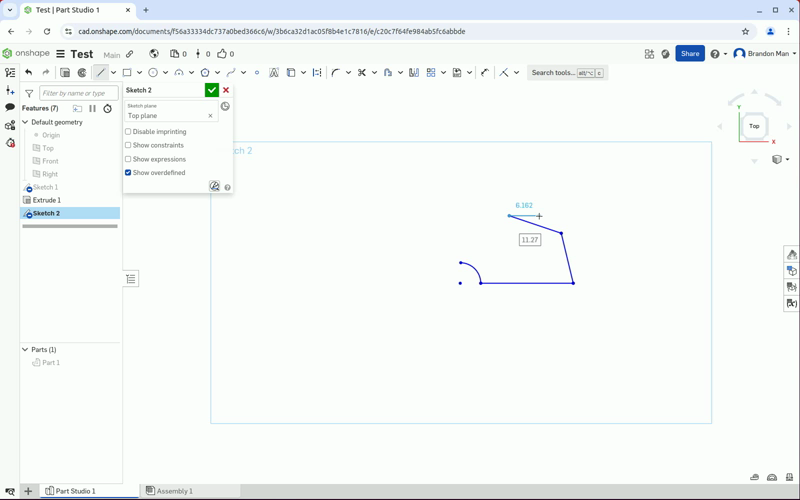
mouse_move(460, 215)
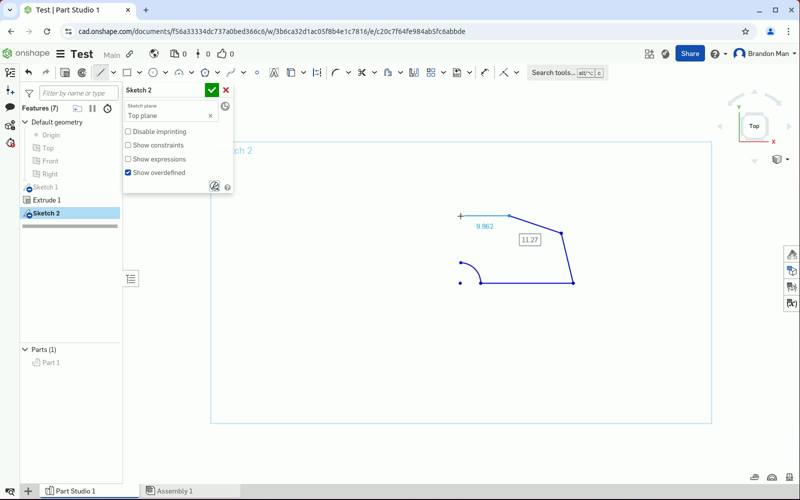
click(460, 215)
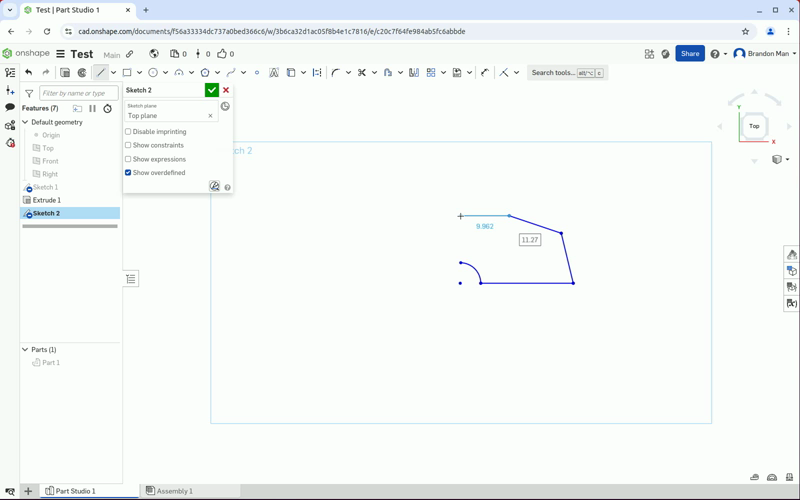
key_up(shift)
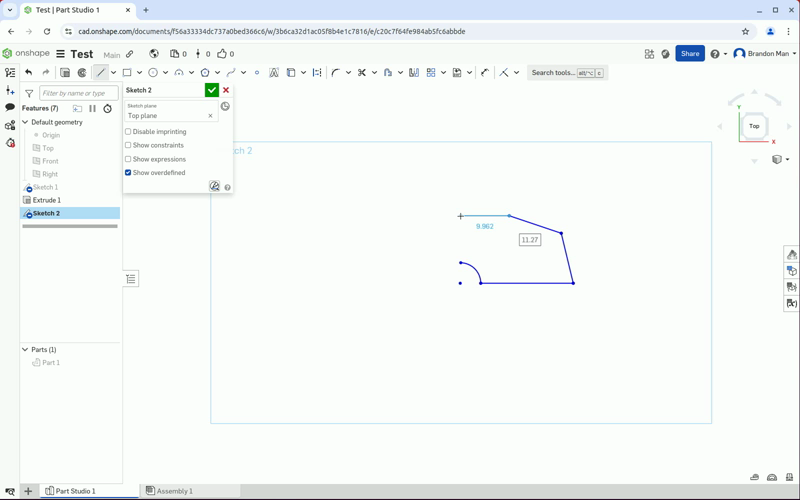
mouse_move(490, 215)
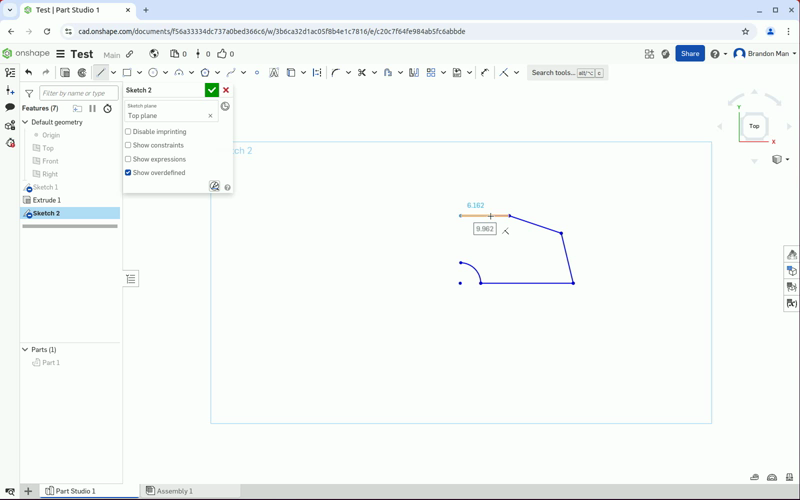
key_down(shift)
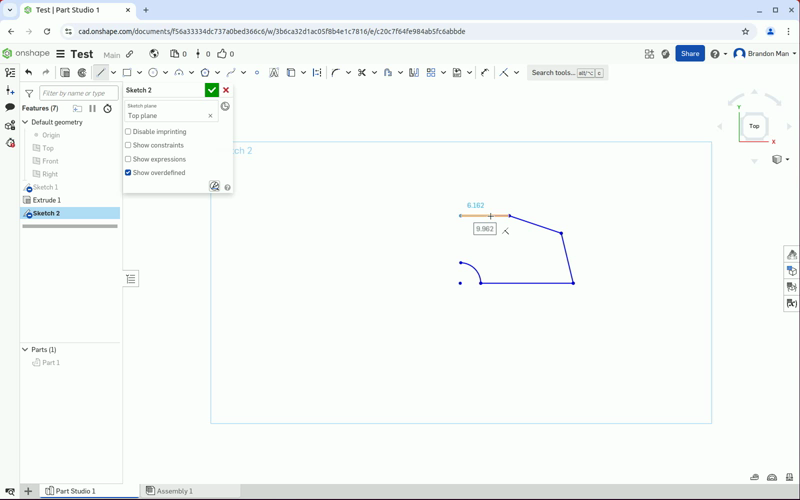
mouse_move(460, 262)
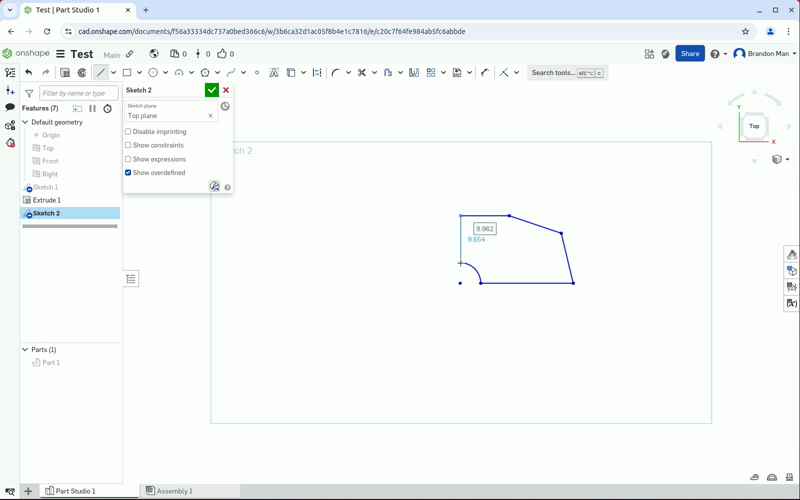
key_up(shift)
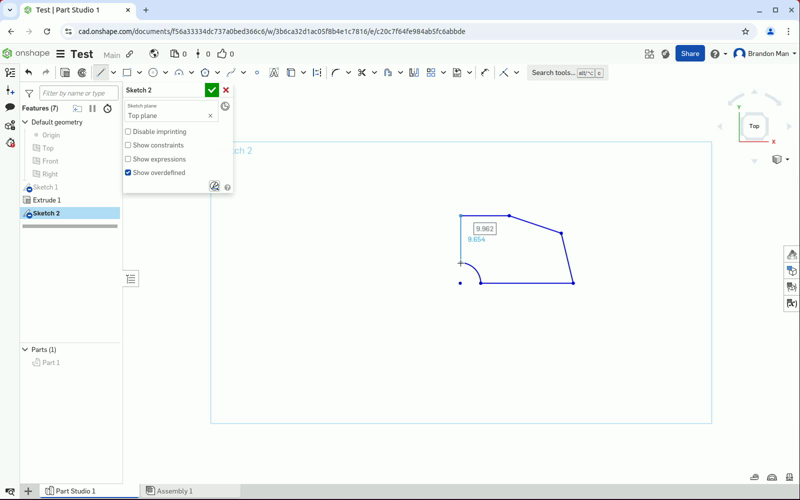
click(460, 262)
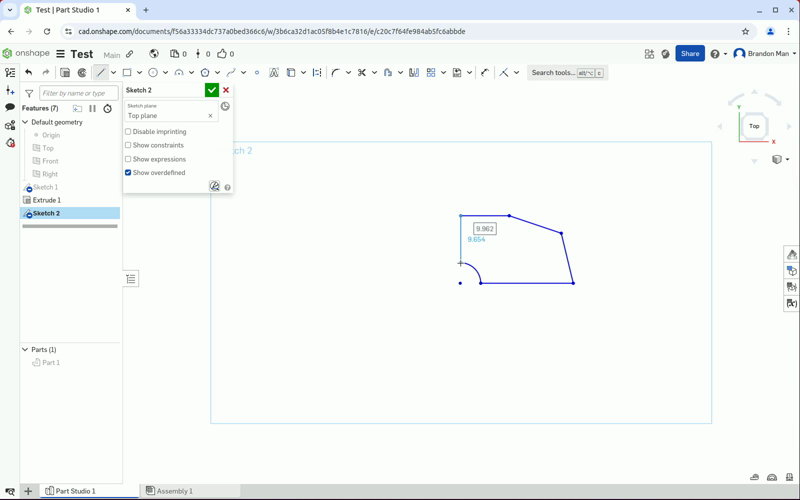
key(esc)
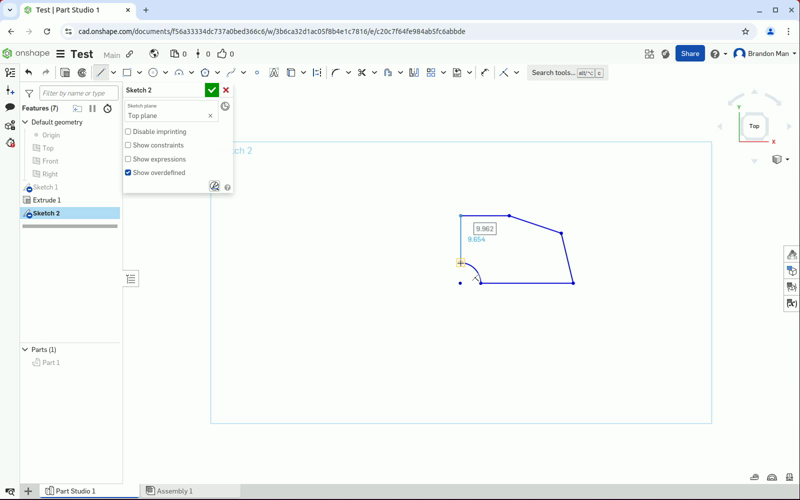
key(l)
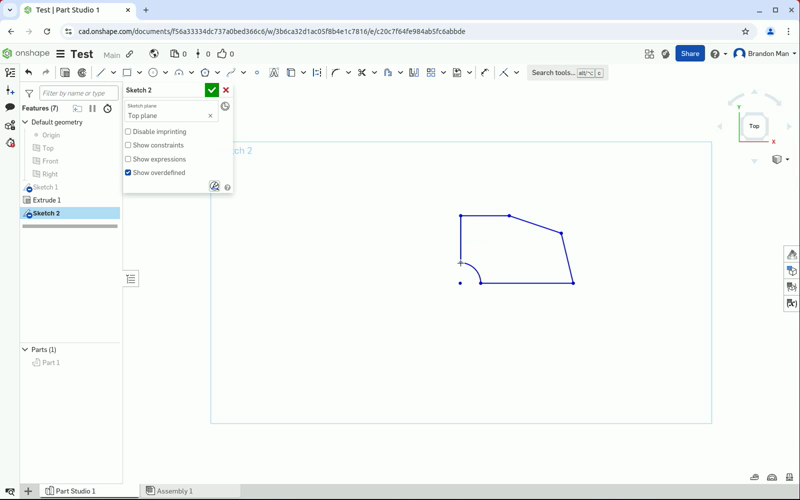
key_down(shift)
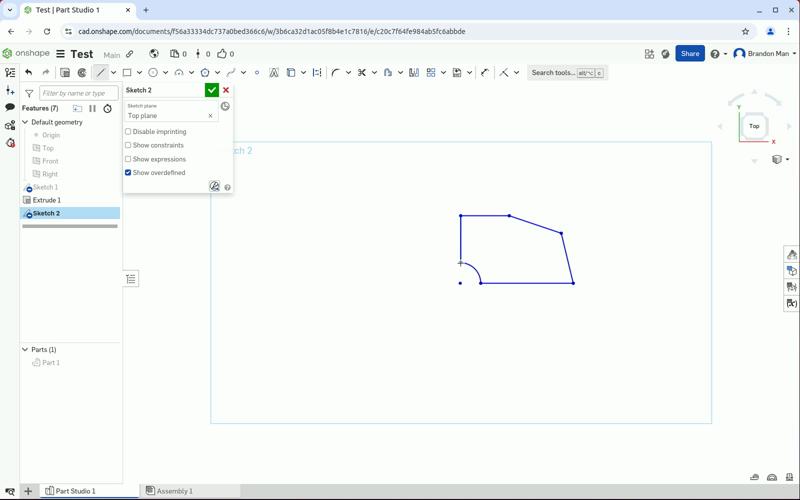
mouse_move(476, 241)
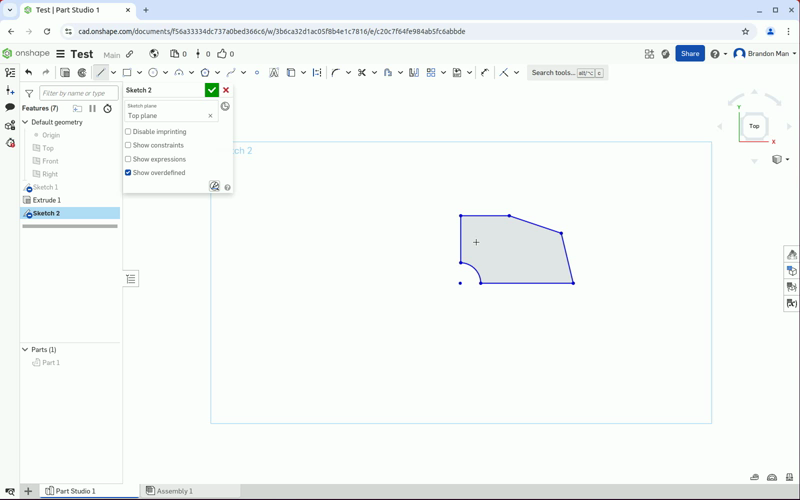
click(476, 241)
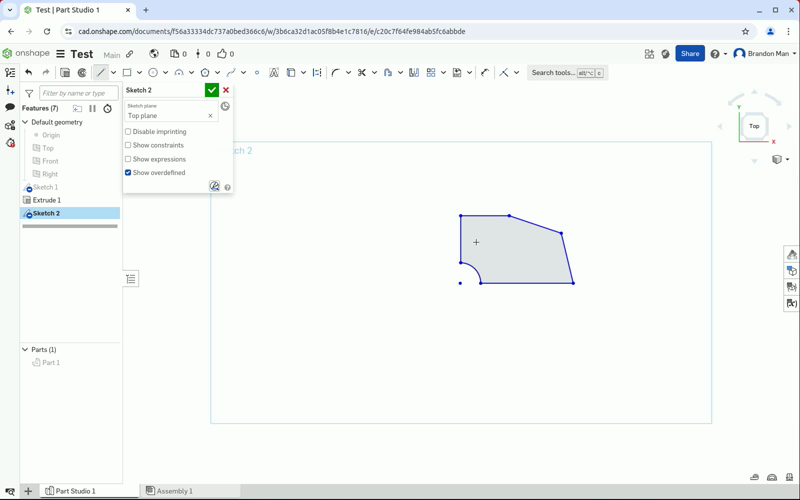
key_up(shift)
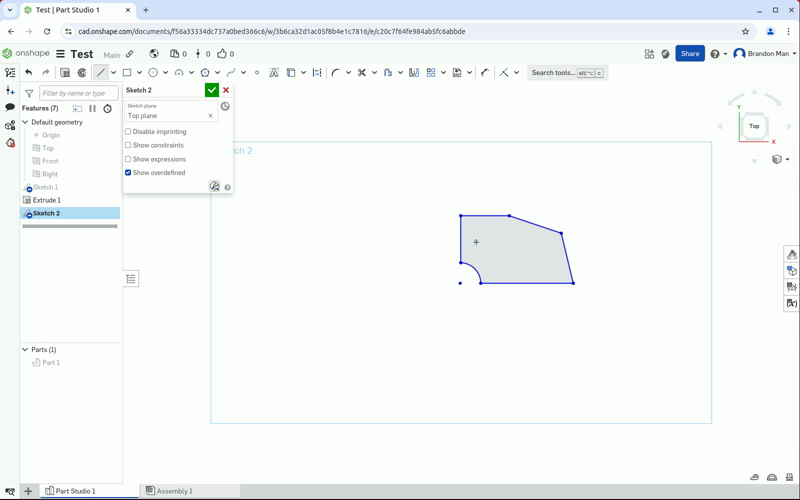
key_down(shift)
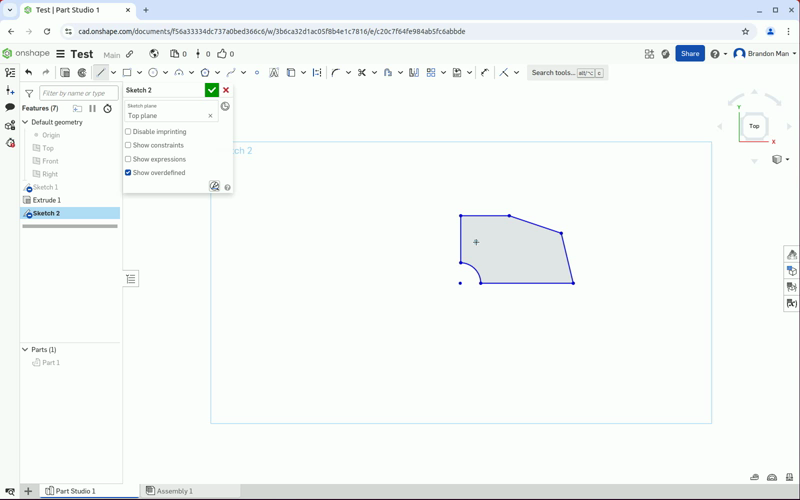
mouse_move(506, 241)
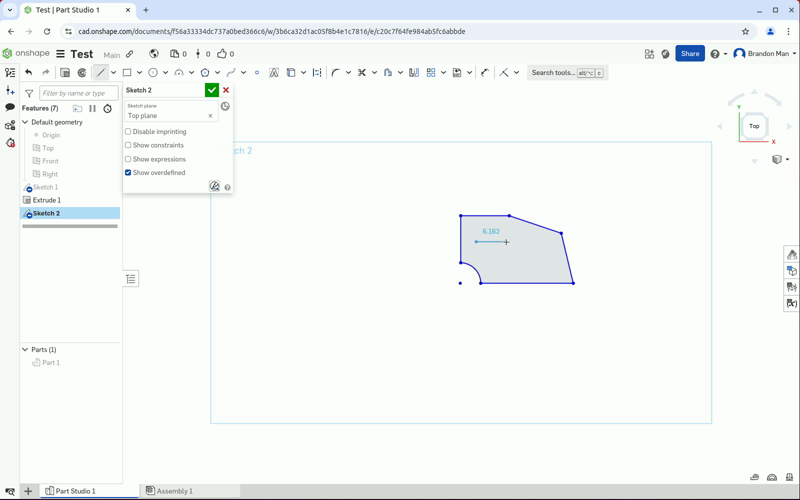
mouse_move(496, 252)
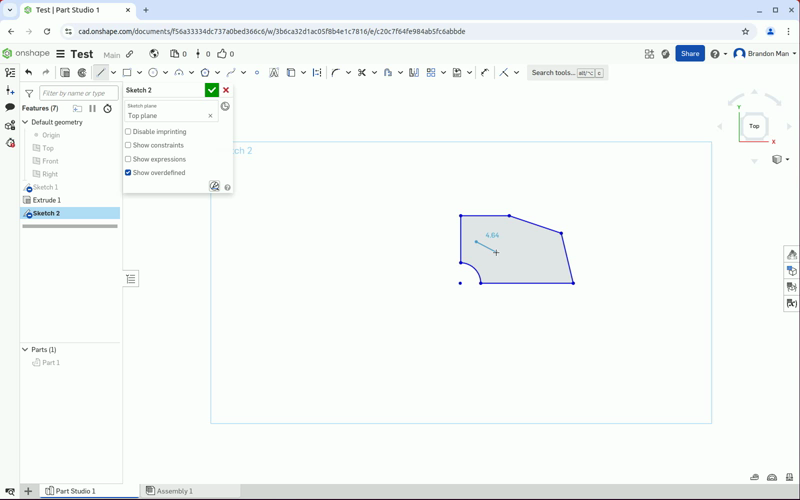
click(496, 252)
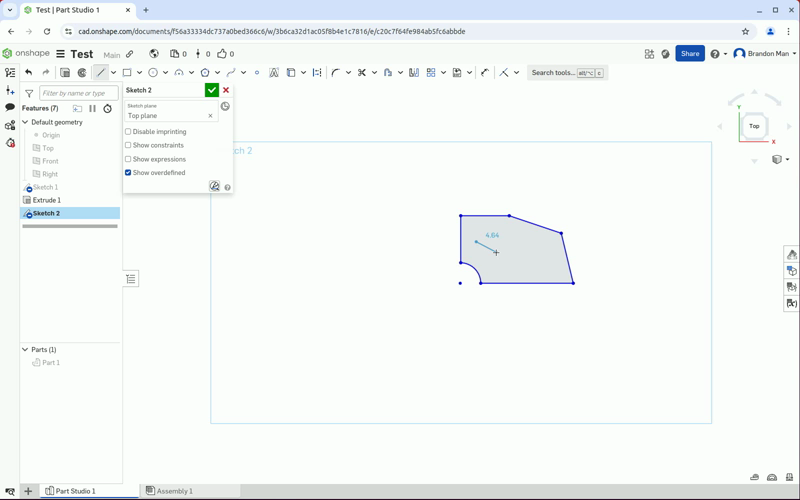
key_up(shift)
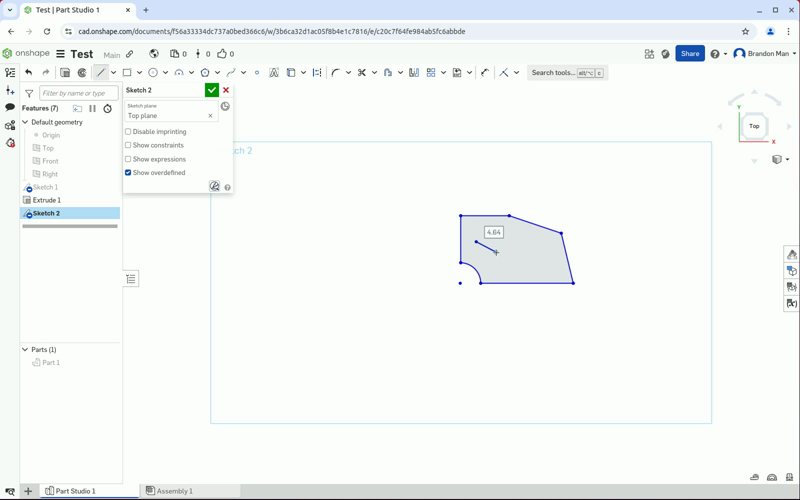
key_down(shift)
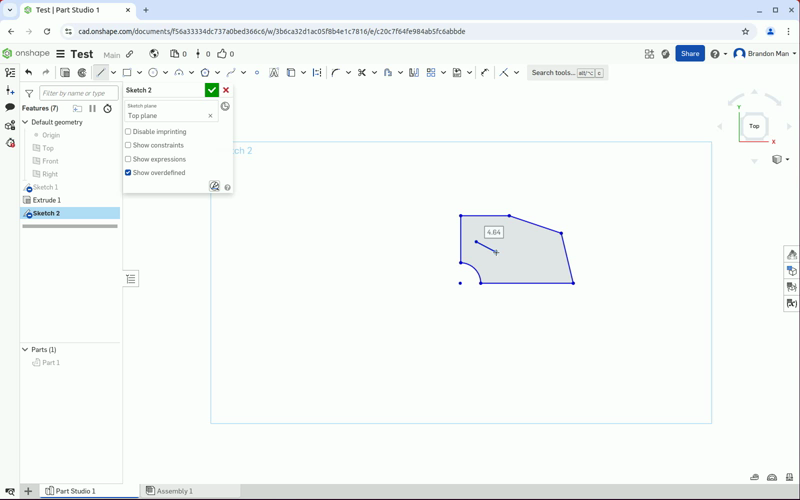
mouse_move(526, 252)
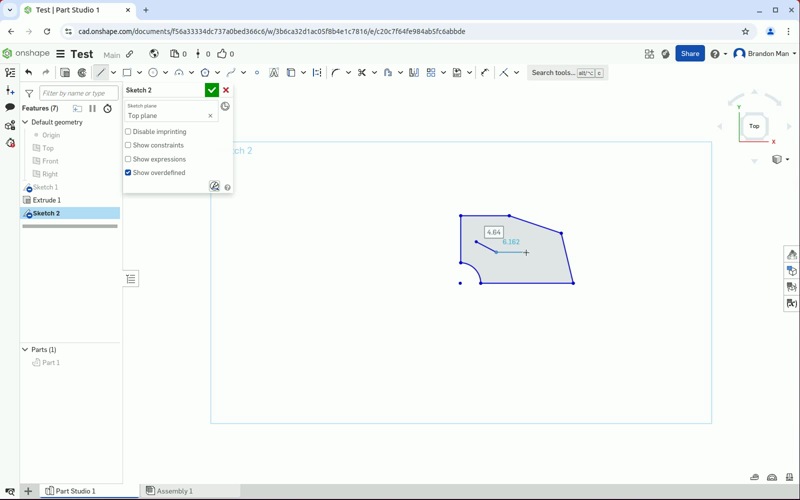
mouse_move(499, 241)
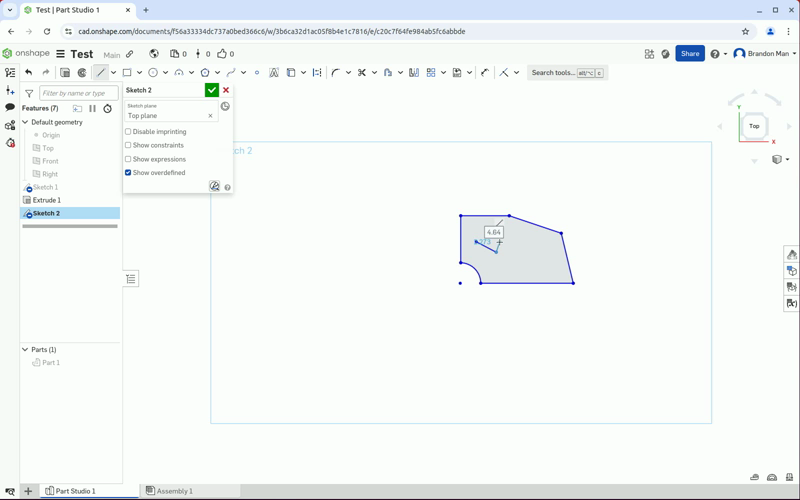
click(499, 241)
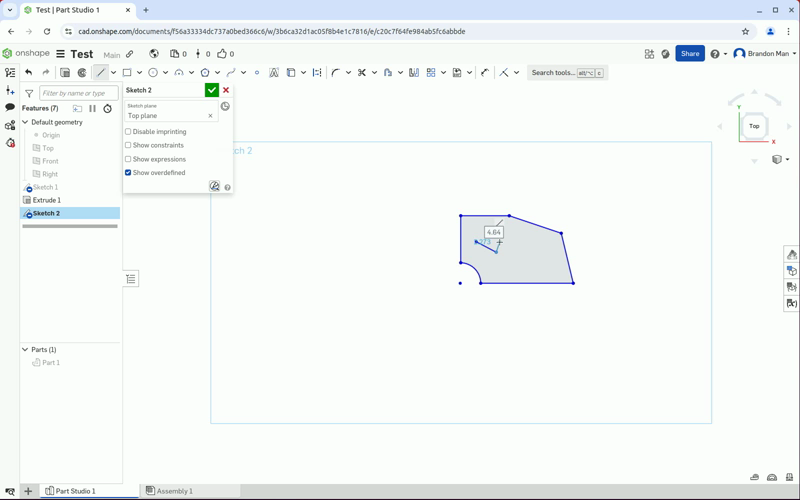
key_up(shift)
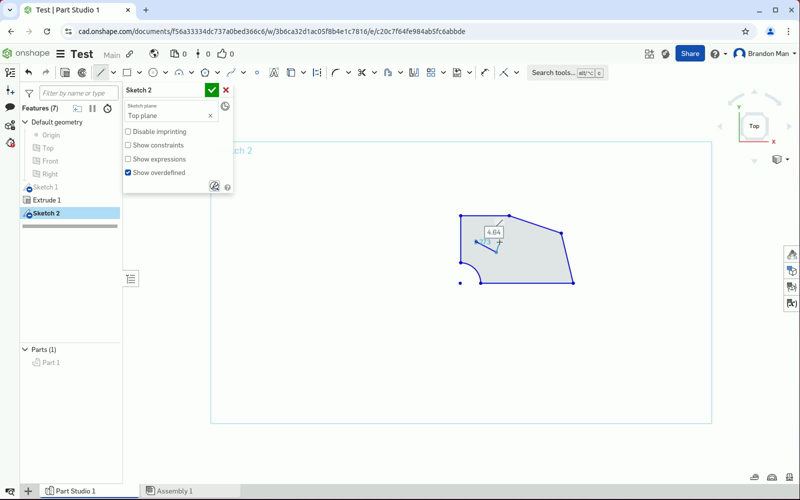
key_down(shift)
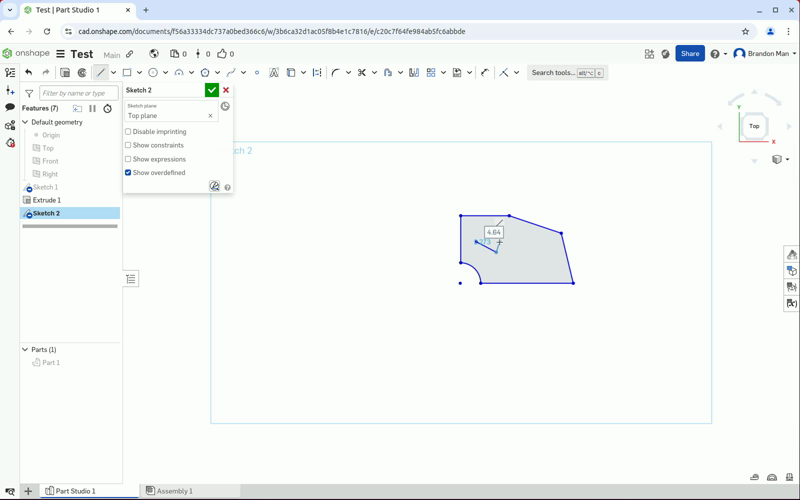
mouse_move(529, 241)
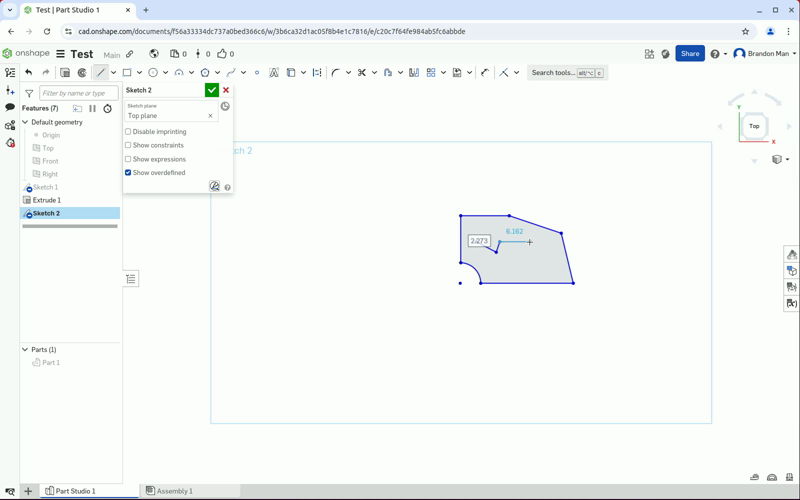
mouse_move(479, 232)
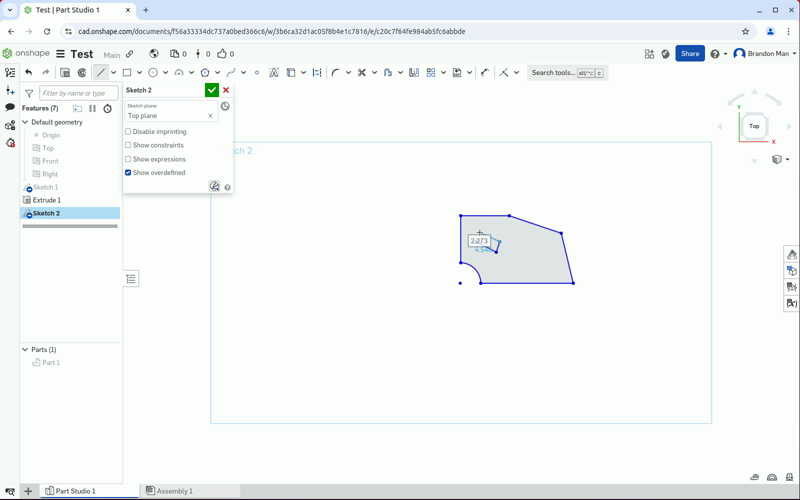
click(479, 232)
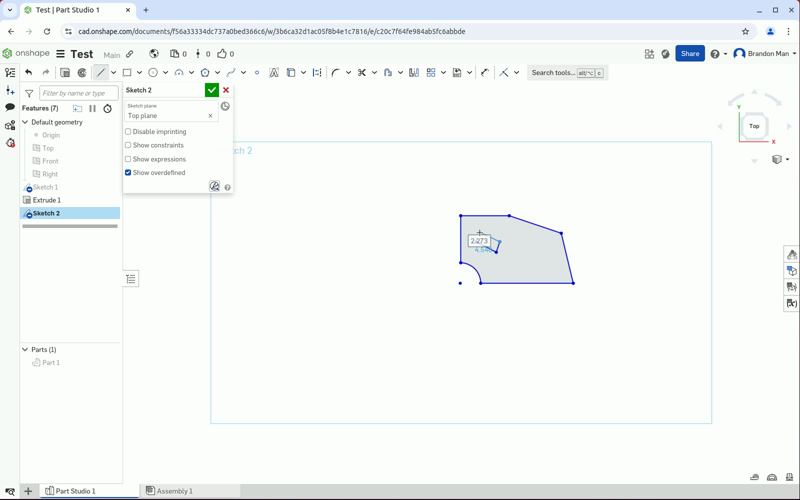
key_up(shift)
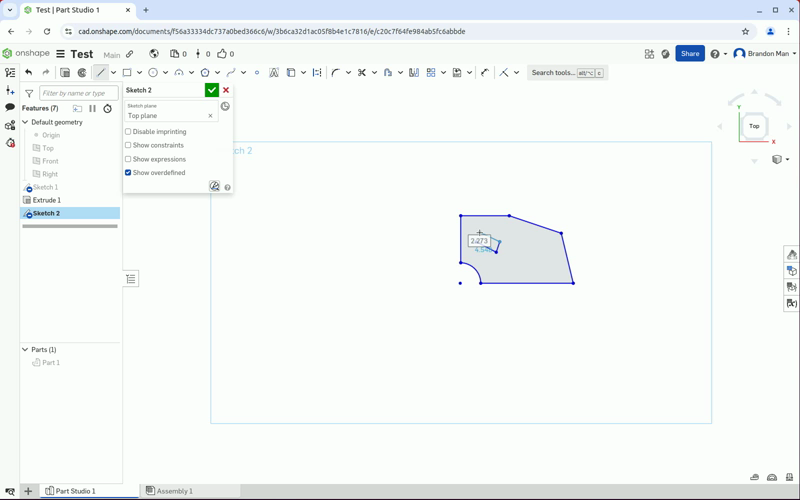
mouse_move(509, 232)
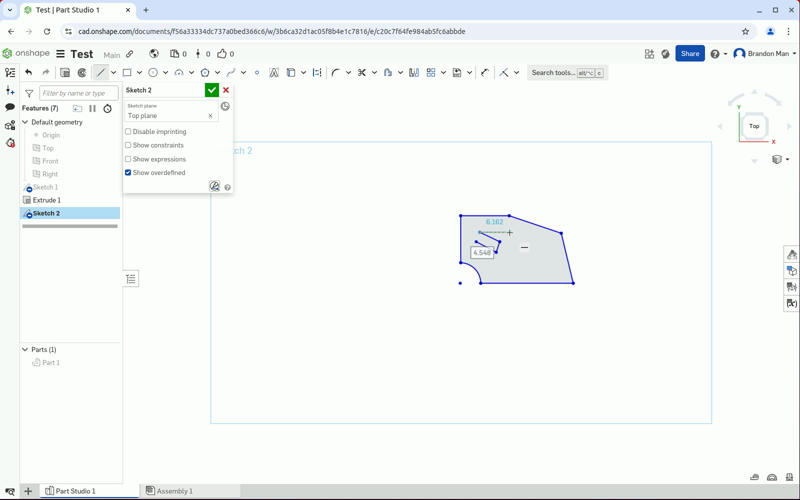
key_down(shift)
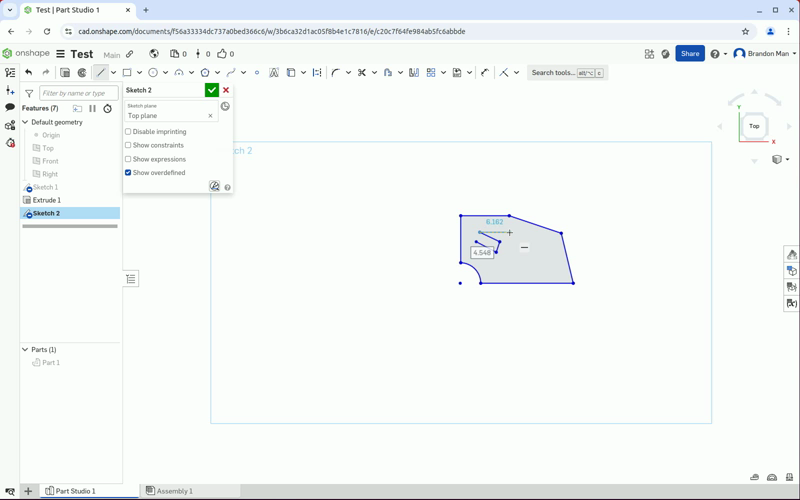
mouse_move(476, 241)
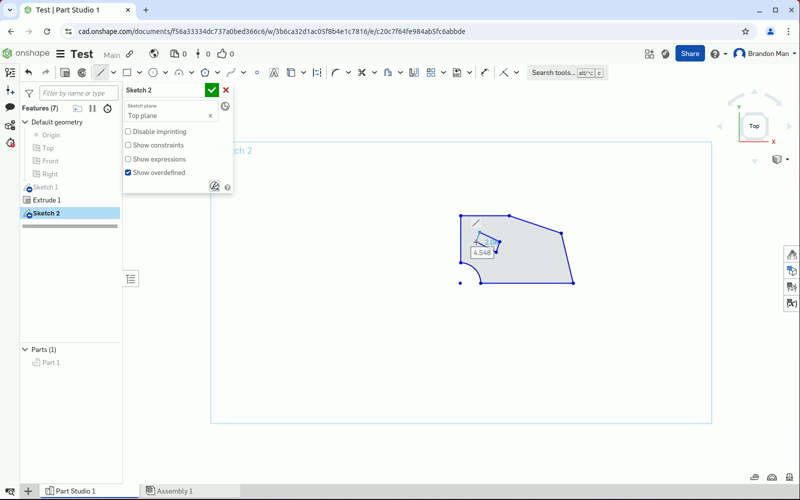
key_up(shift)
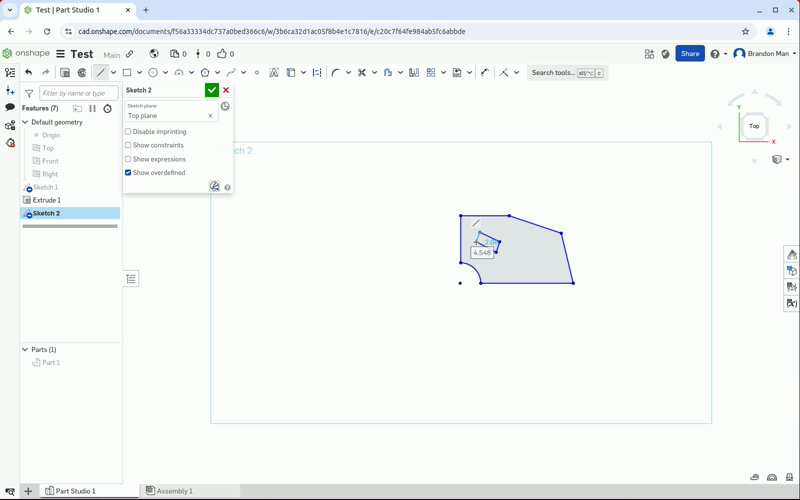
click(476, 241)
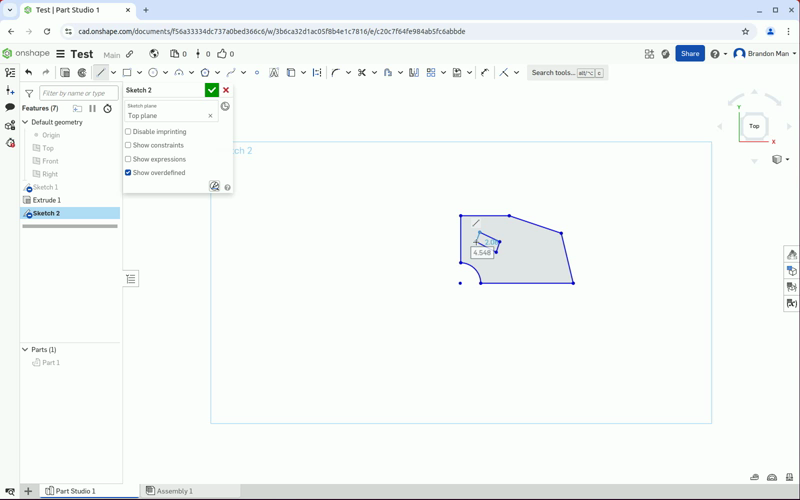
key(esc)
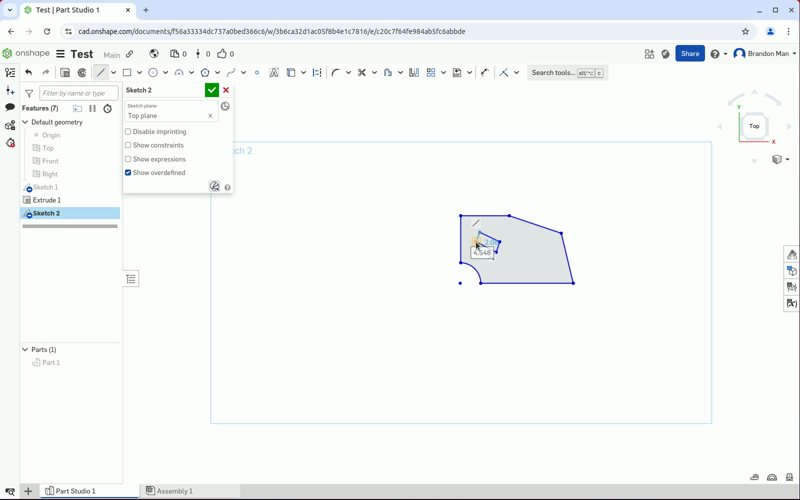
key(l)
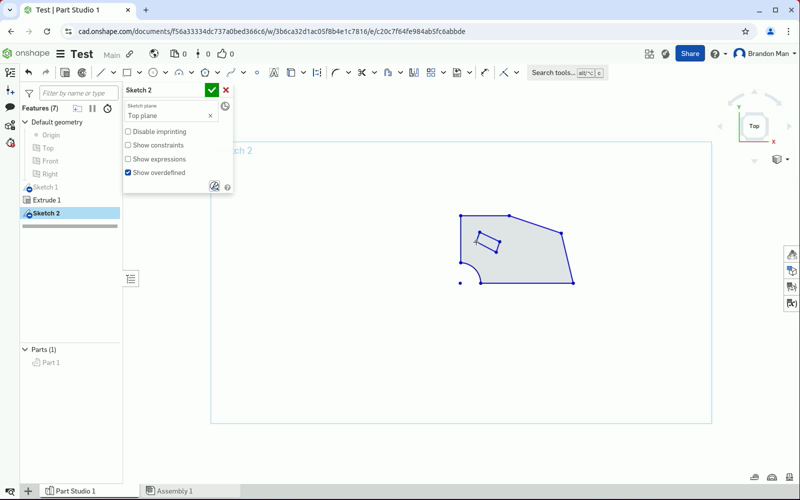
key_down(shift)
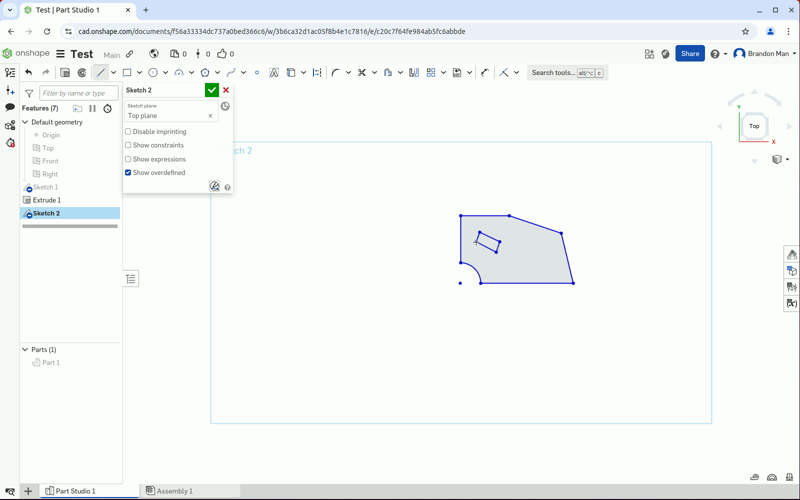
mouse_move(496, 232)
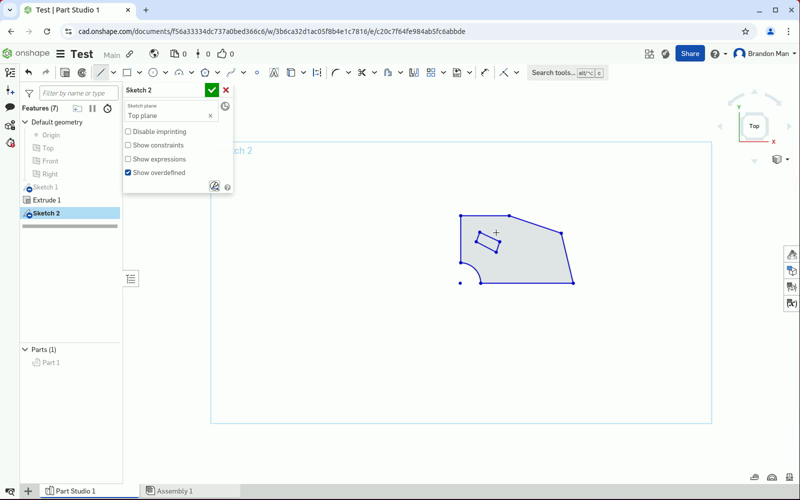
click(496, 232)
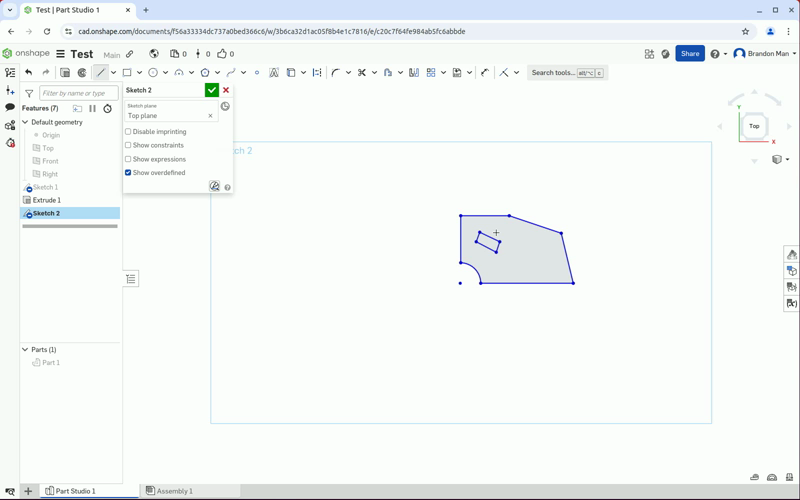
key_up(shift)
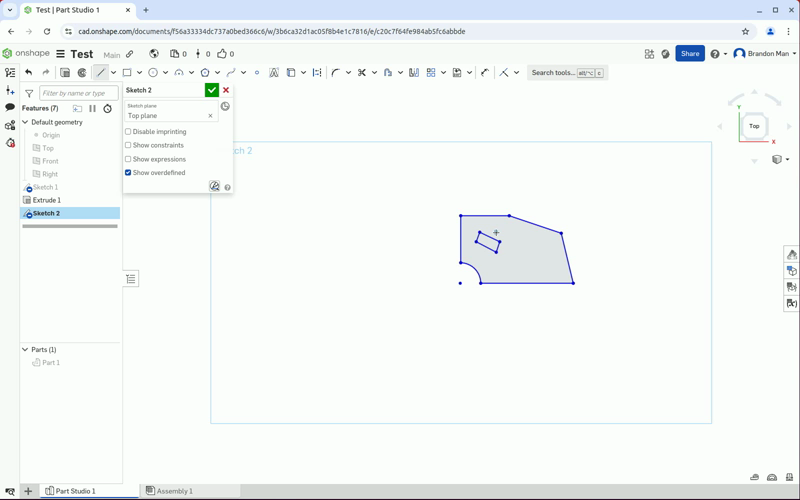
key_down(shift)
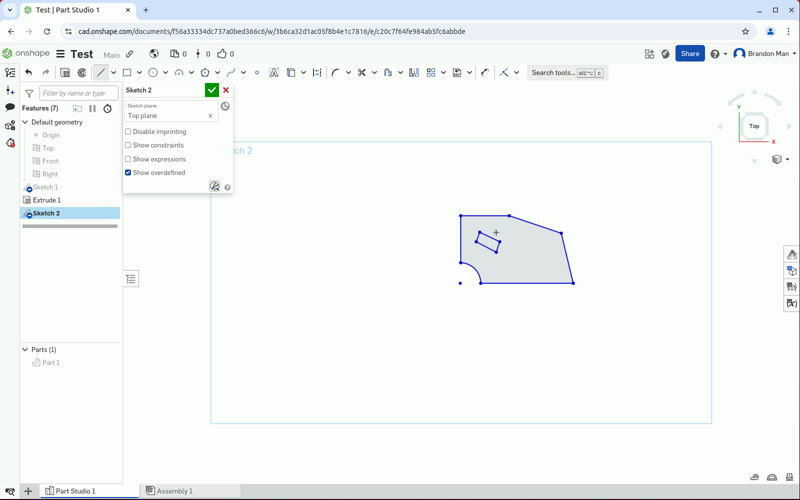
mouse_move(526, 232)
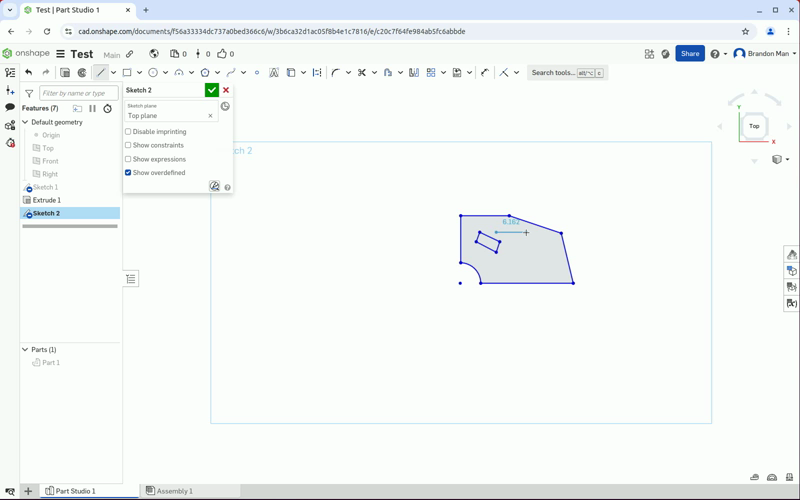
mouse_move(519, 241)
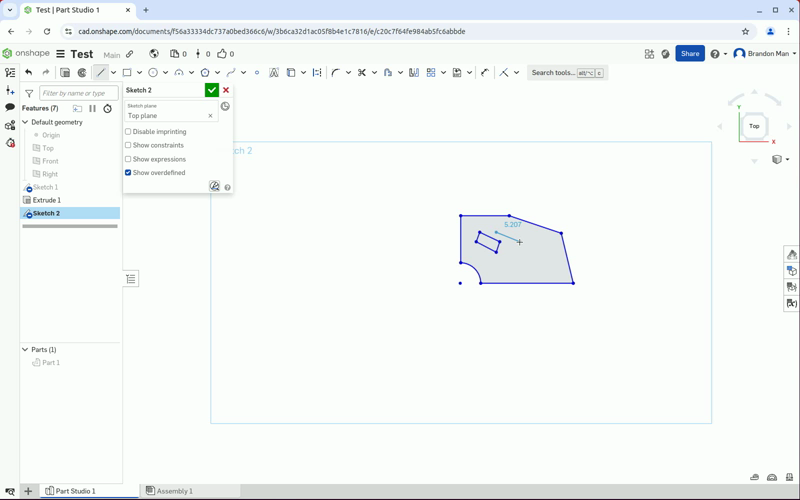
click(519, 241)
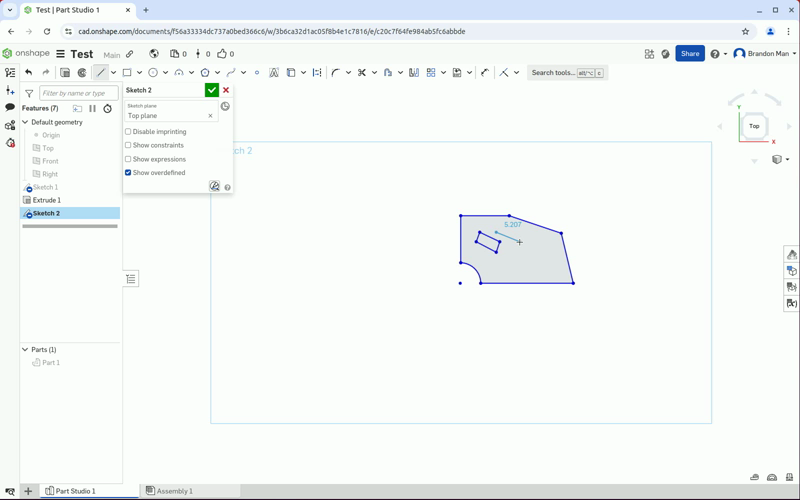
key_up(shift)
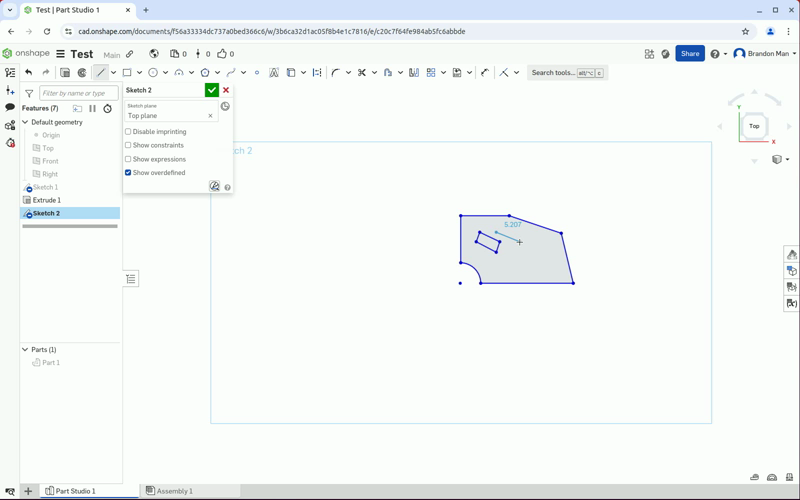
key_down(shift)
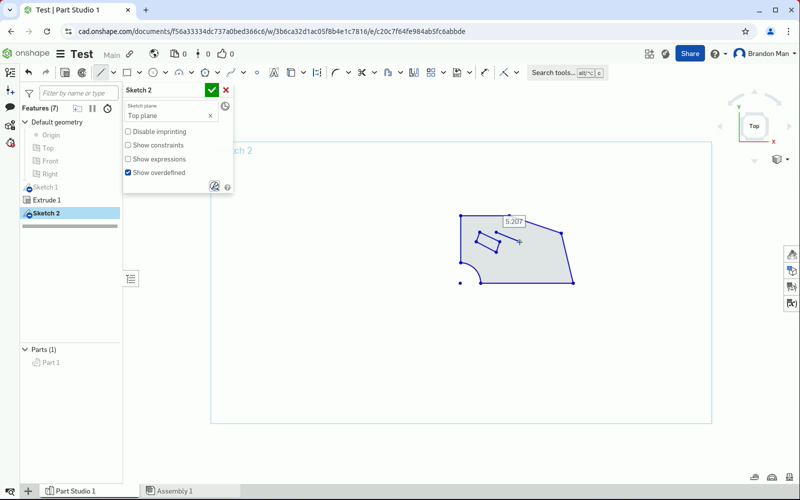
mouse_move(549, 241)
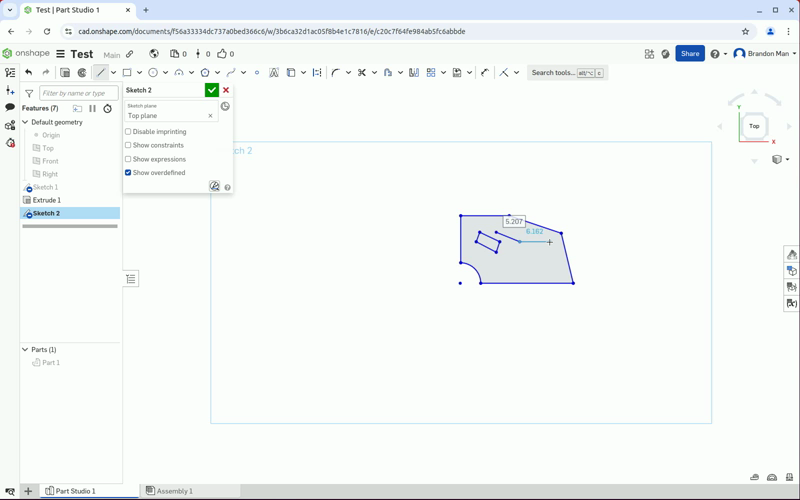
mouse_move(524, 234)
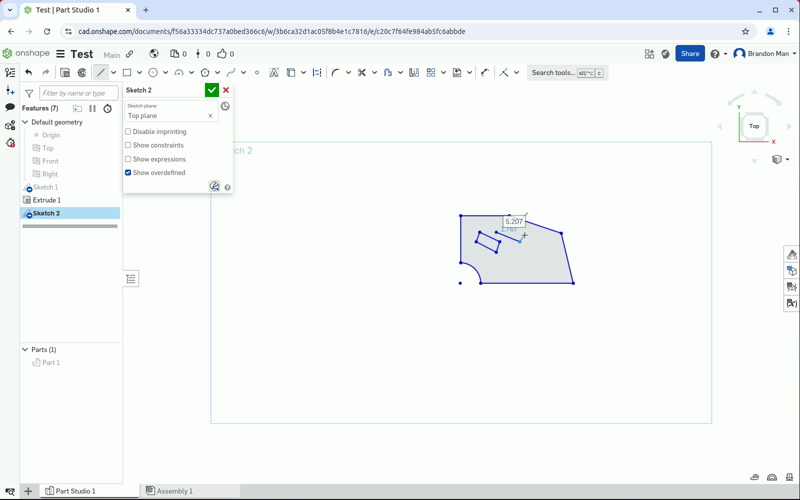
click(524, 234)
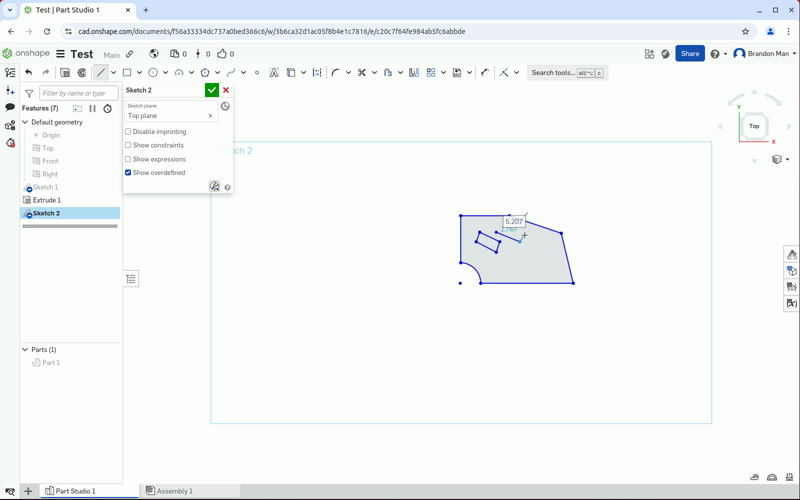
key_up(shift)
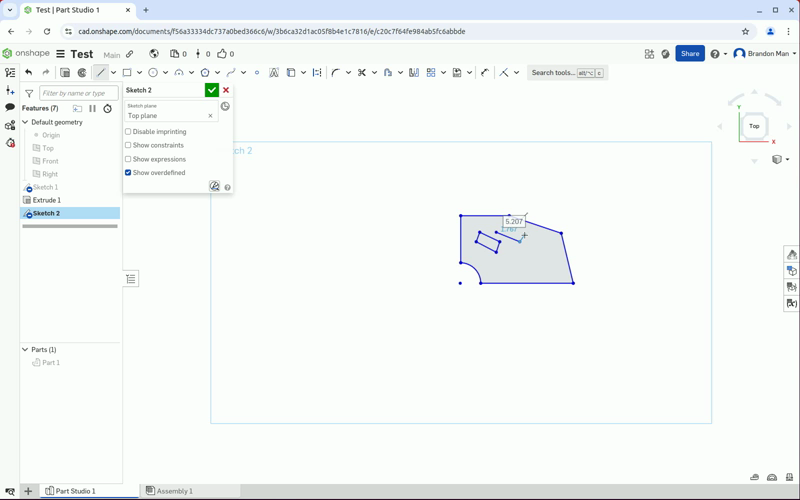
key_down(shift)
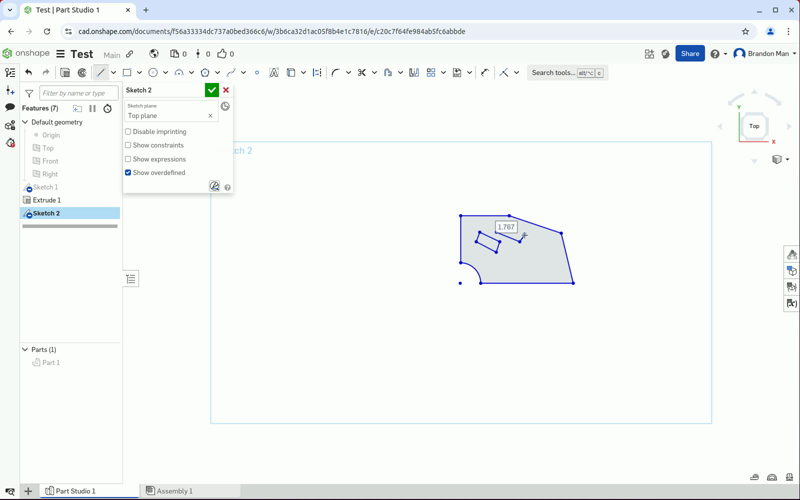
mouse_move(554, 234)
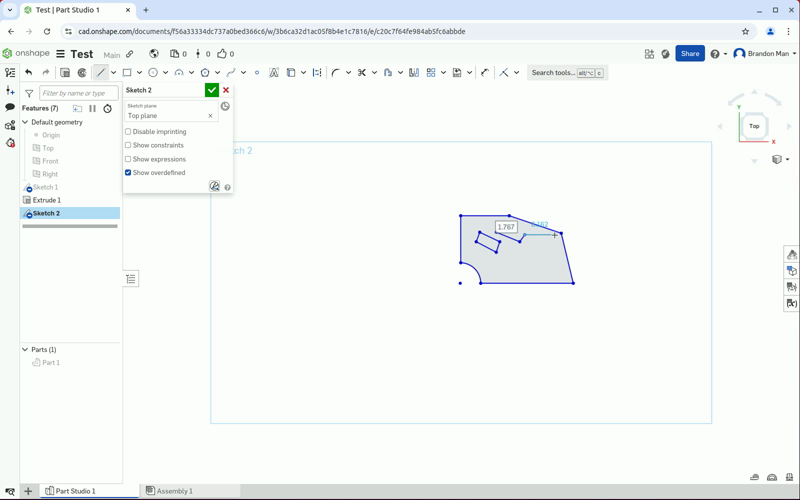
mouse_move(499, 225)
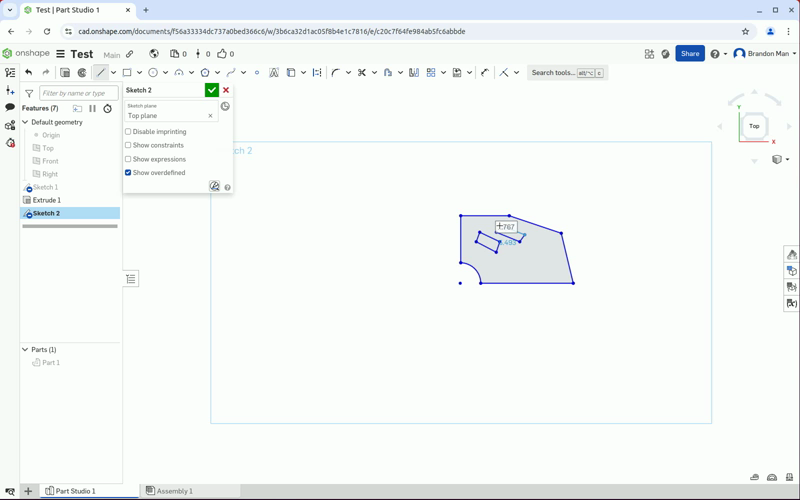
click(499, 225)
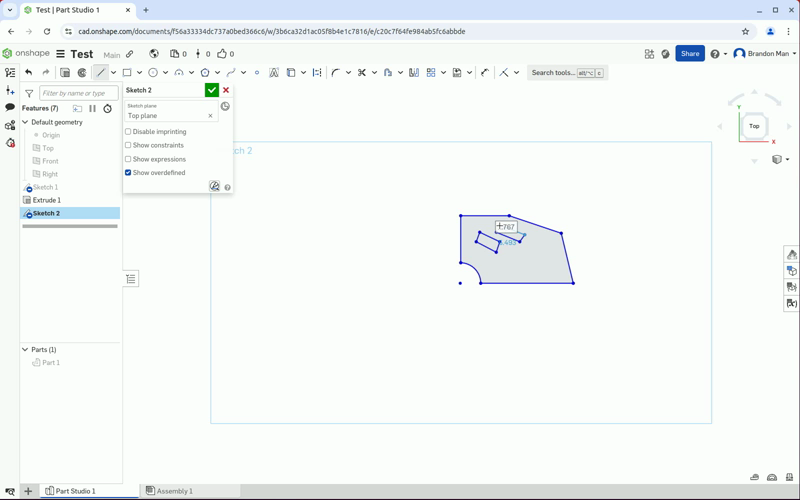
key_up(shift)
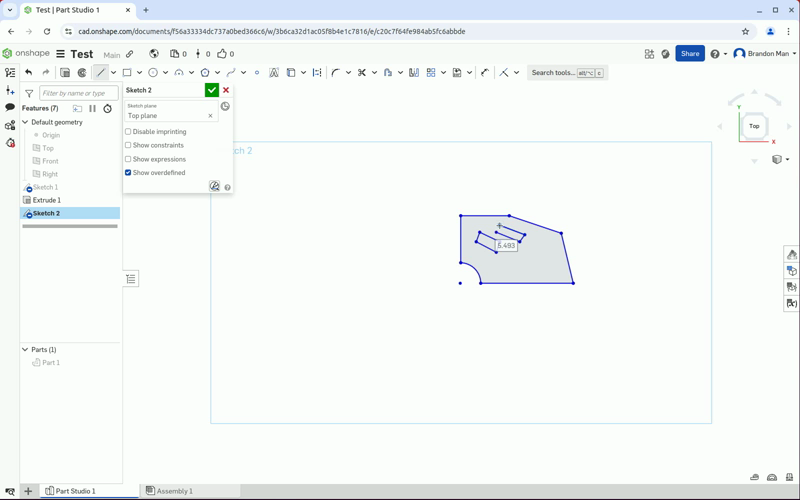
mouse_move(529, 225)
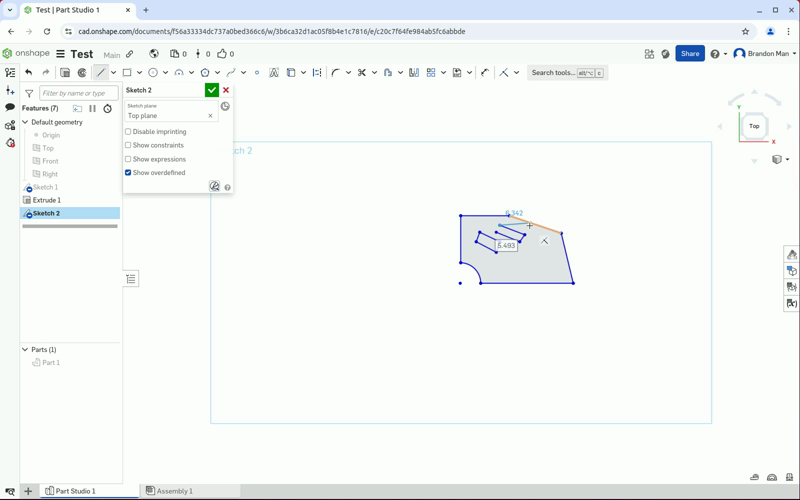
key_down(shift)
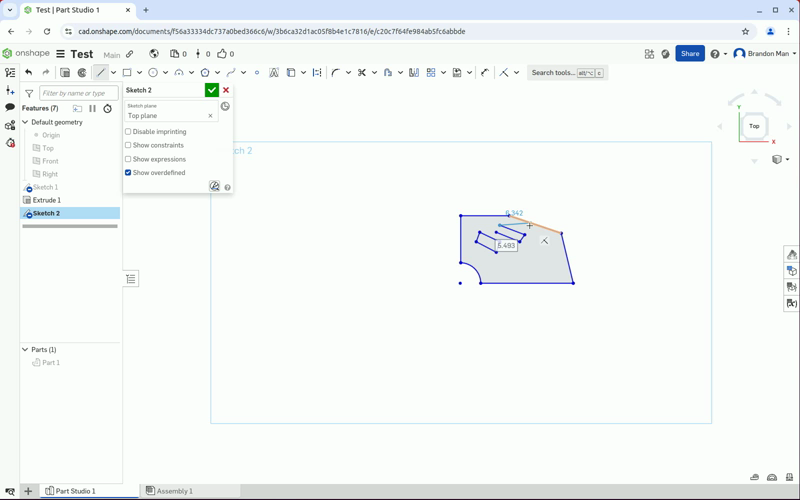
mouse_move(496, 232)
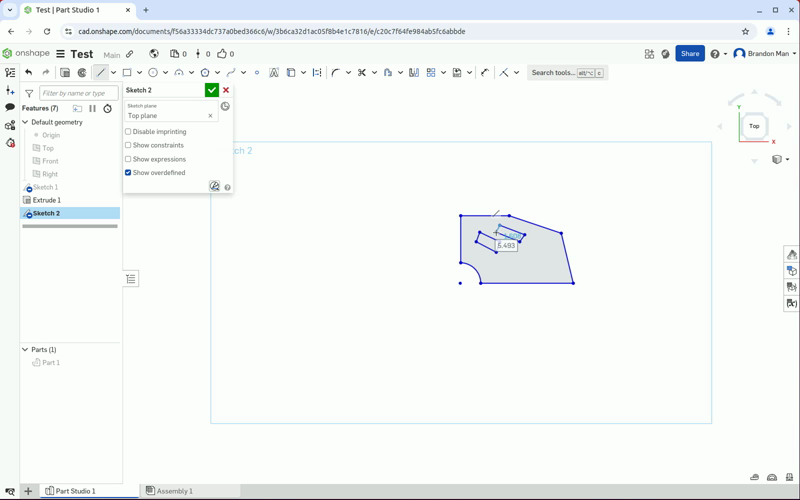
key_up(shift)
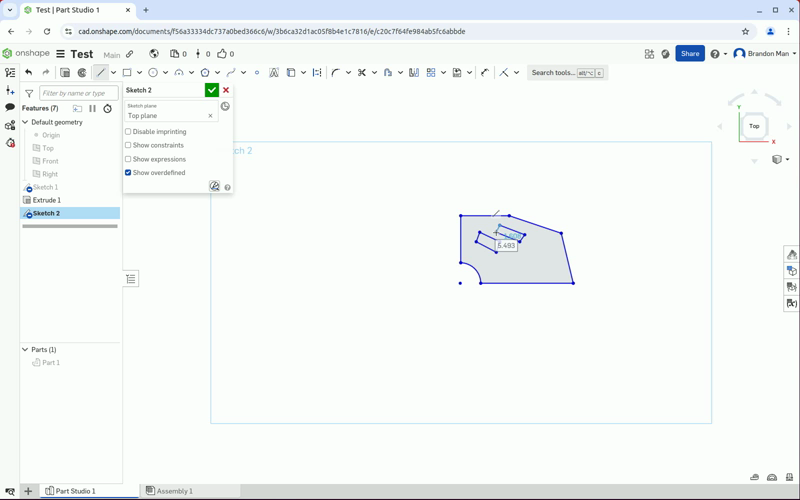
click(496, 232)
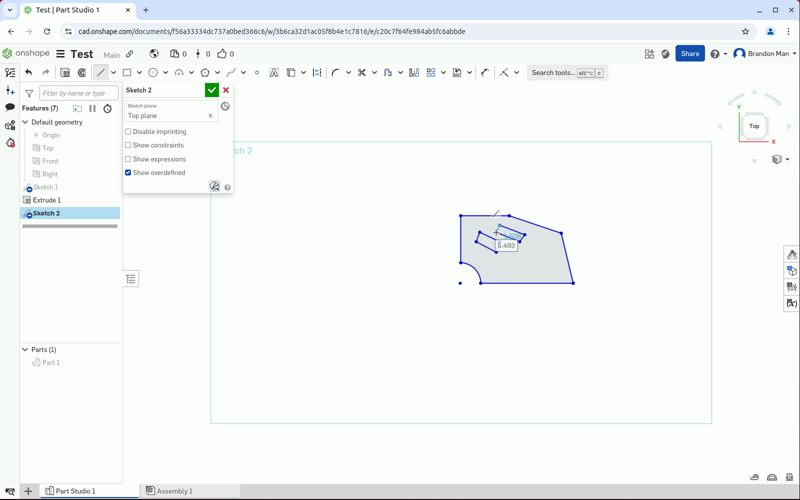
key(esc)
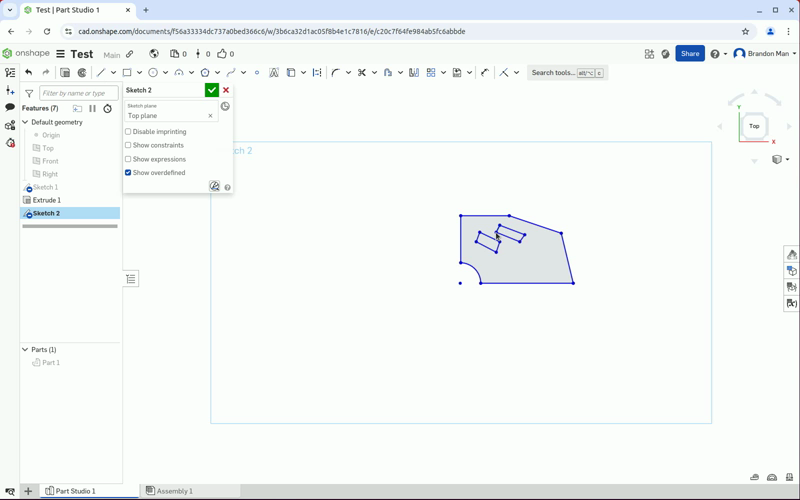
key(c)
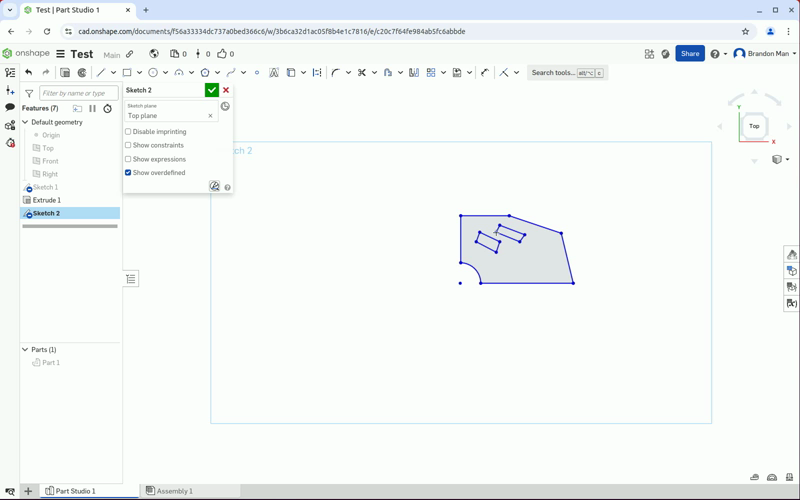
key_down(shift)
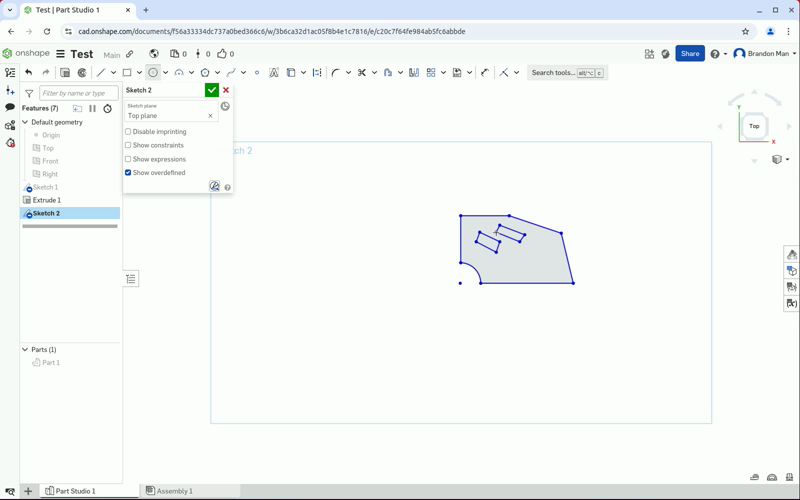
mouse_move(519, 264)
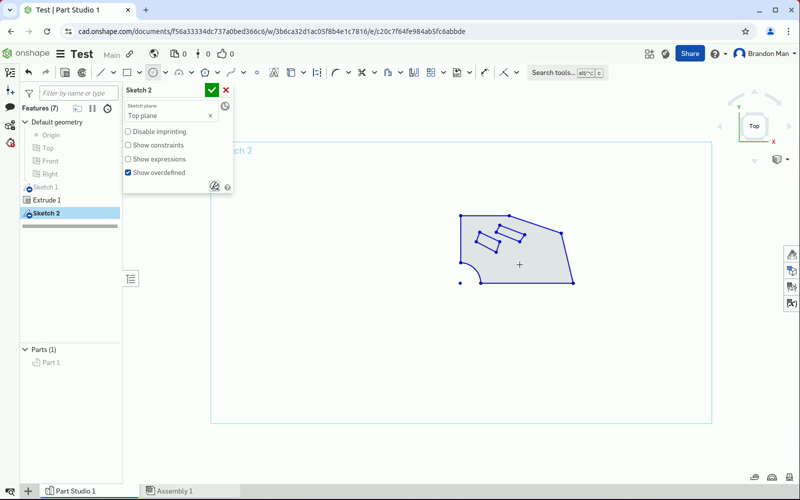
click(519, 264)
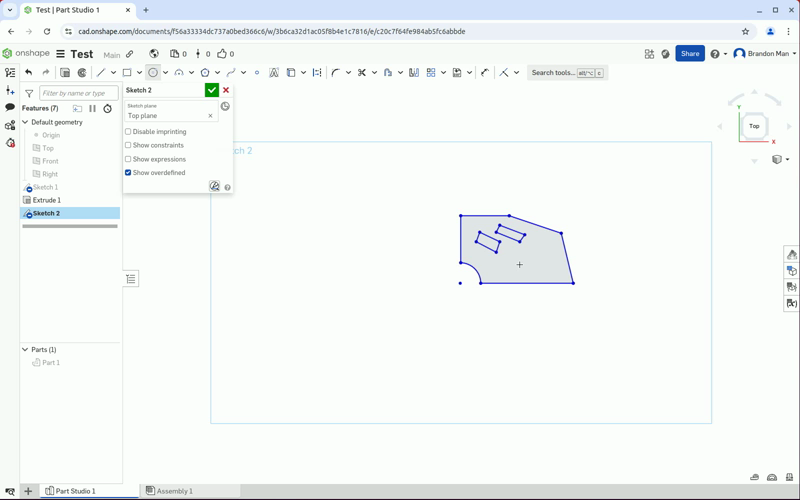
key_up(shift)
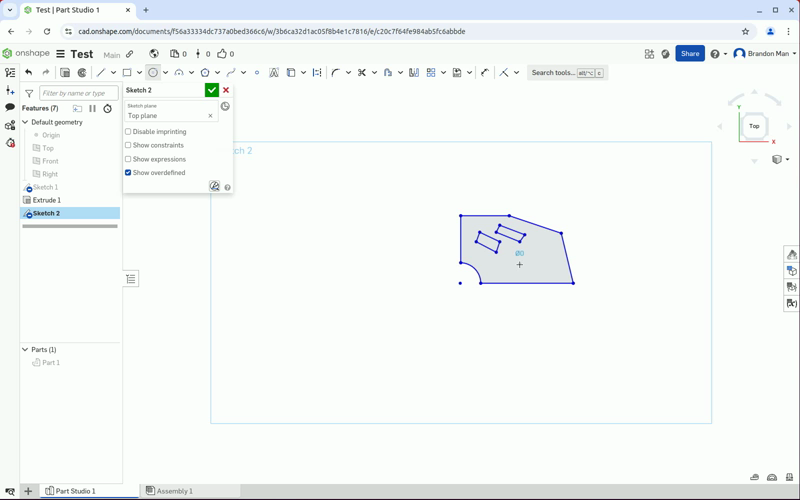
mouse_move(531, 264)
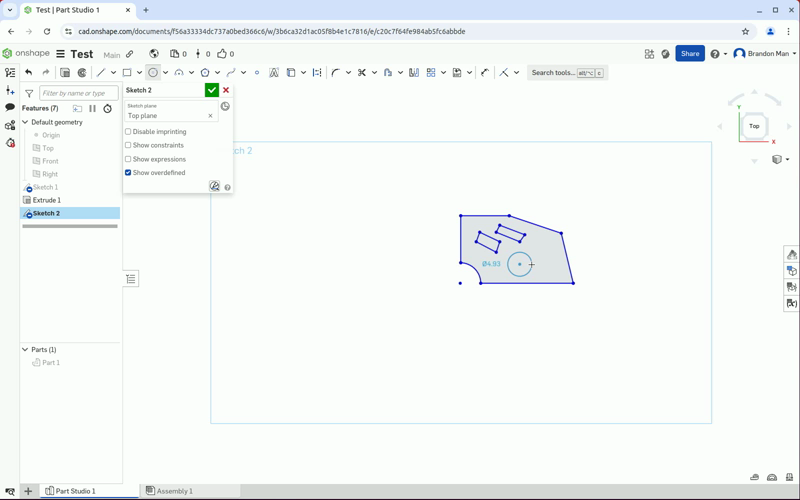
click(531, 264)
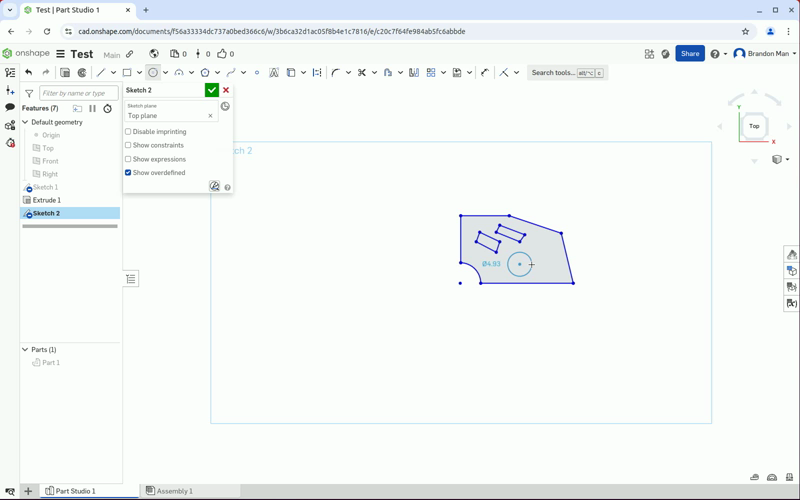
key(esc)
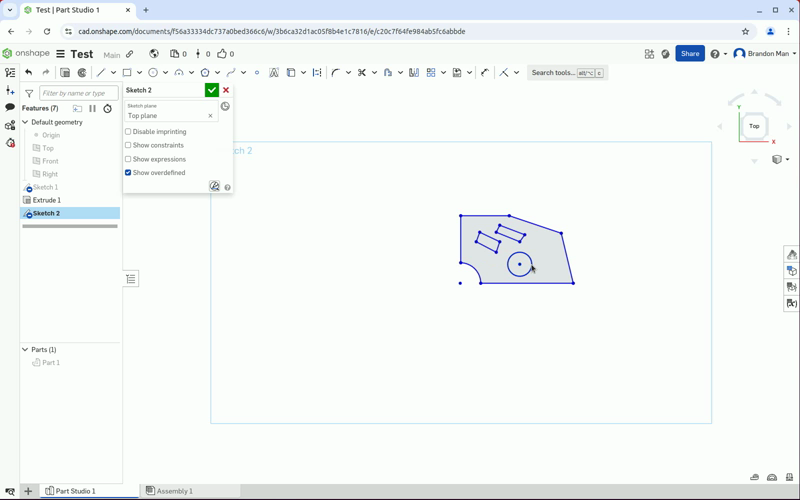
mouse_move(505, 245)
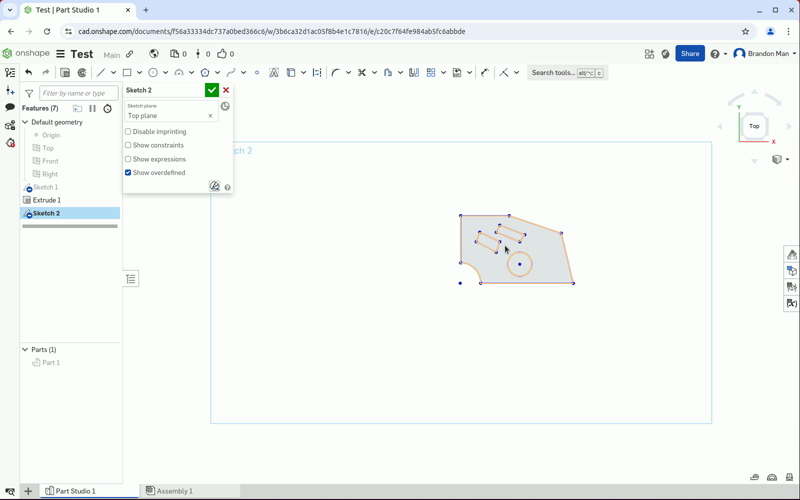
click(505, 245)
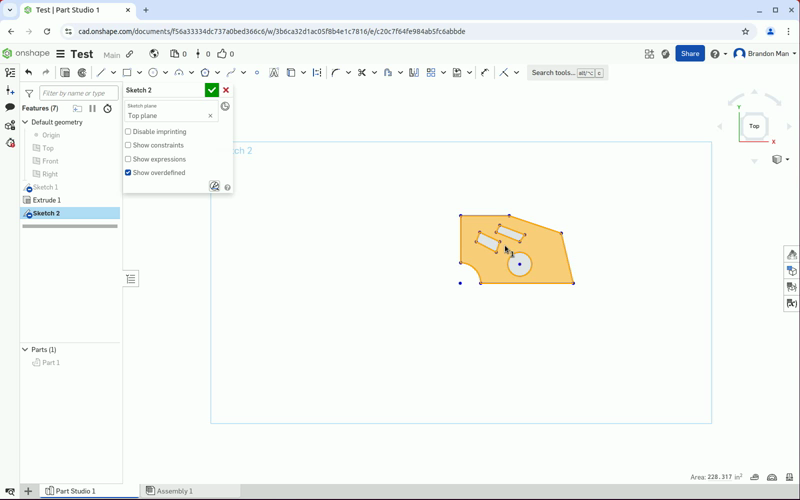
mouse_move(73, 352)
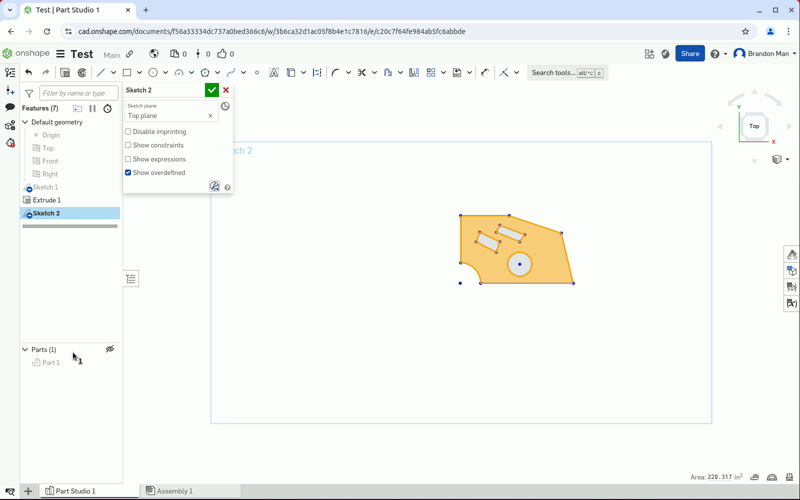
key(shift+y)
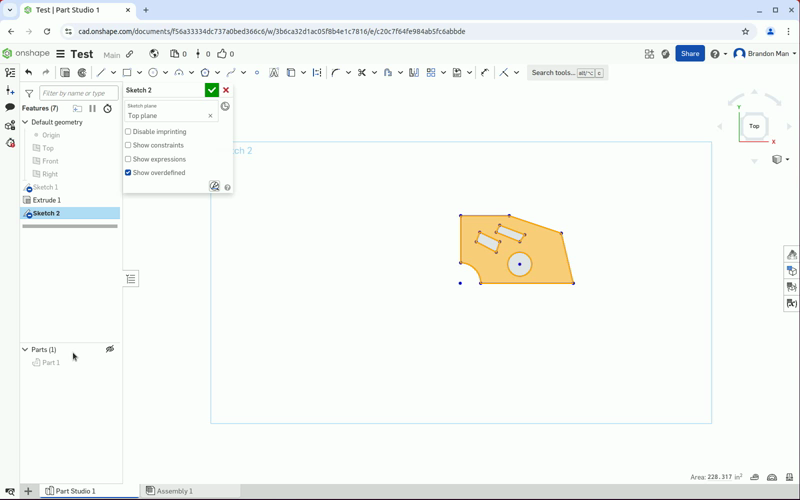
key(shift+e)
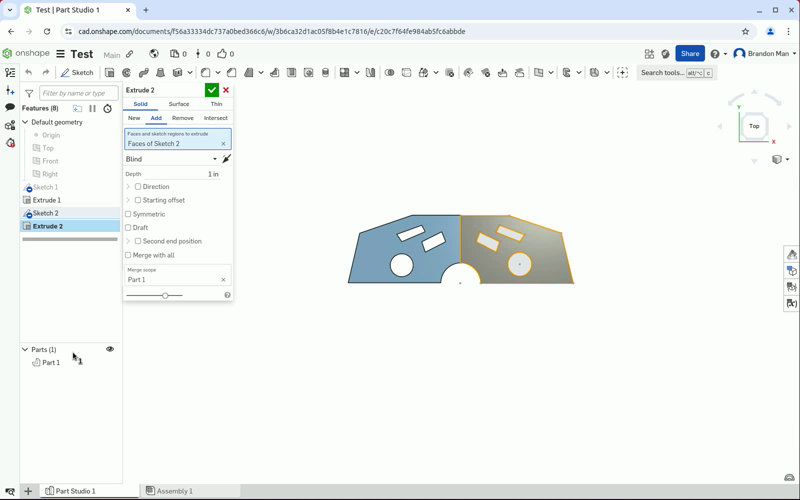
mouse_move(143, 106)
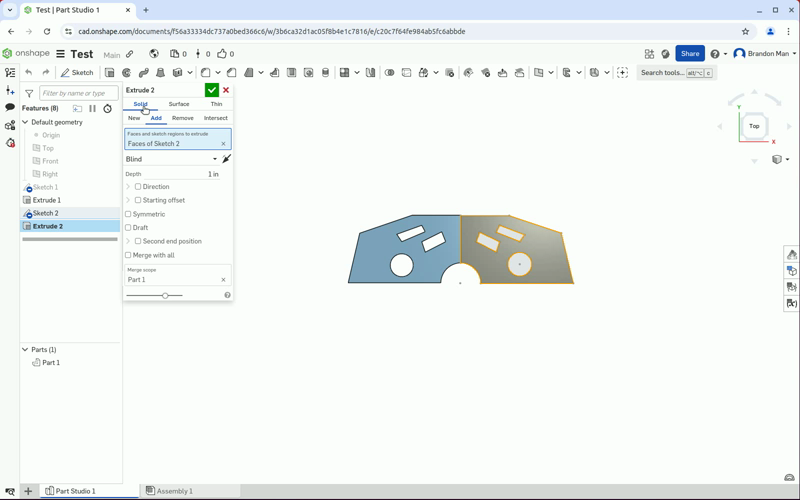
click(143, 106)
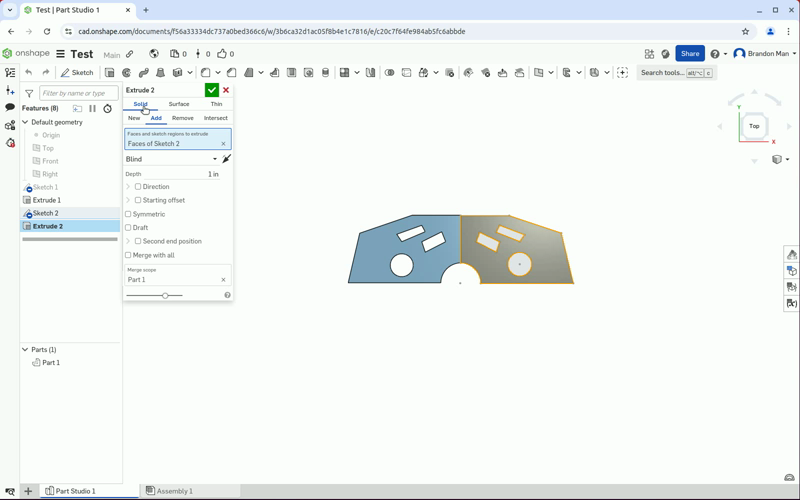
mouse_move(137, 120)
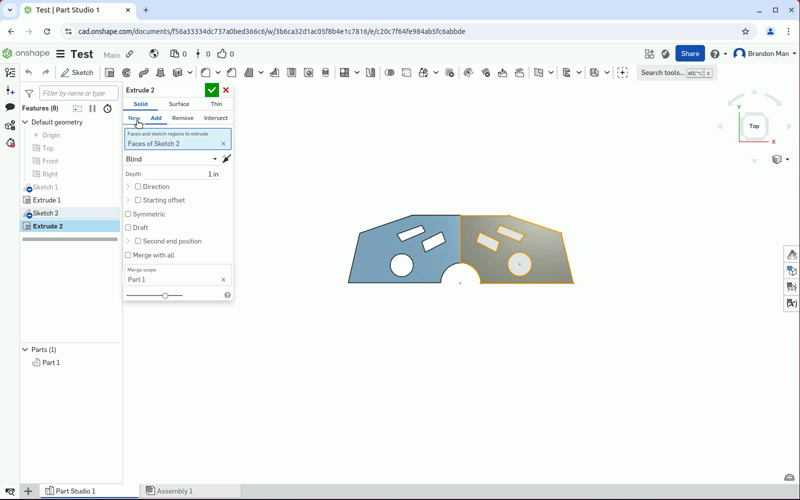
click(137, 120)
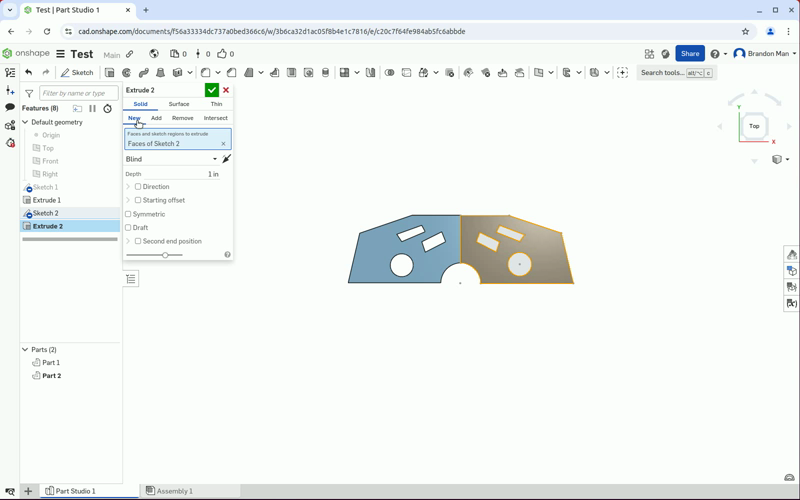
key(tab, 4)
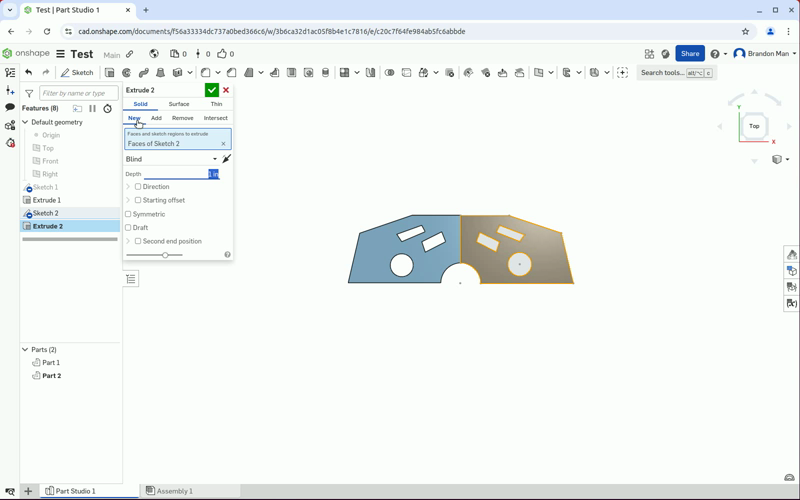
text(2.889)
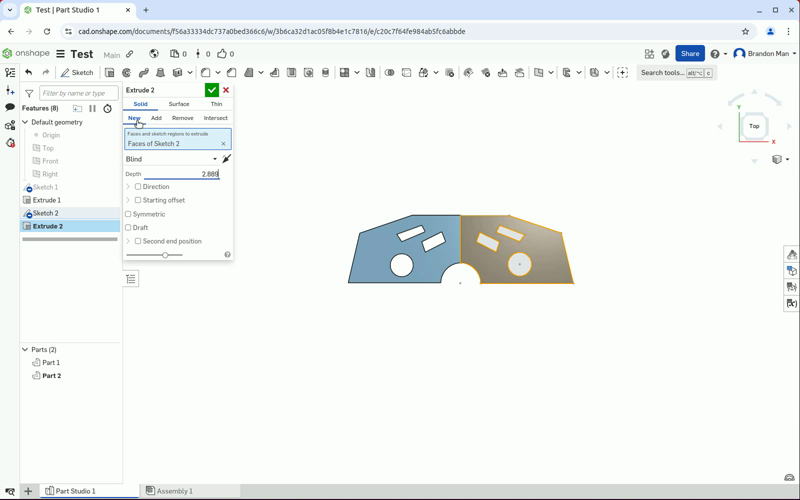
key(enter)
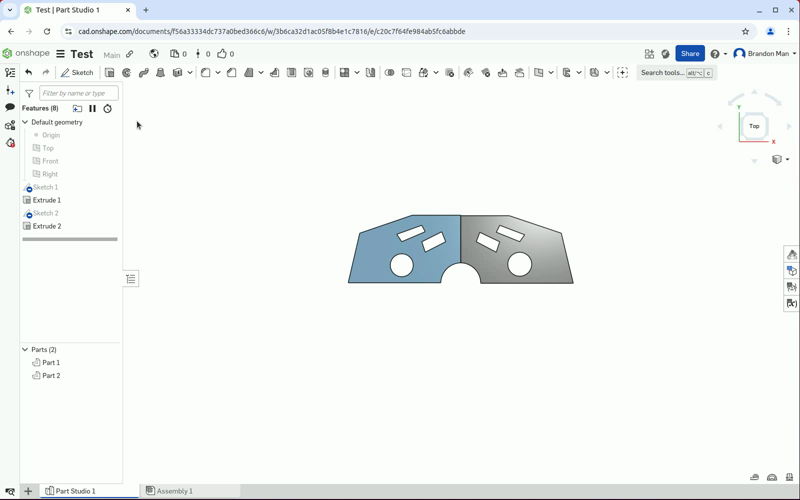
key(shift+h)
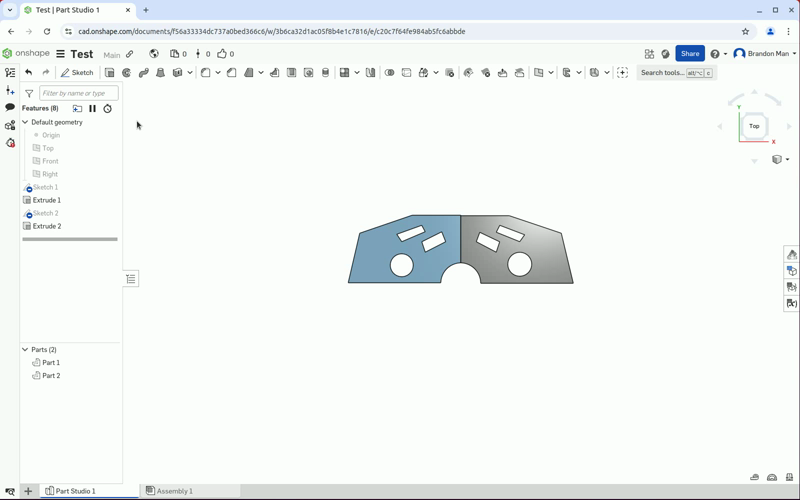
key(shift+h)
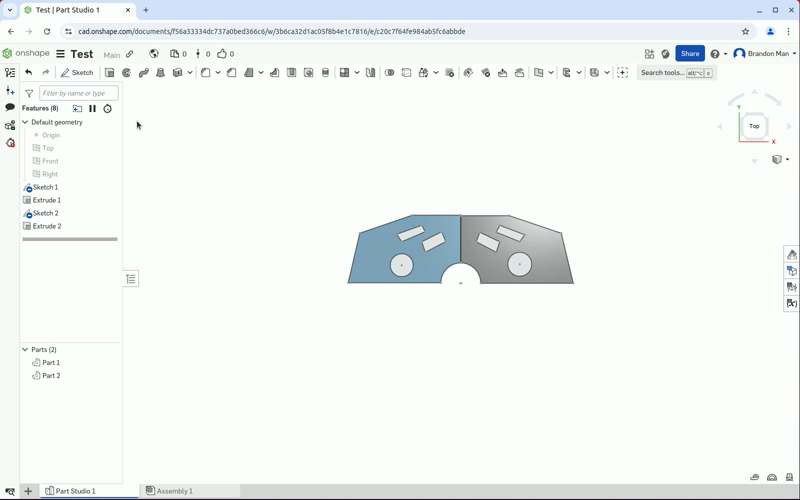
key(shift+7)
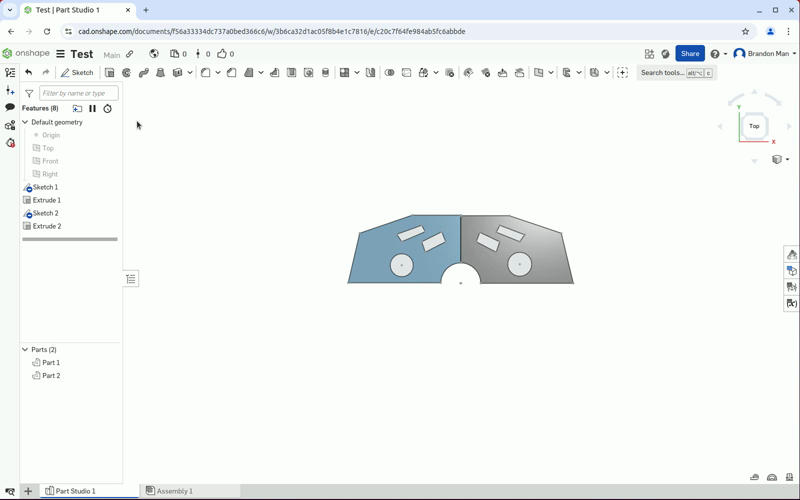
key(up, 3)
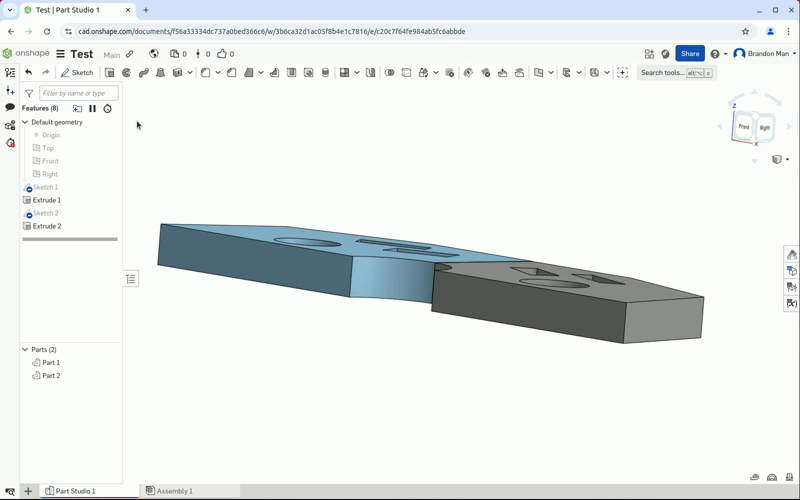
key(left, 3)
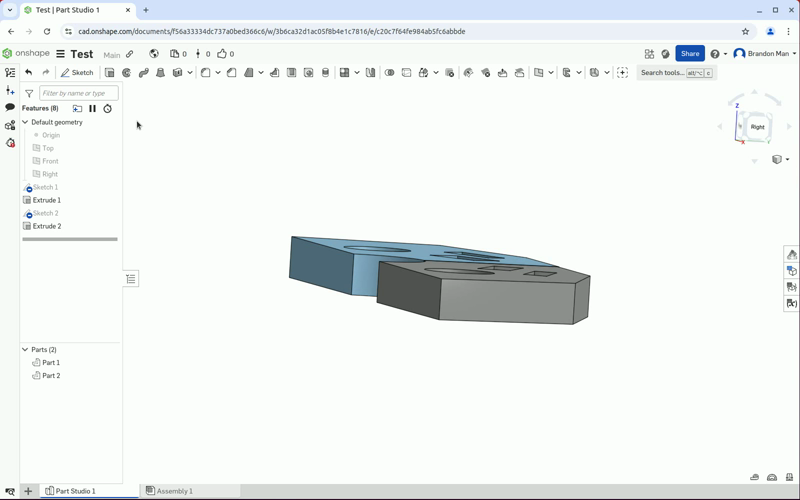
key(right, 3)
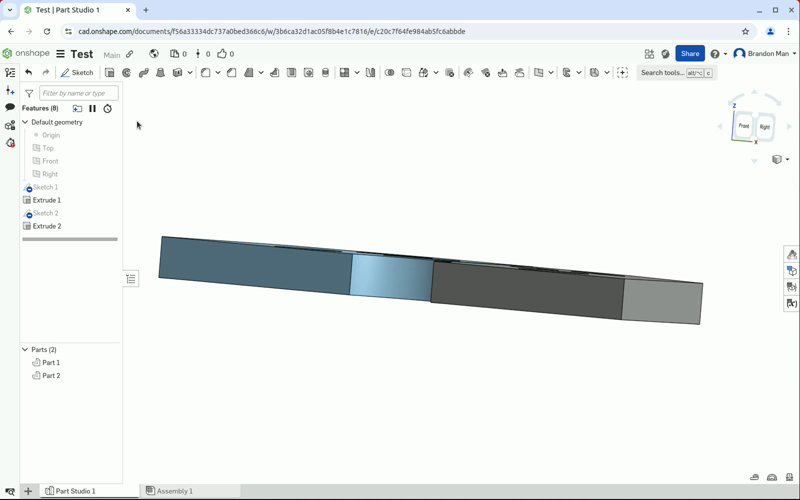
key(down, 3)
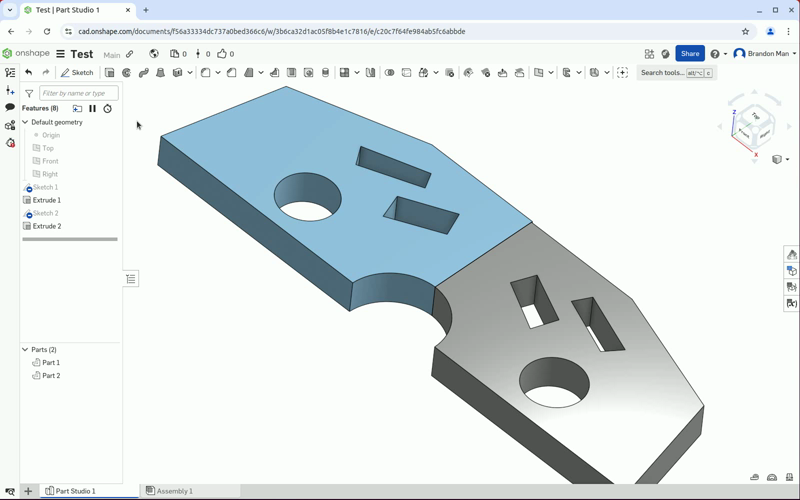
mouse_move(73, 189)
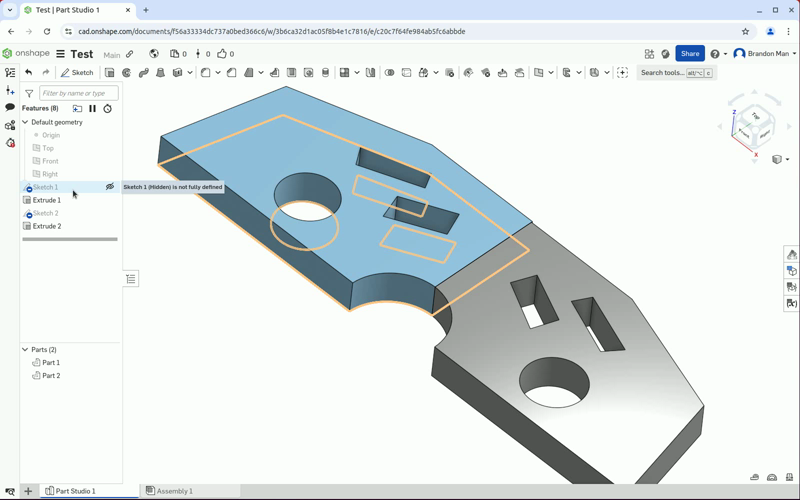
click(73, 189)